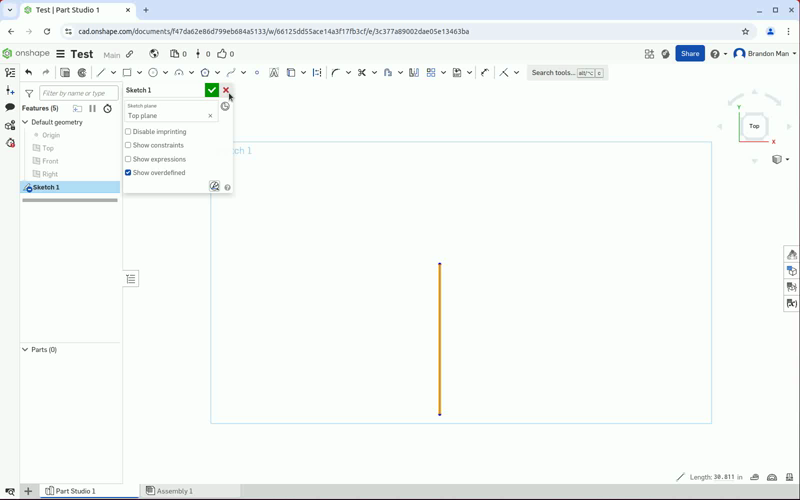
key(shift+h)
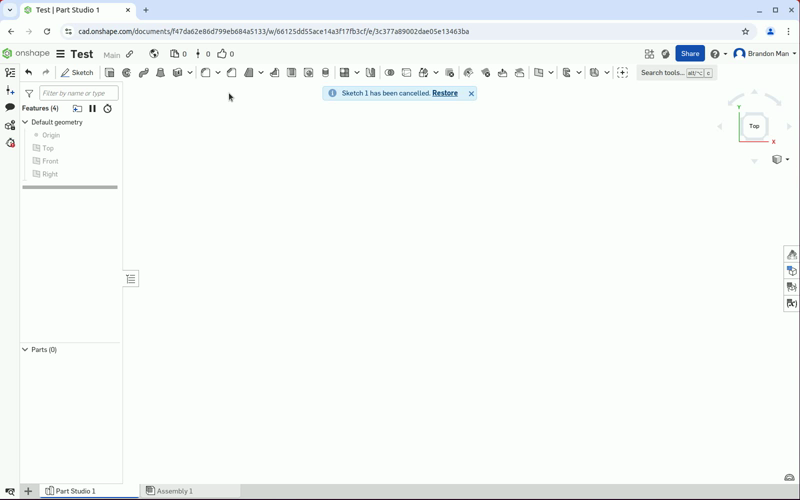
mouse_move(73, 352)
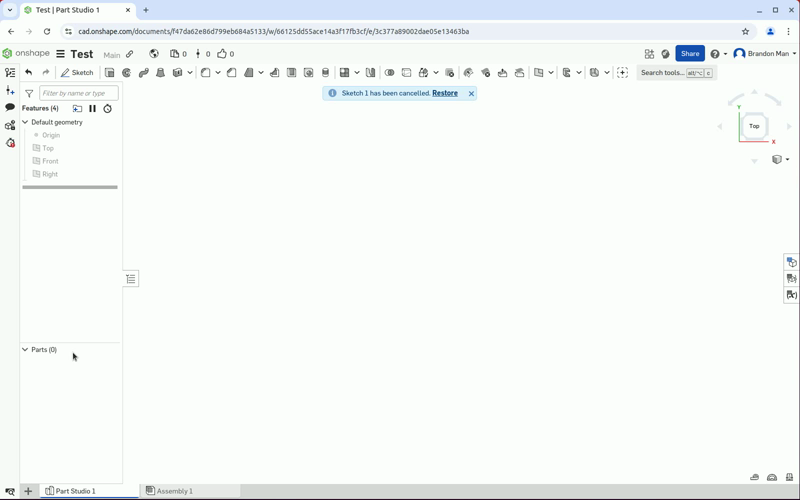
key(y)
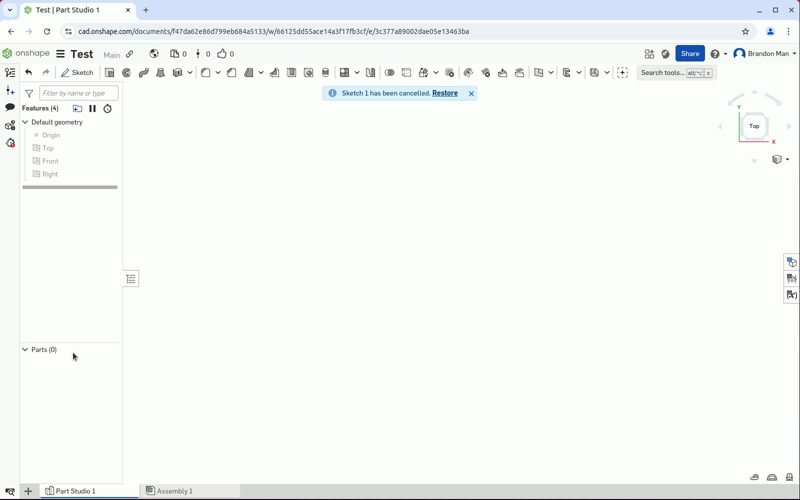
key(shift+p)
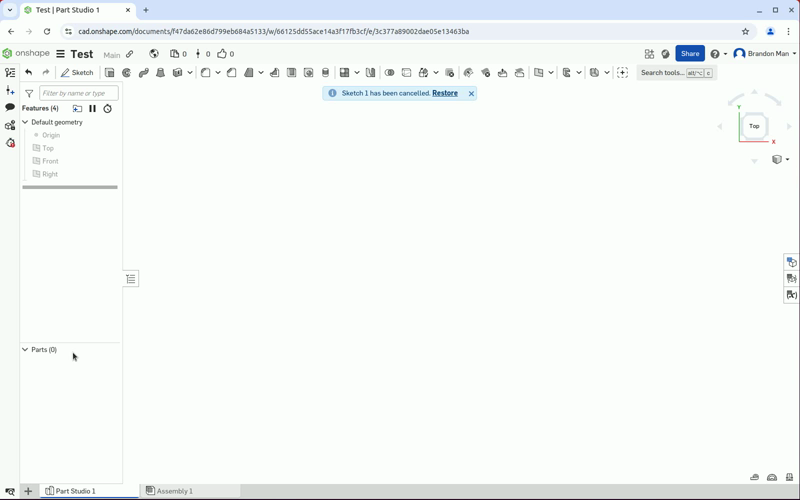
key(space)
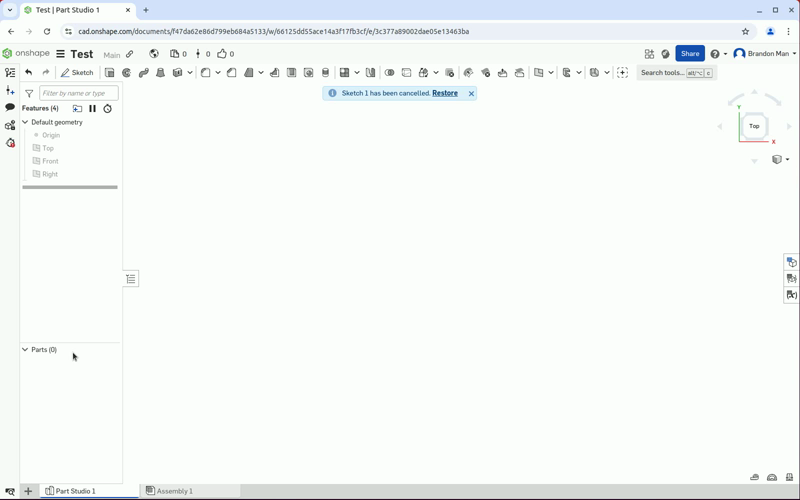
key_down(shift)
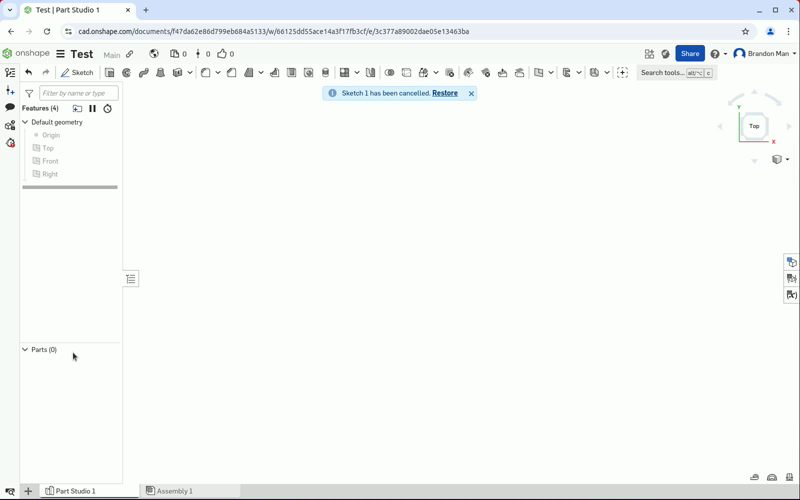
key(up)
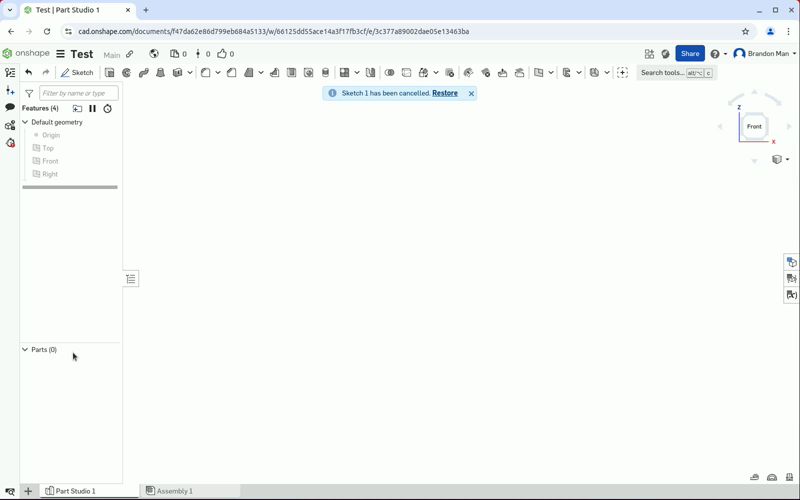
key_up(shift)
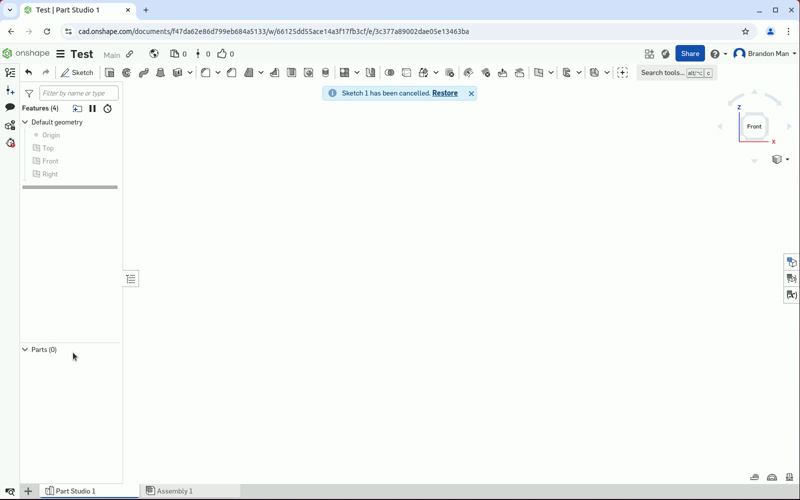
key(space)
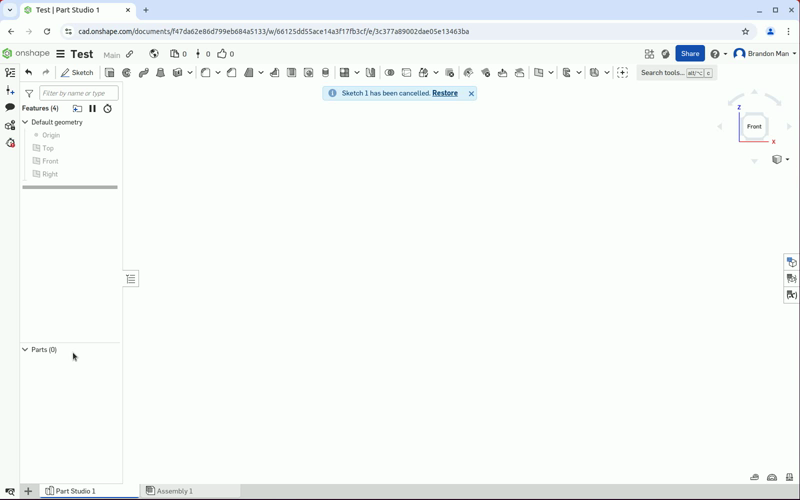
key_down(shift)
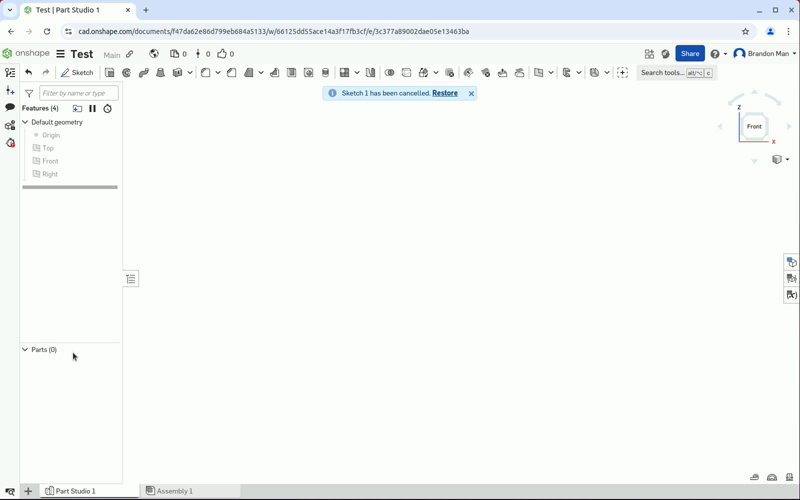
key(left)
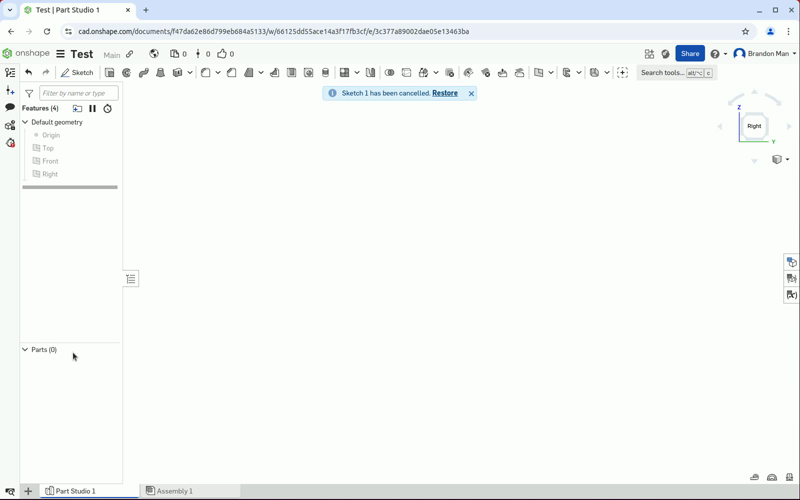
key_up(shift)
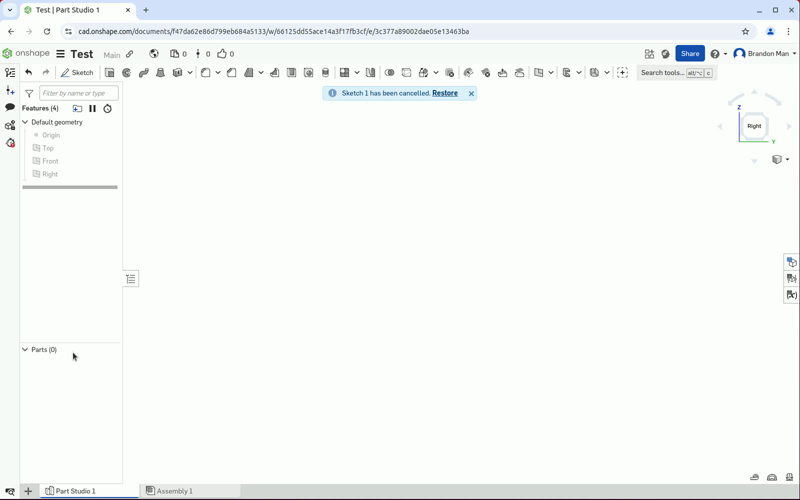
mouse_move(73, 352)
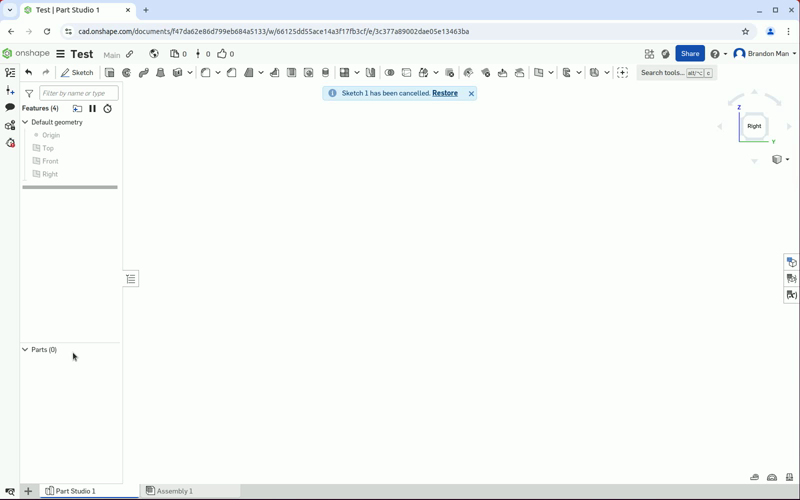
key(shift+y)
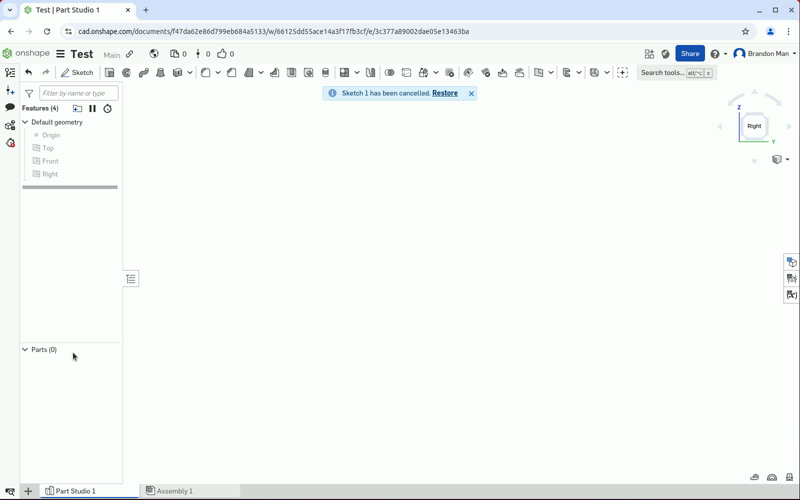
key(shift+s)
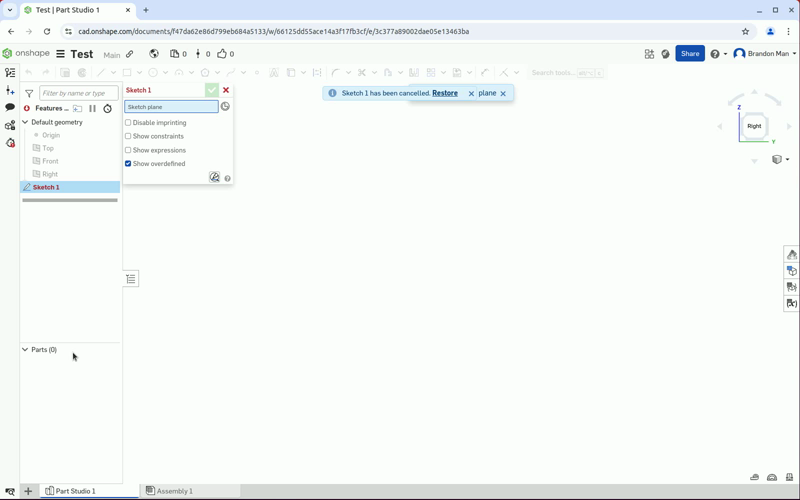
mouse_move(73, 176)
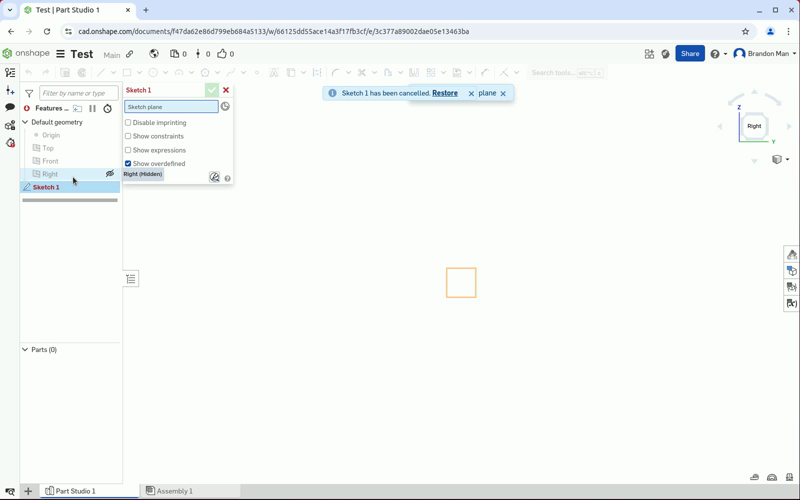
click(73, 176)
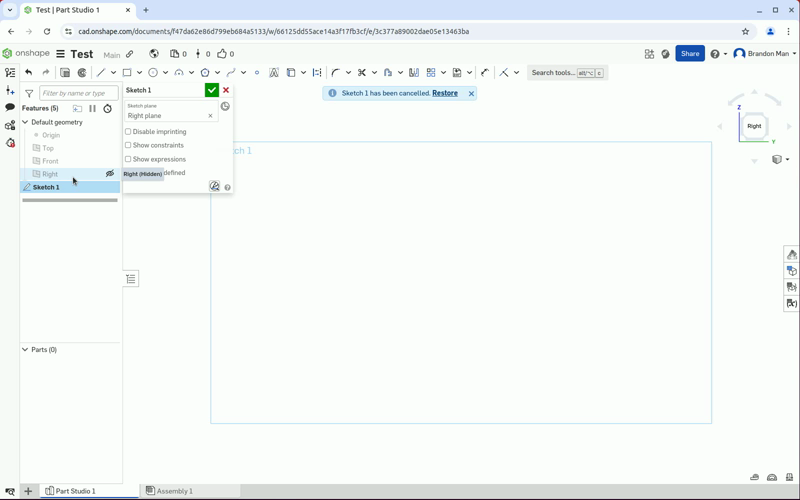
mouse_move(73, 352)
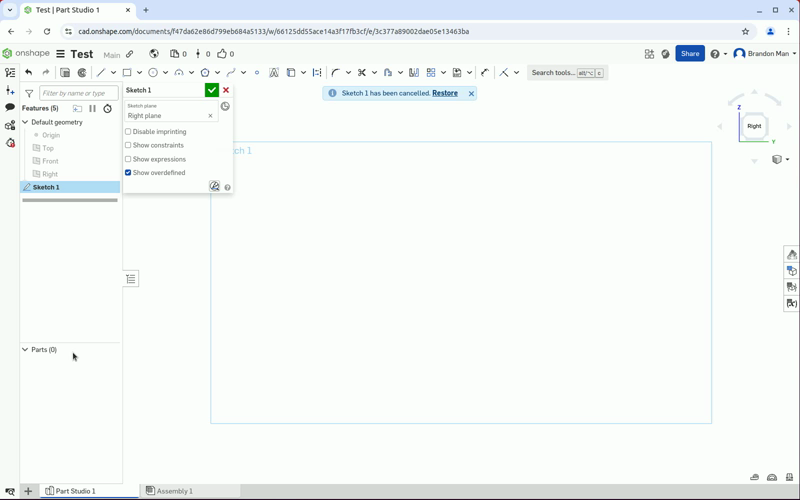
key(y)
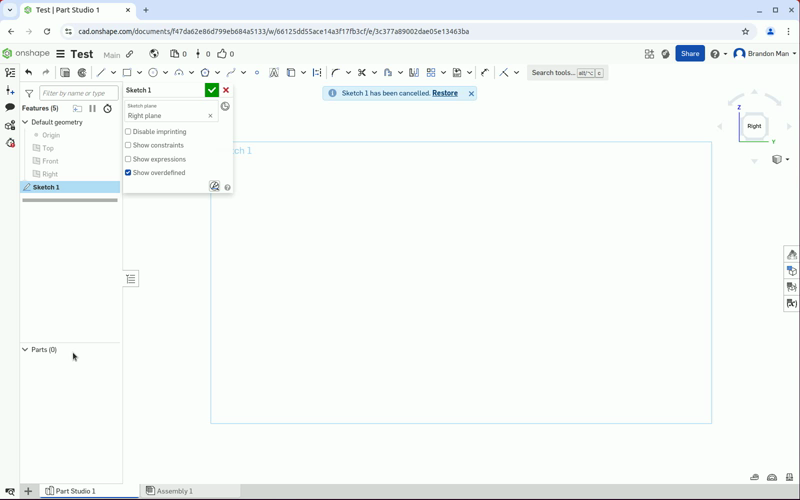
key(l)
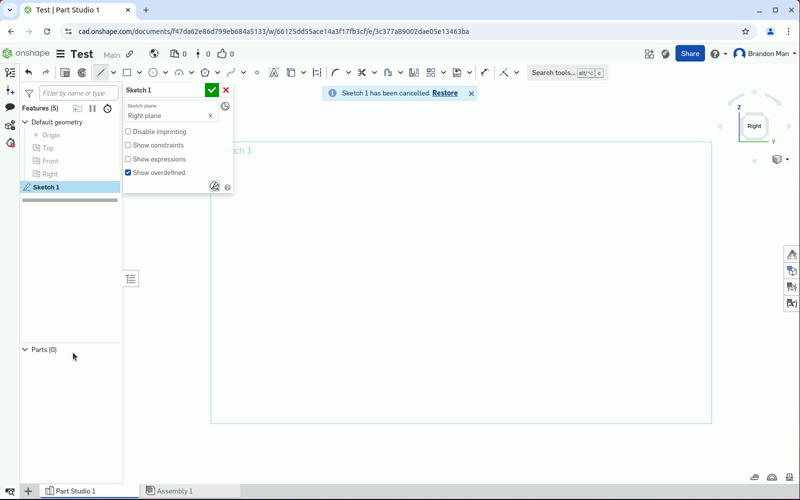
key_down(shift)
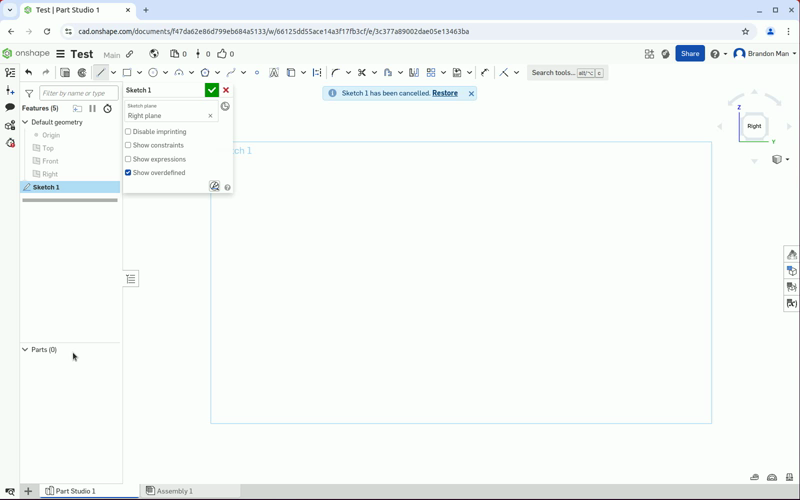
mouse_move(348, 308)
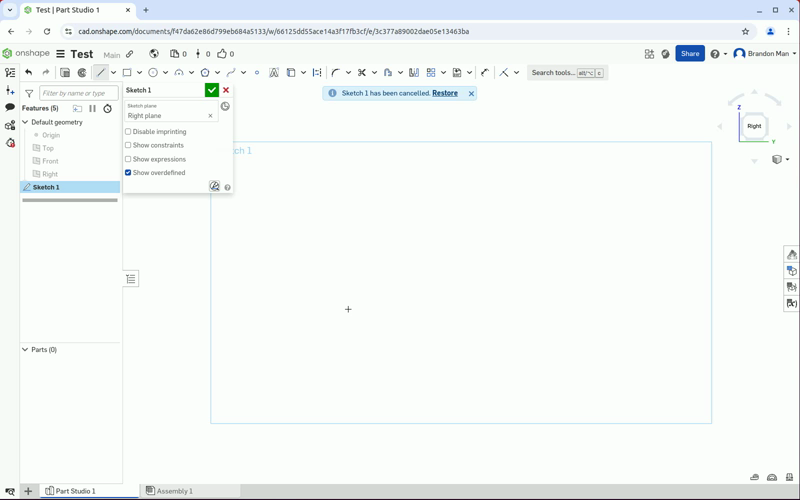
click(348, 308)
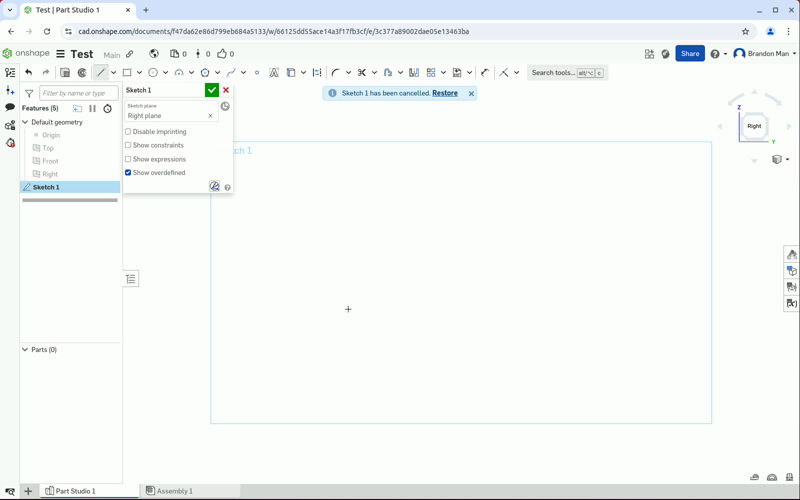
key_up(shift)
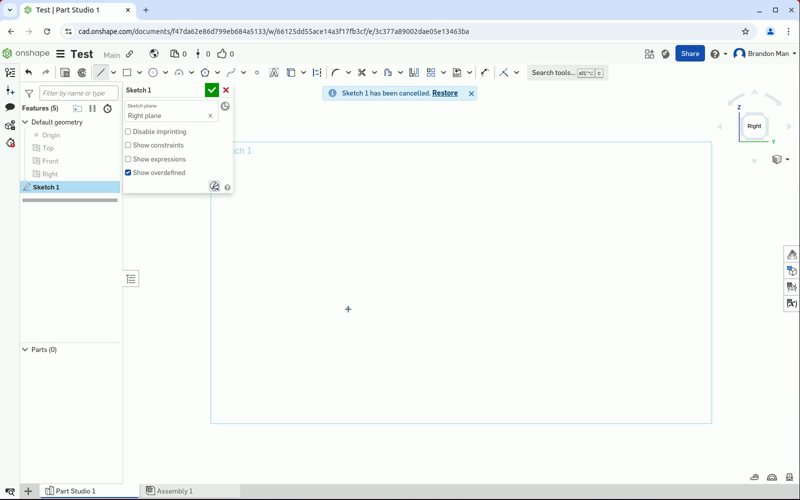
key_down(shift)
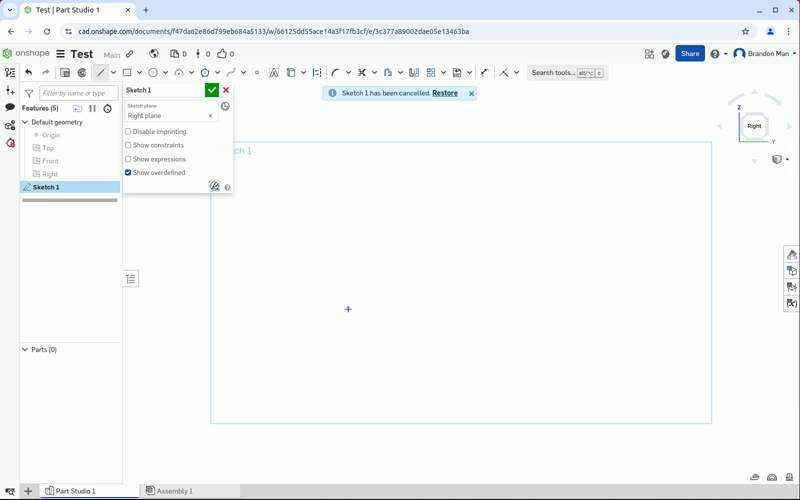
mouse_move(572, 308)
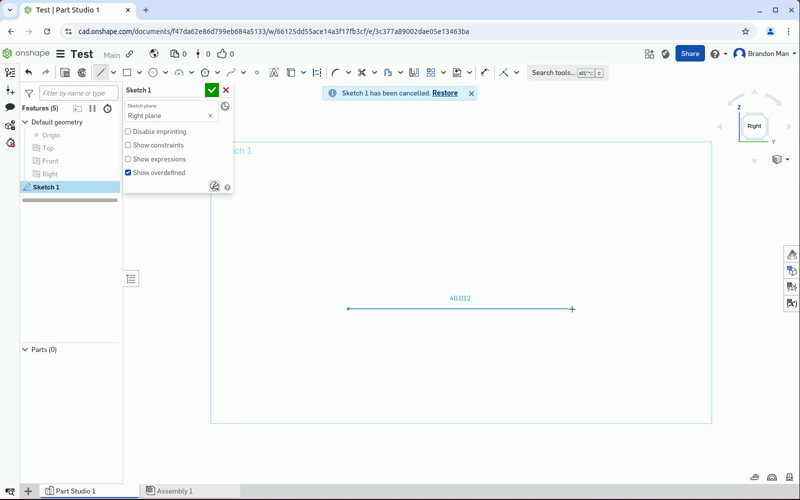
click(572, 308)
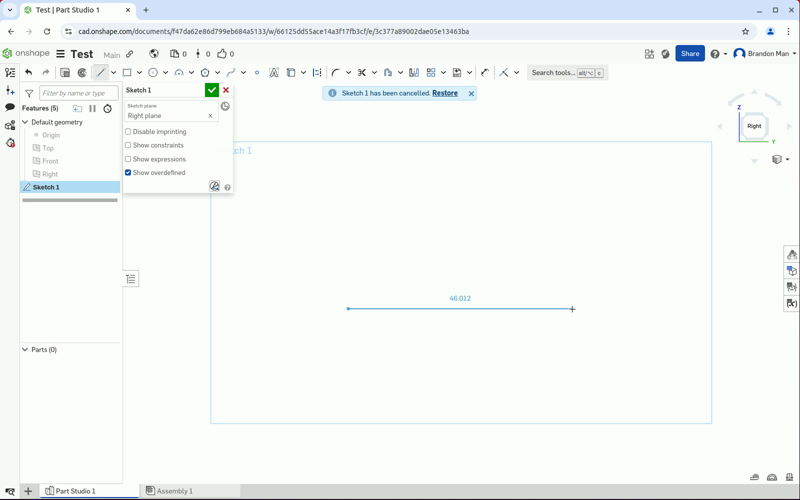
key_up(shift)
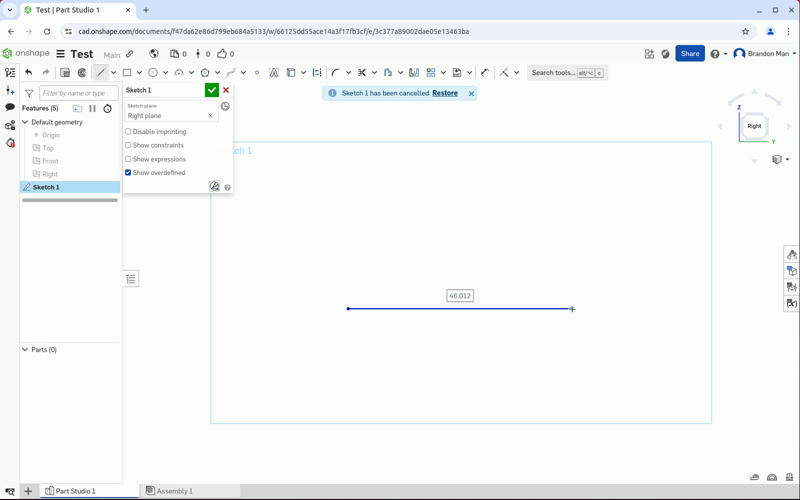
key_down(shift)
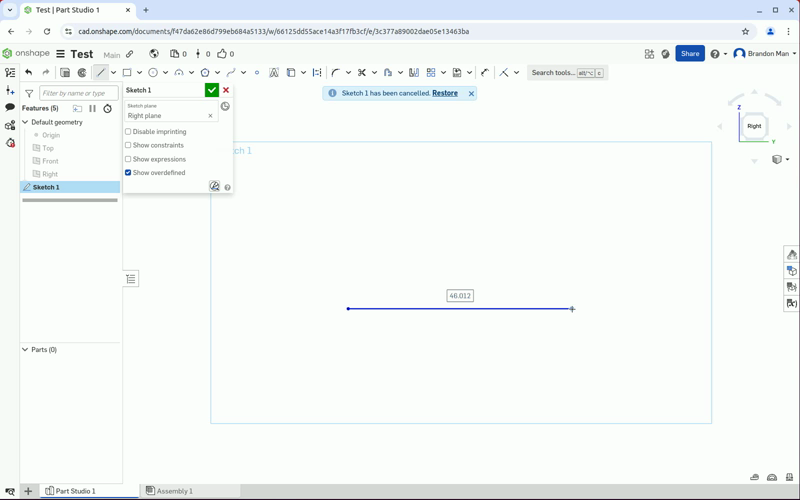
mouse_move(589, 308)
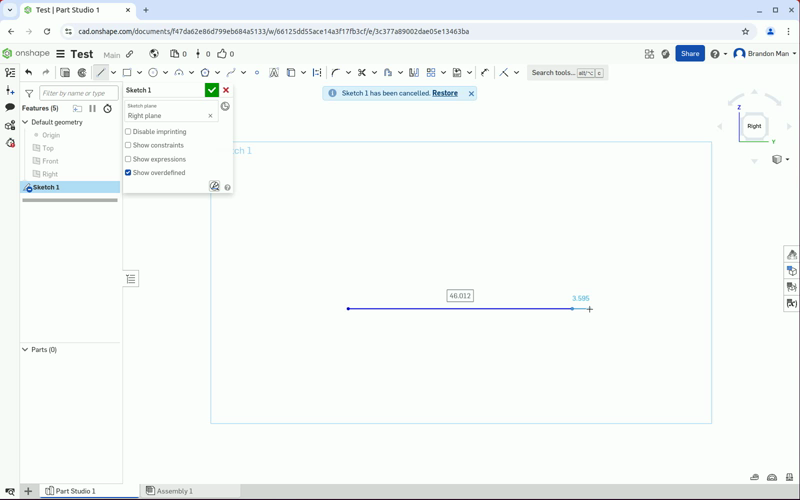
mouse_move(572, 297)
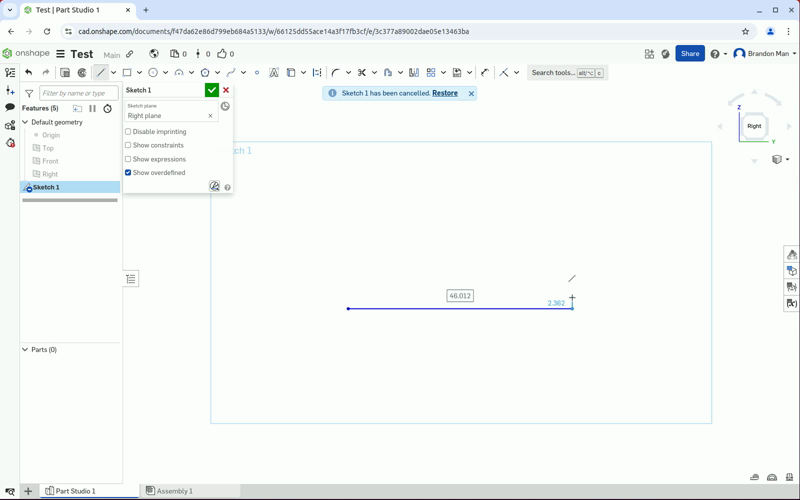
click(572, 297)
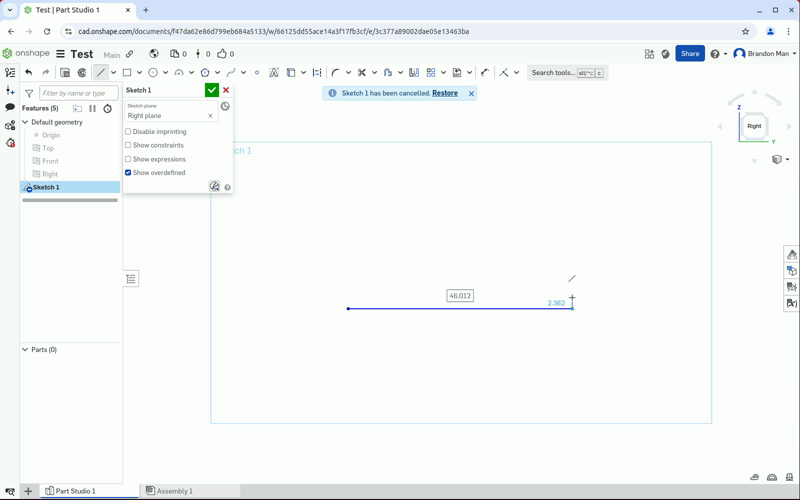
key_up(shift)
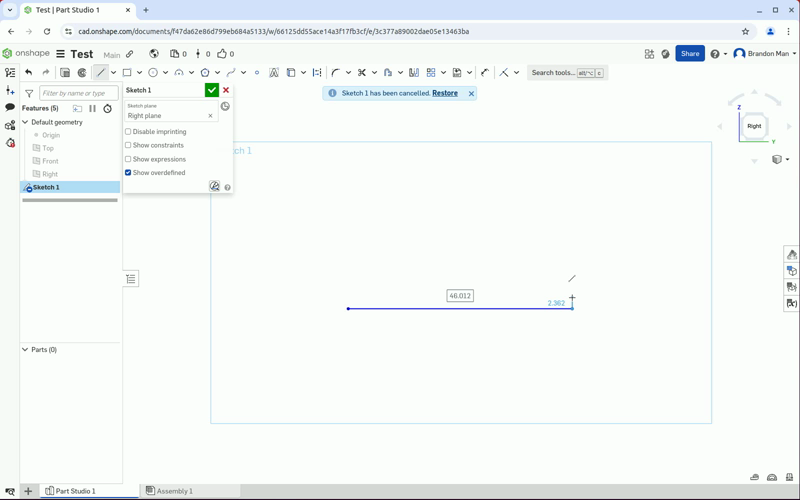
key_down(shift)
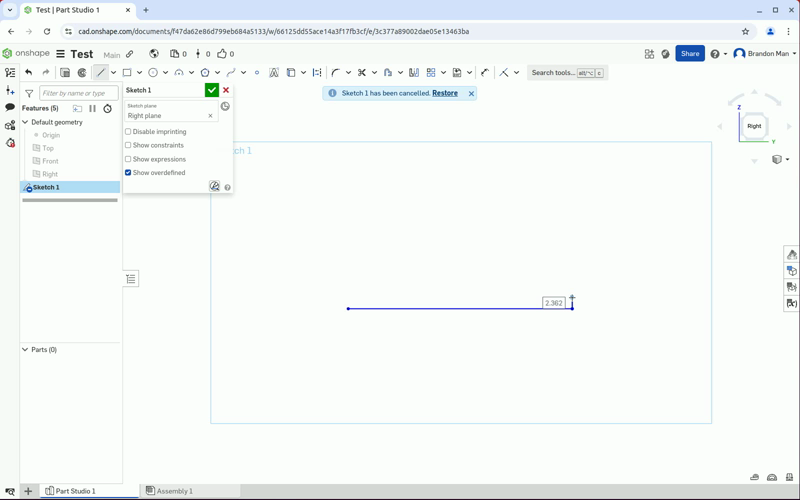
mouse_move(473, 223)
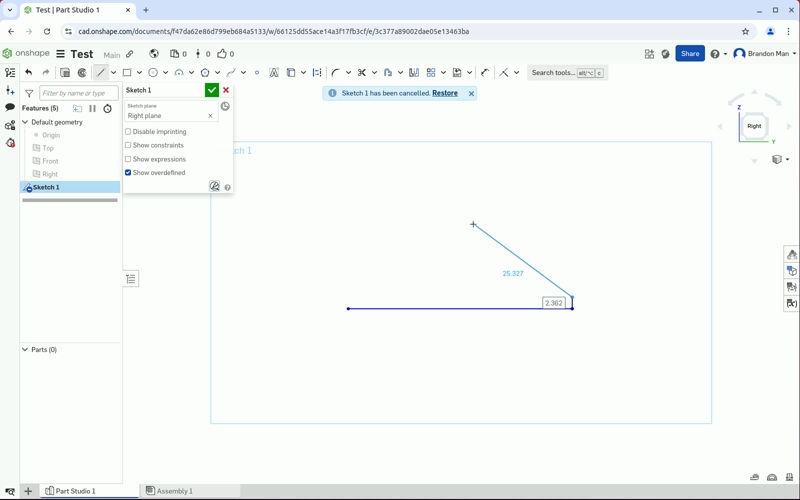
click(473, 223)
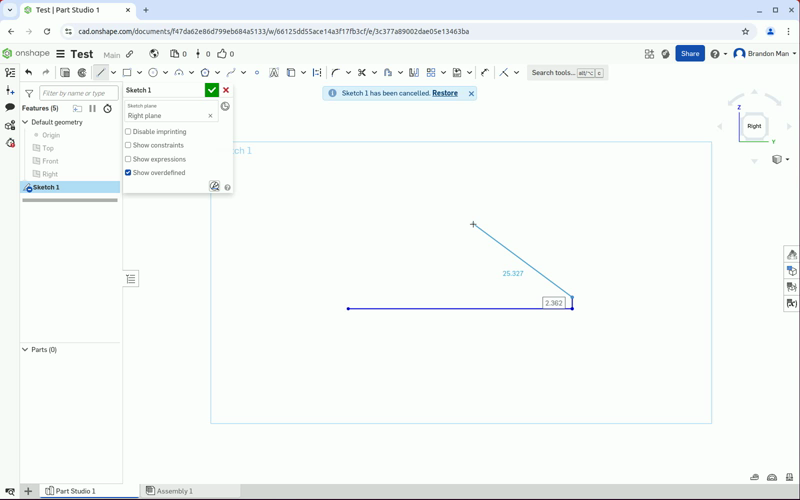
key_up(shift)
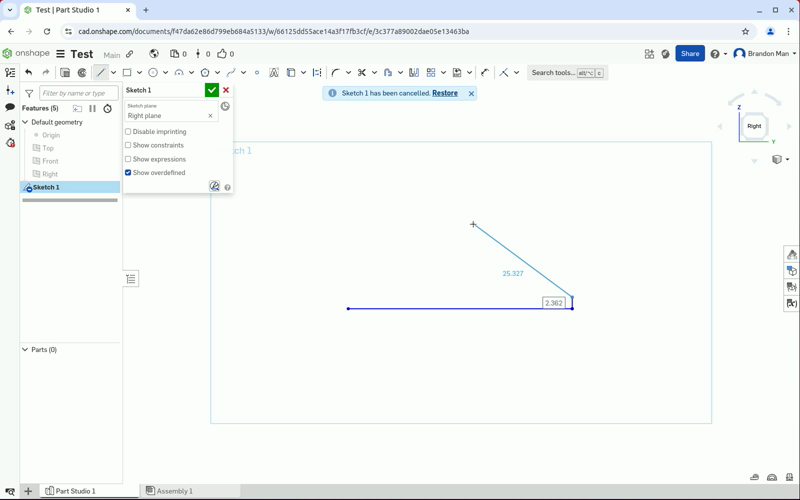
key(esc)
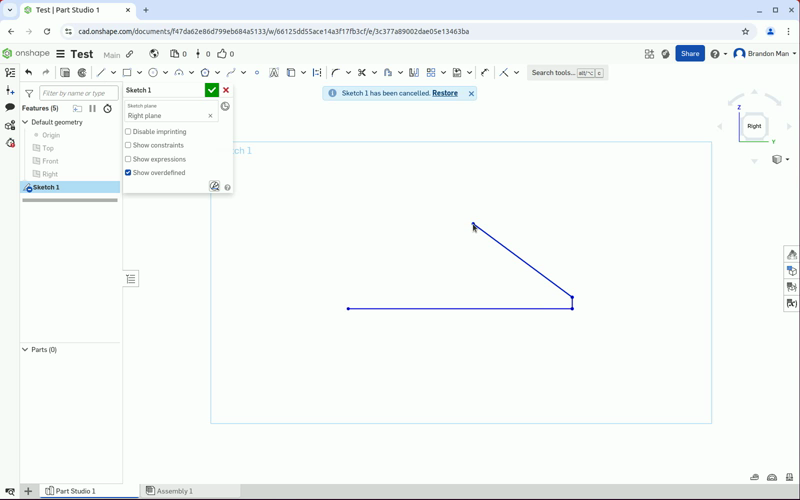
key(a)
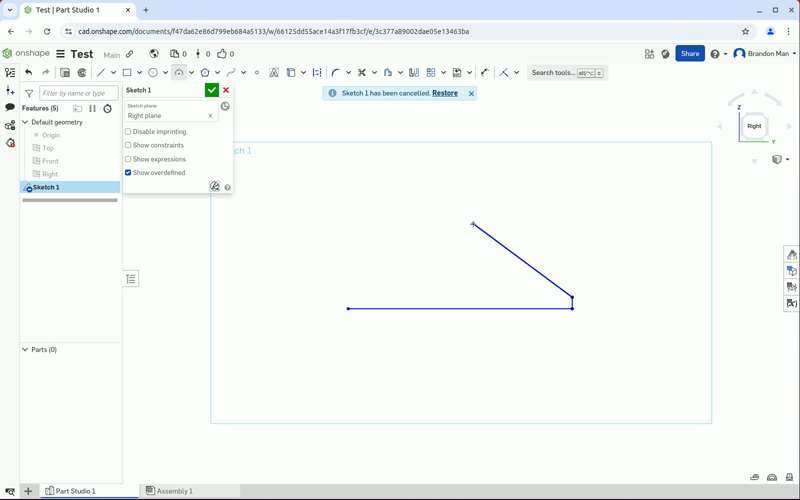
mouse_move(473, 223)
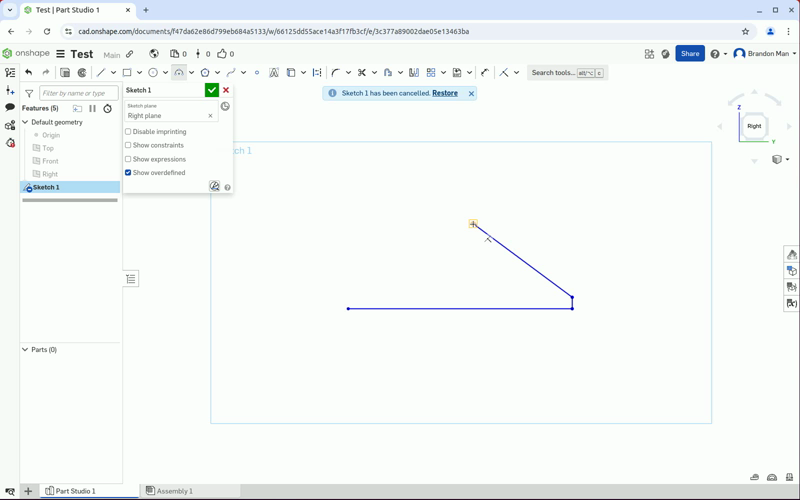
click(473, 223)
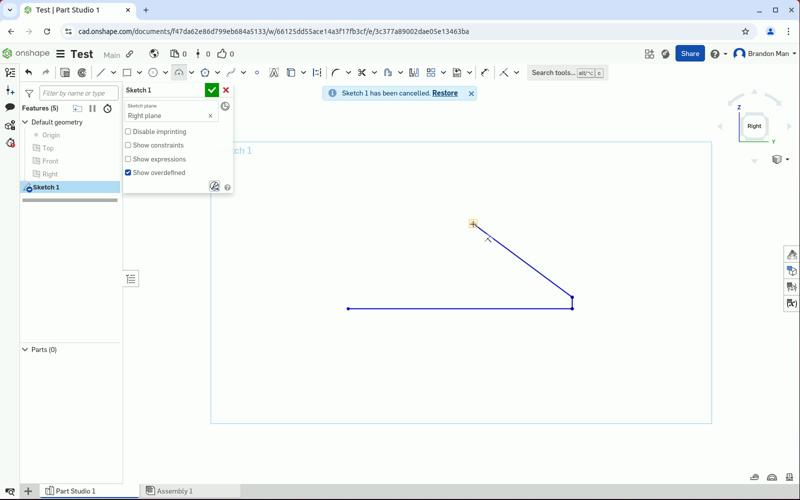
key_down(shift)
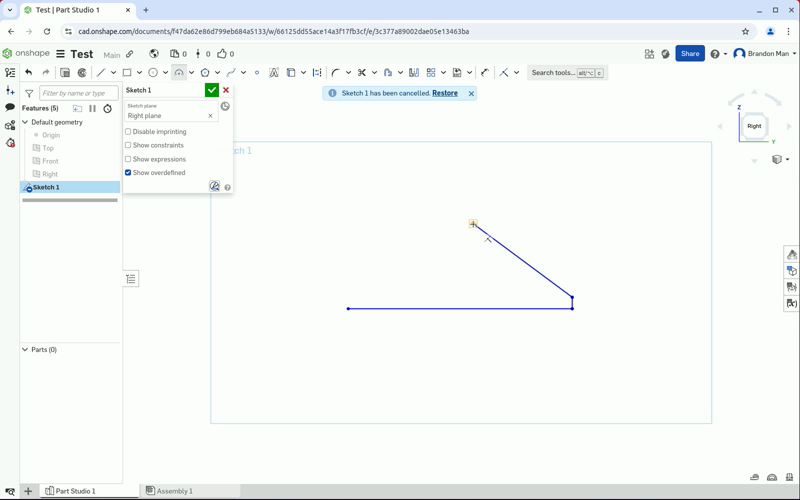
mouse_move(447, 223)
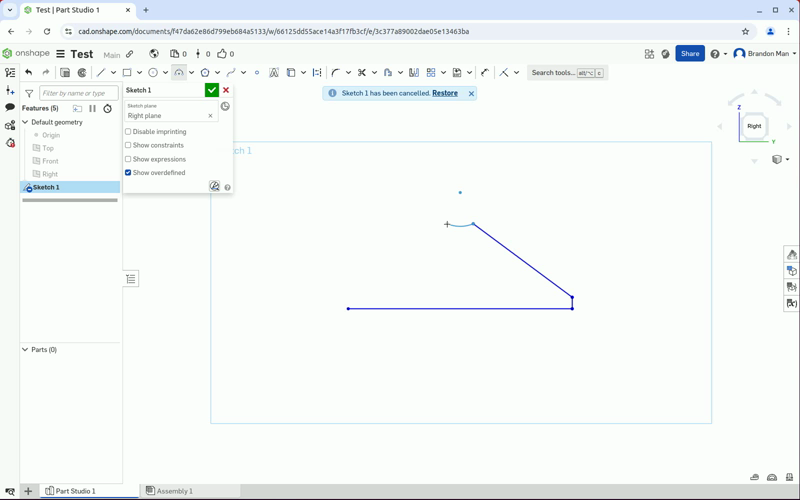
click(447, 223)
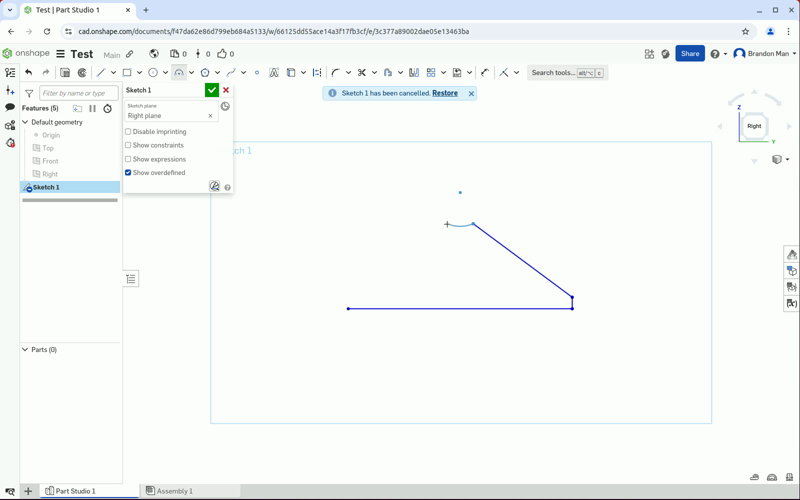
mouse_move(460, 219)
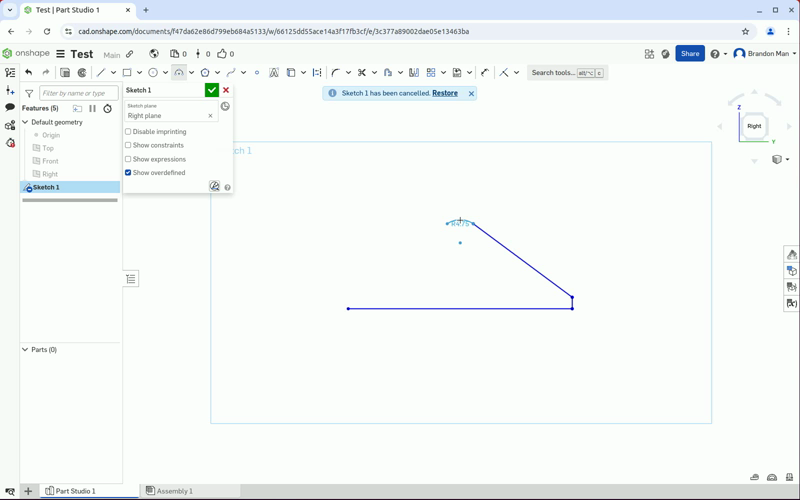
click(460, 219)
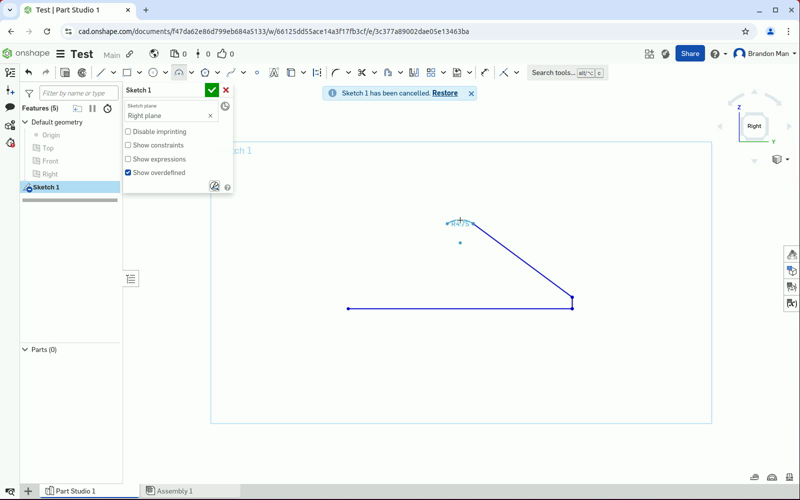
key_up(shift)
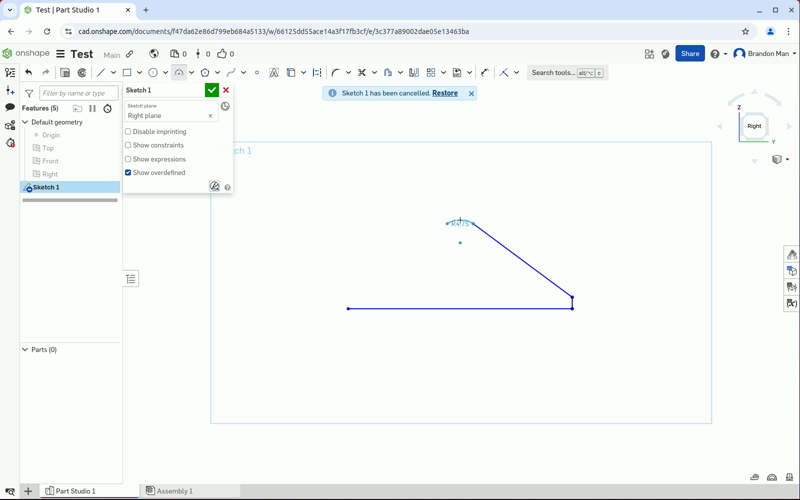
key(esc)
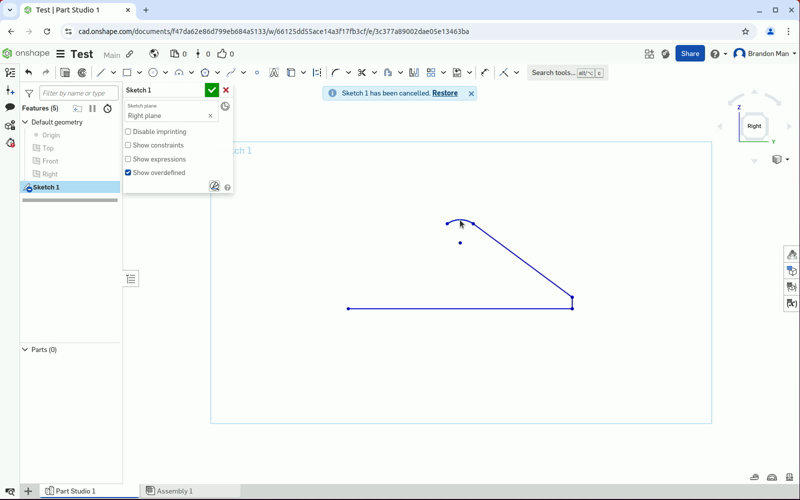
key(l)
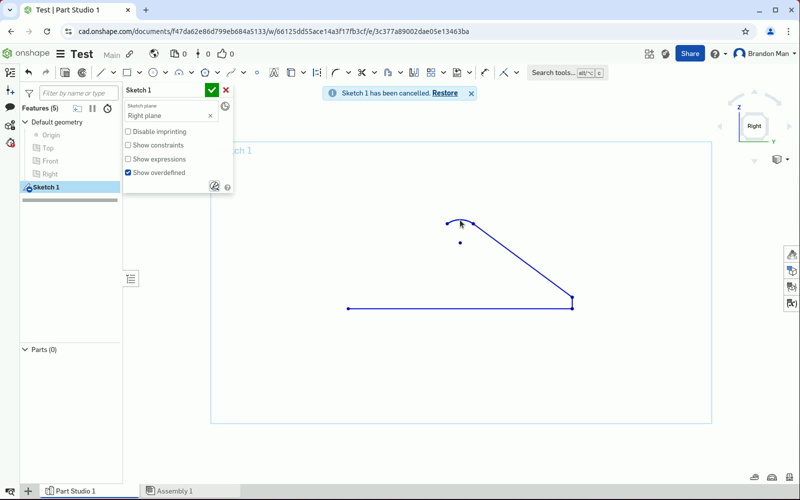
mouse_move(447, 223)
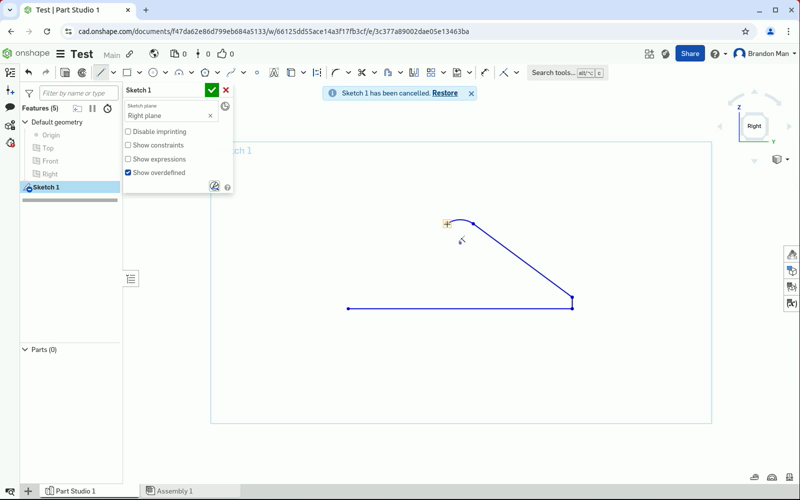
click(447, 223)
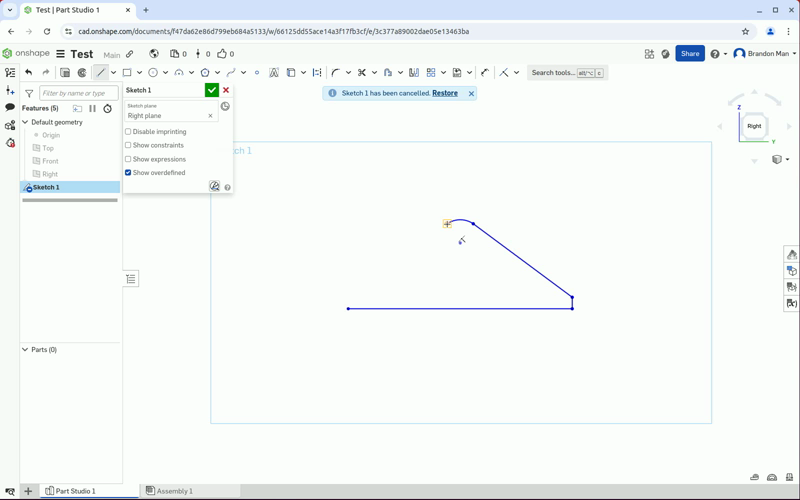
key_down(shift)
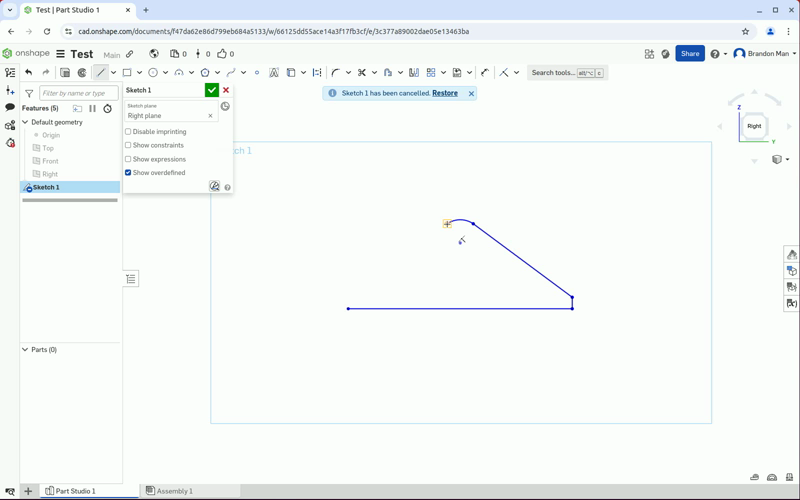
mouse_move(348, 297)
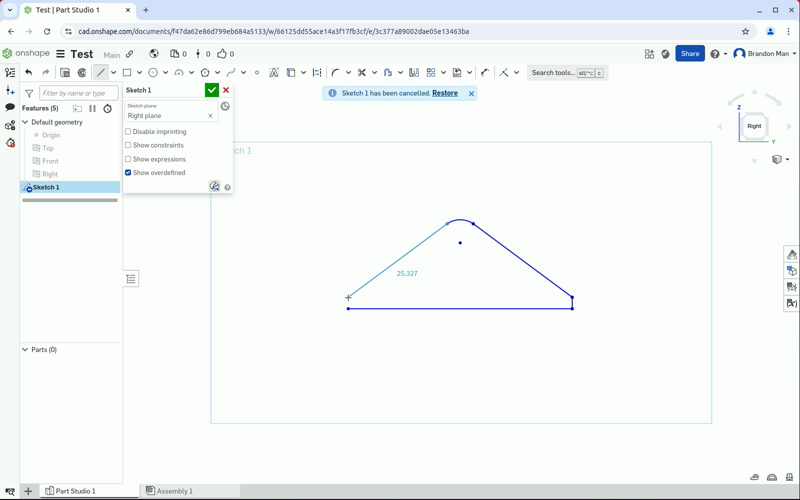
click(348, 297)
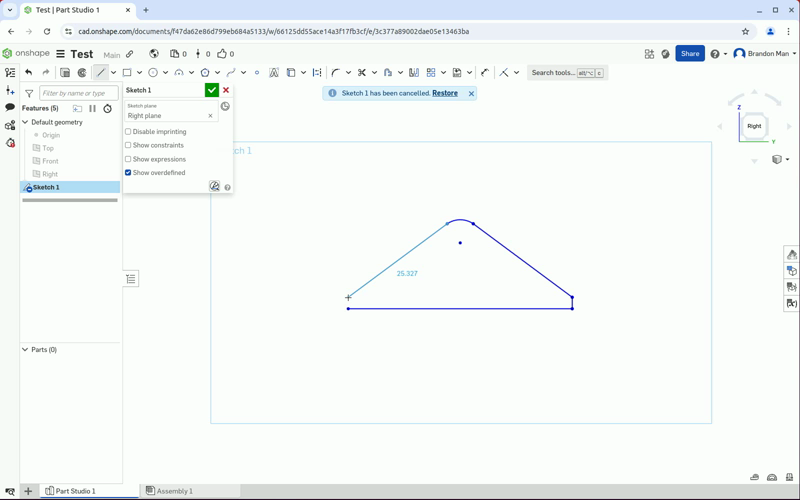
key_up(shift)
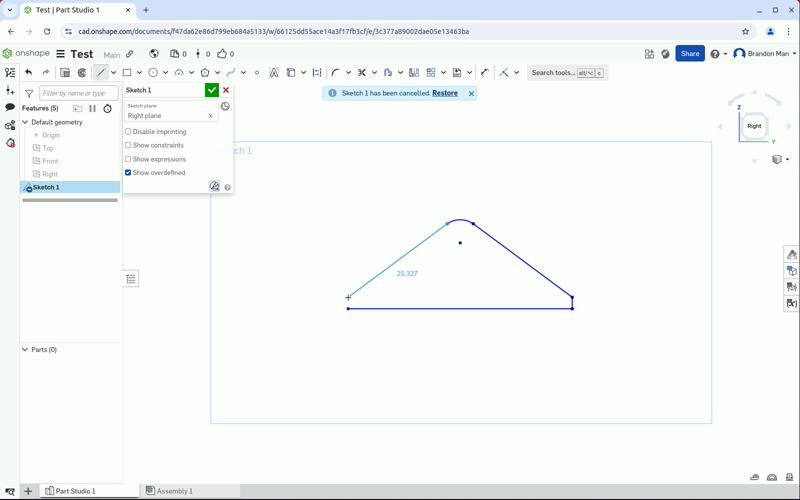
mouse_move(378, 297)
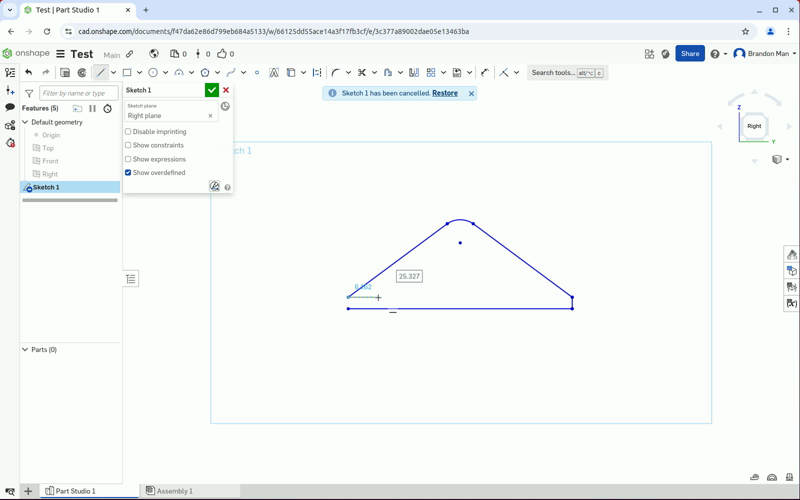
key_down(shift)
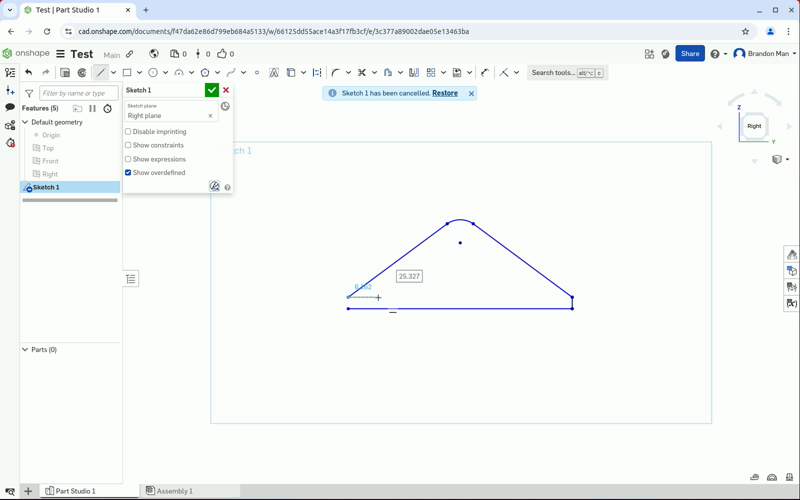
mouse_move(348, 308)
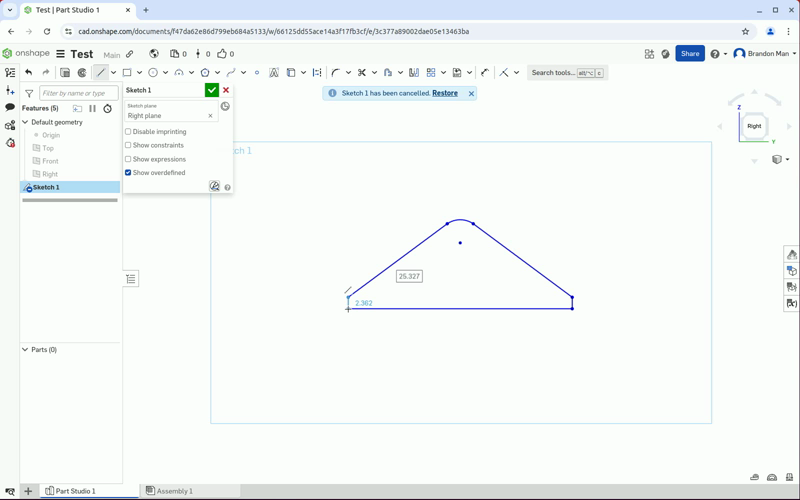
key_up(shift)
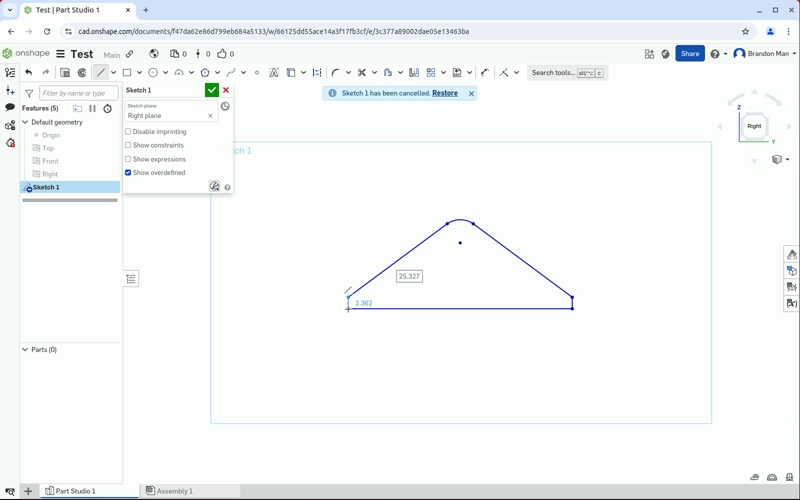
click(348, 308)
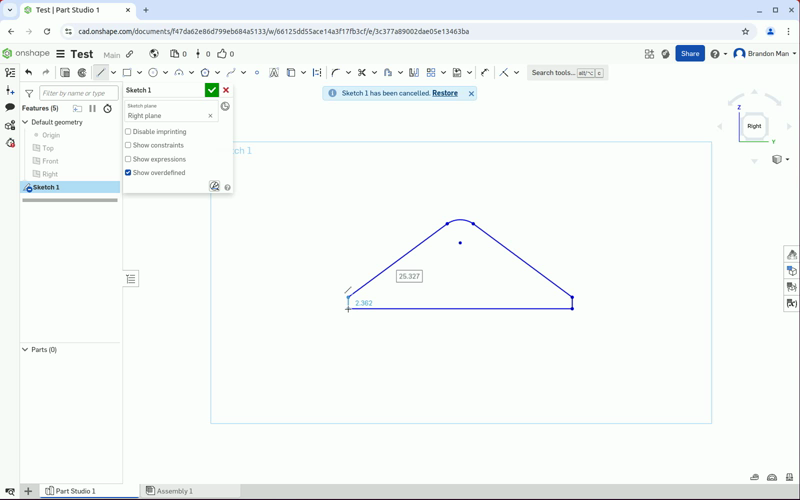
key(esc)
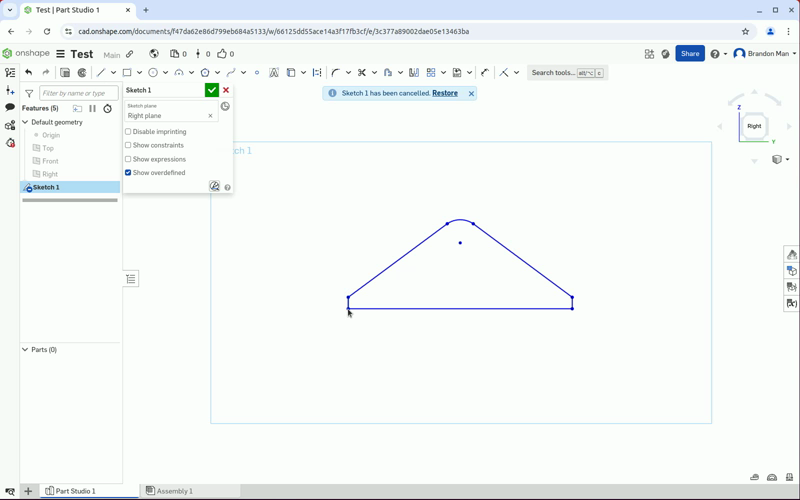
mouse_move(379, 294)
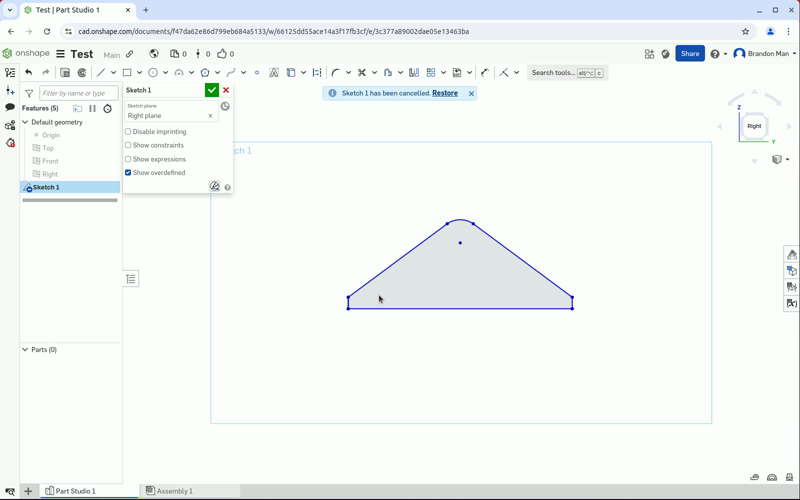
click(379, 294)
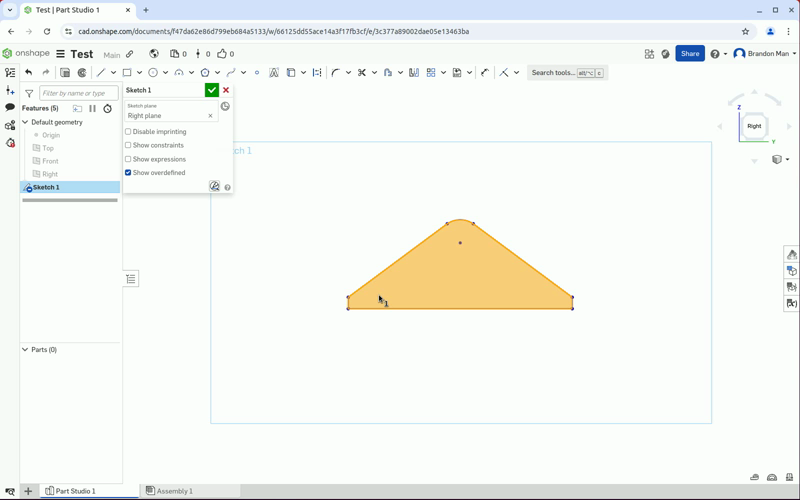
mouse_move(73, 352)
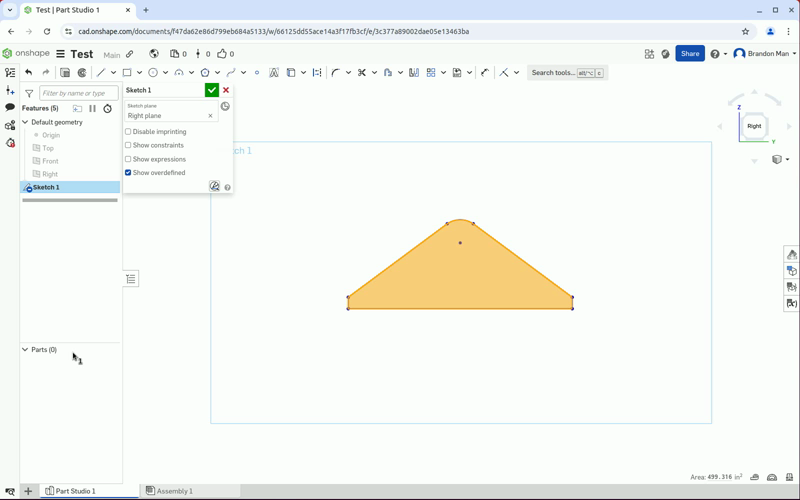
key(shift+y)
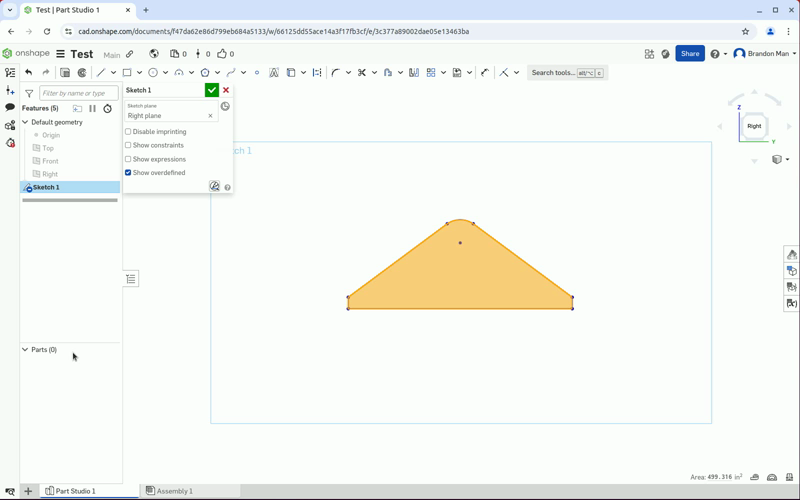
key(shift+e)
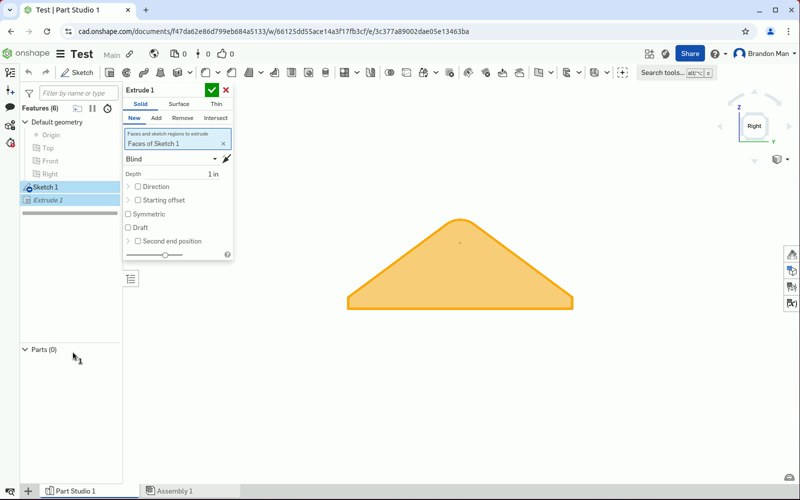
mouse_move(143, 106)
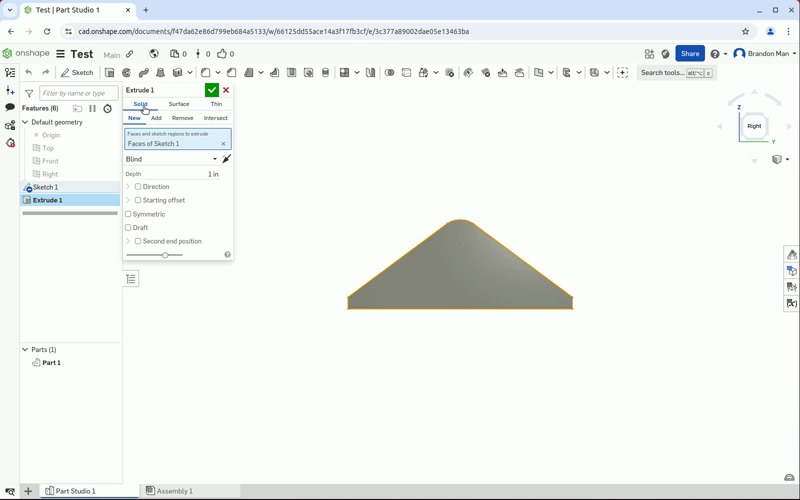
click(143, 106)
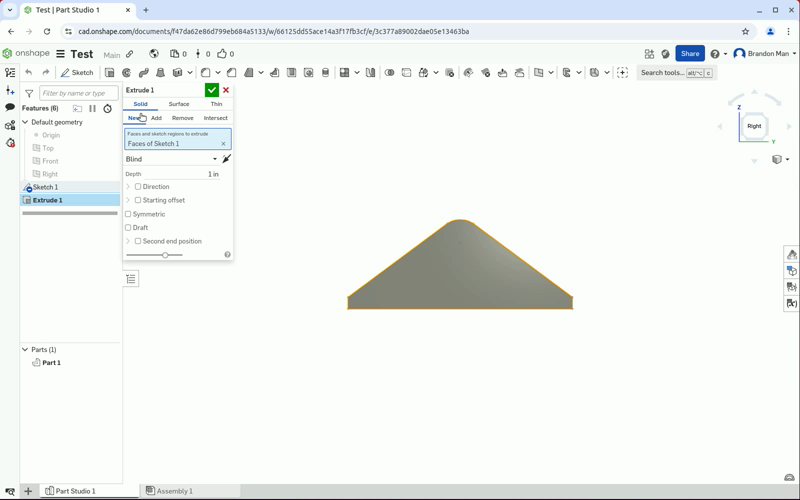
mouse_move(137, 120)
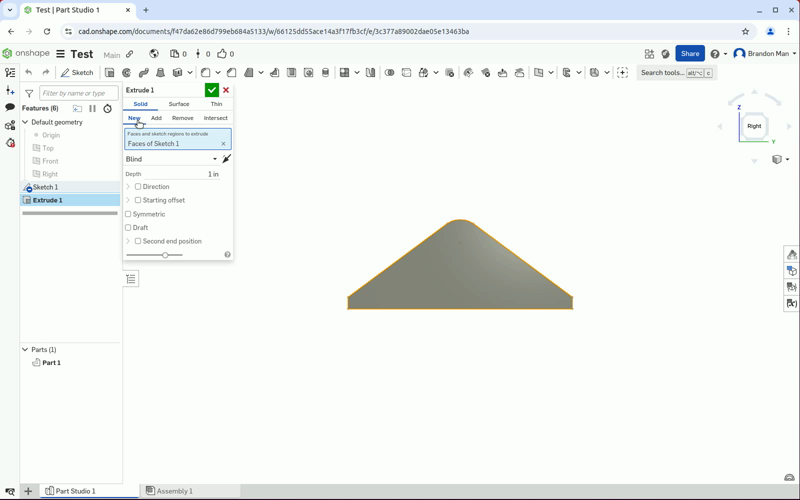
click(137, 120)
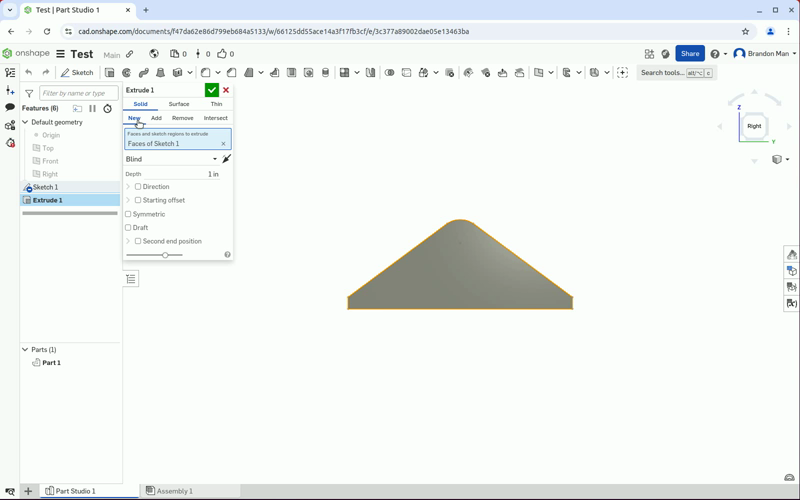
key(tab, 4)
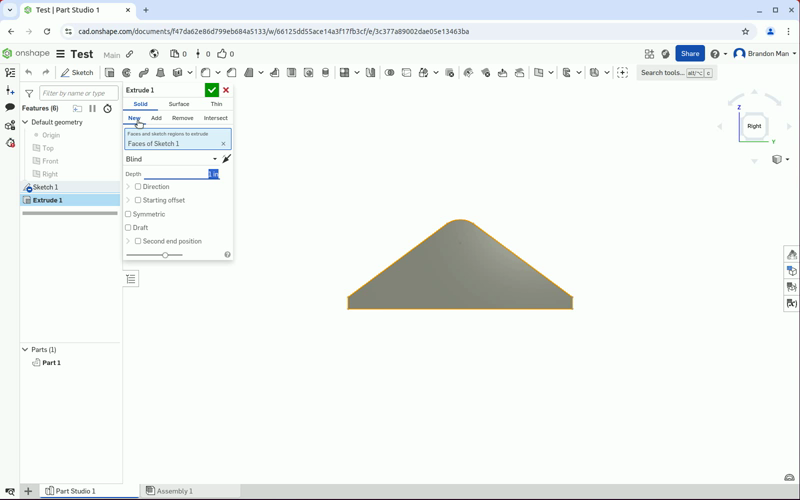
text(5.777)
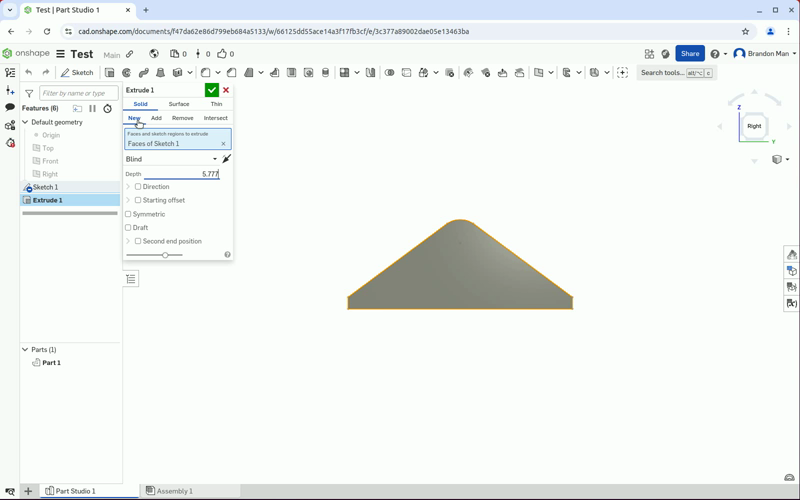
key(enter)
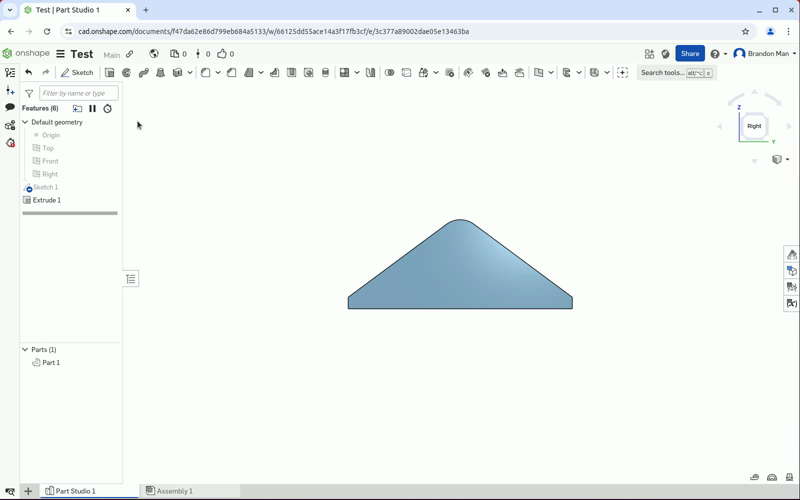
key(shift+h)
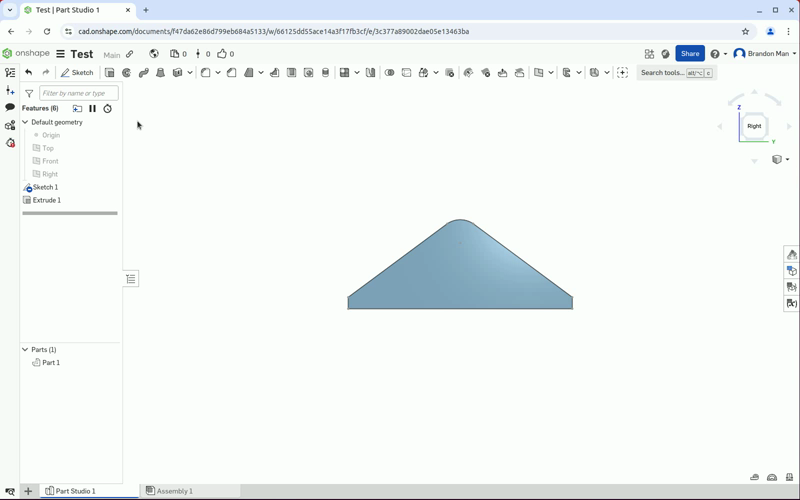
key(shift+h)
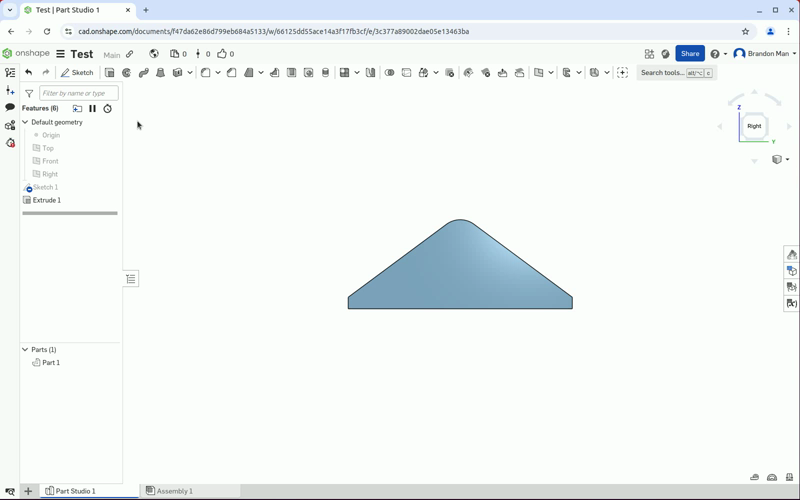
mouse_move(73, 189)
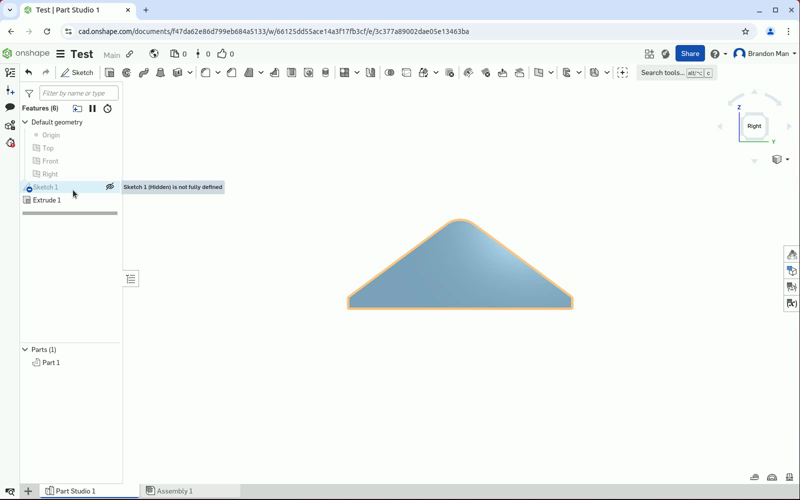
click(73, 189)
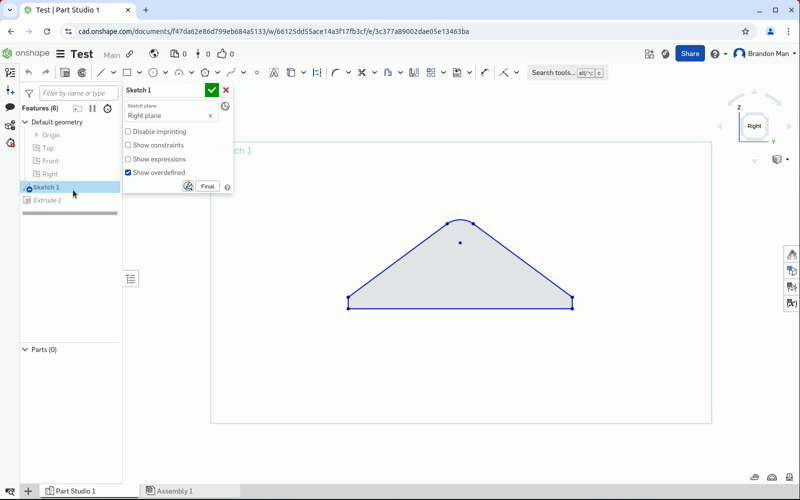
mouse_move(229, 92)
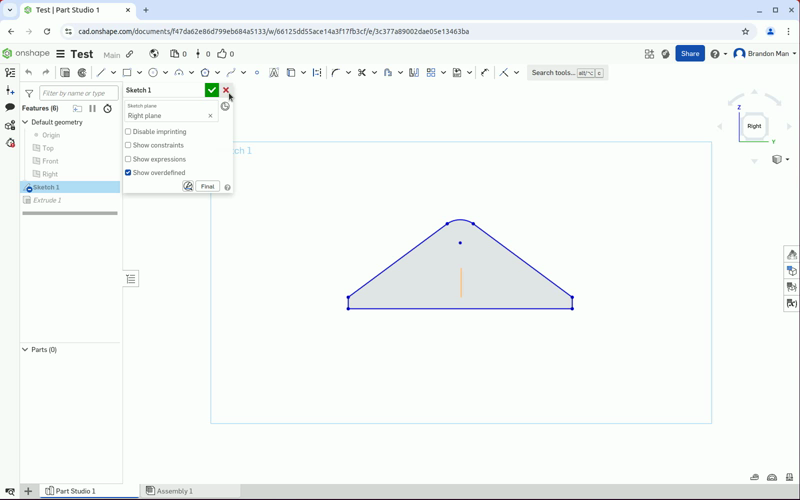
click(229, 92)
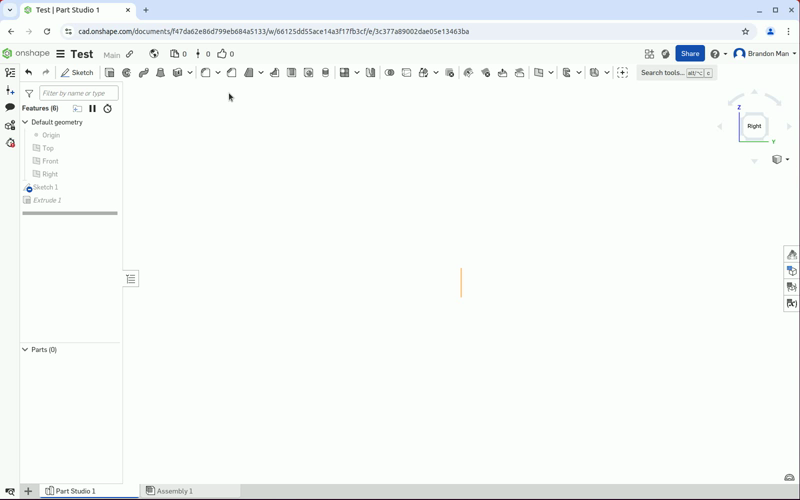
mouse_move(541, 75)
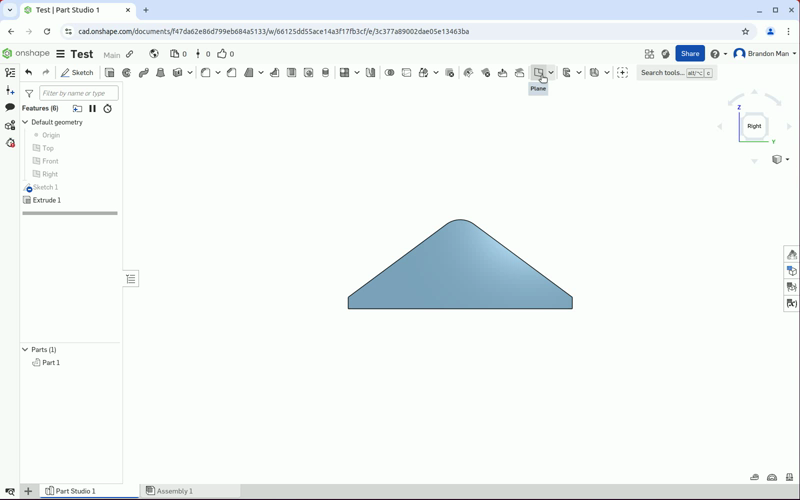
click(541, 75)
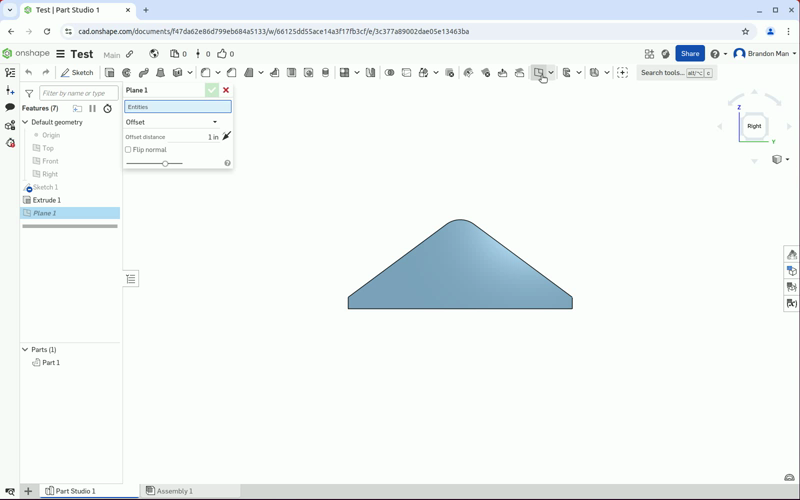
mouse_move(73, 176)
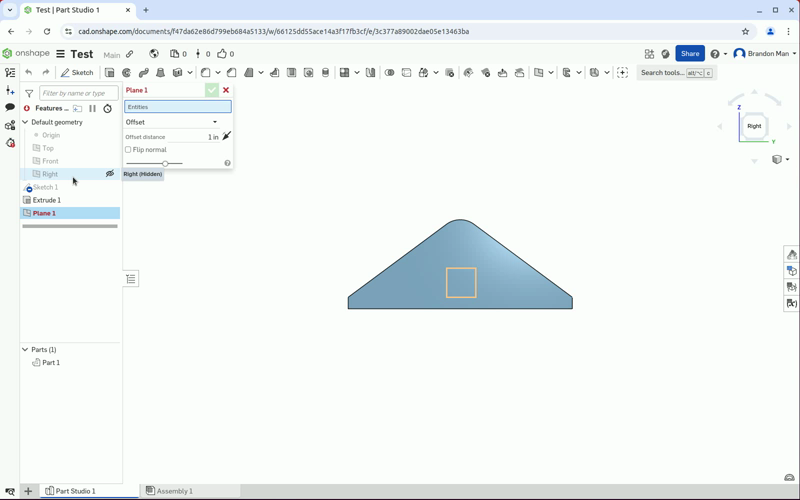
click(73, 176)
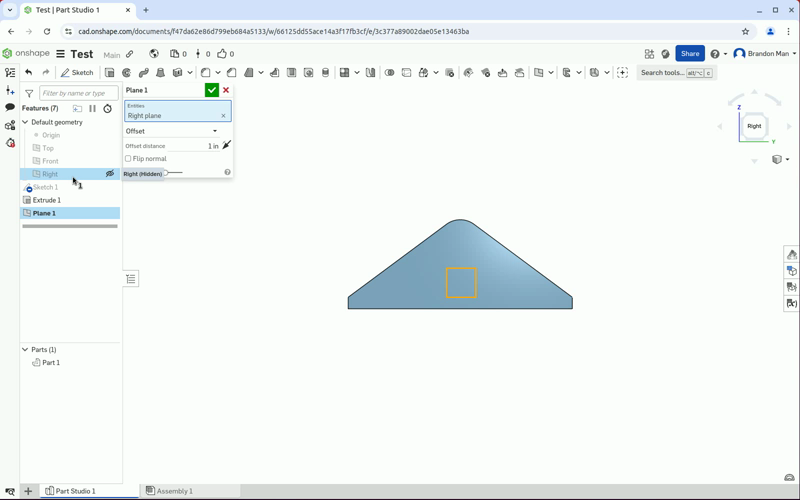
key(tab, 2)
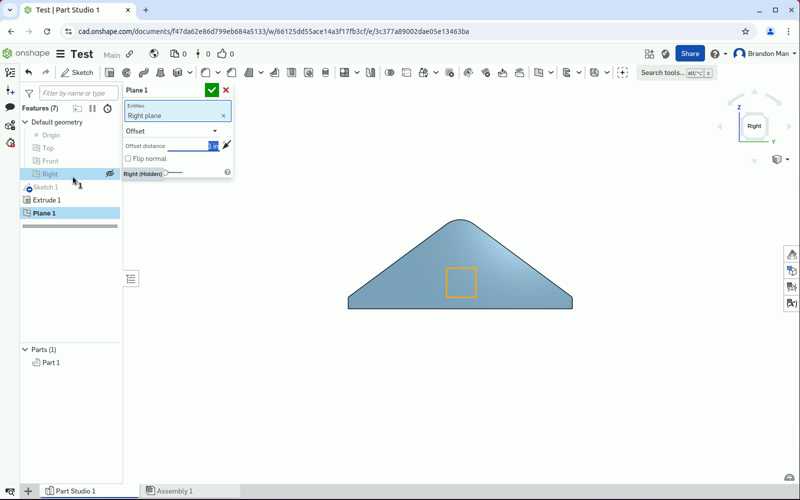
text(5.792)
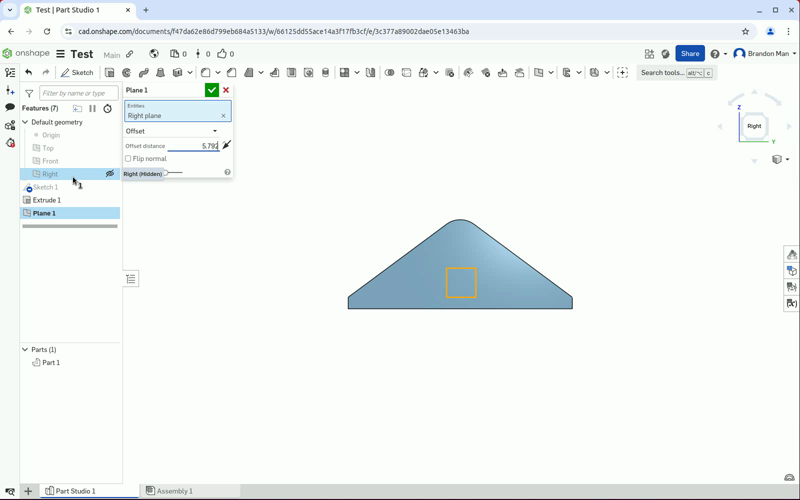
key(enter, 2)
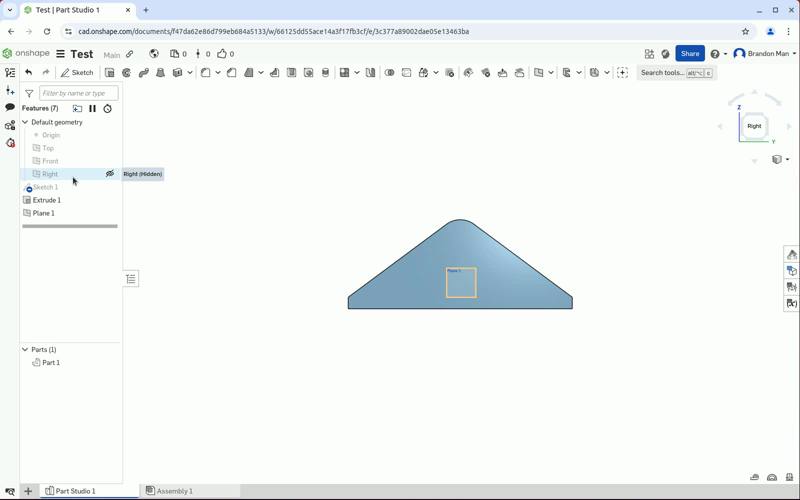
key(shift+s)
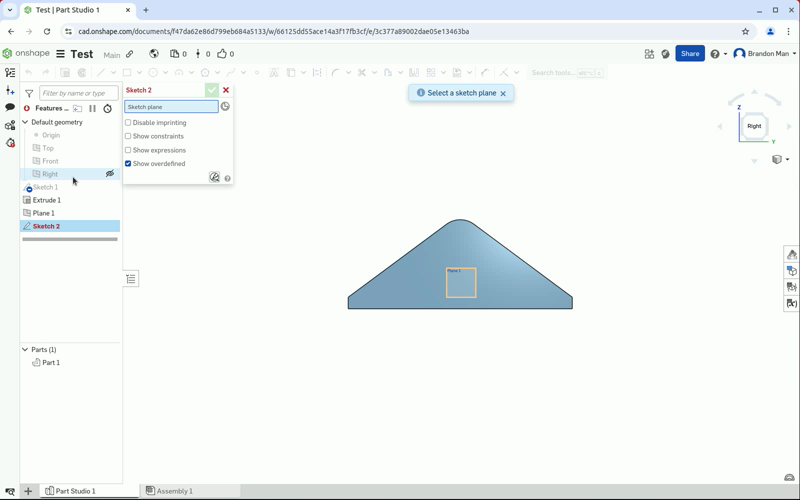
mouse_move(73, 215)
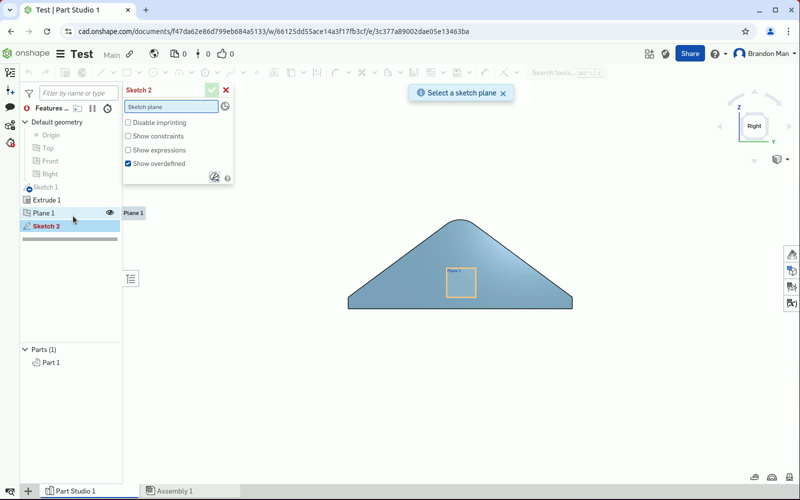
click(73, 215)
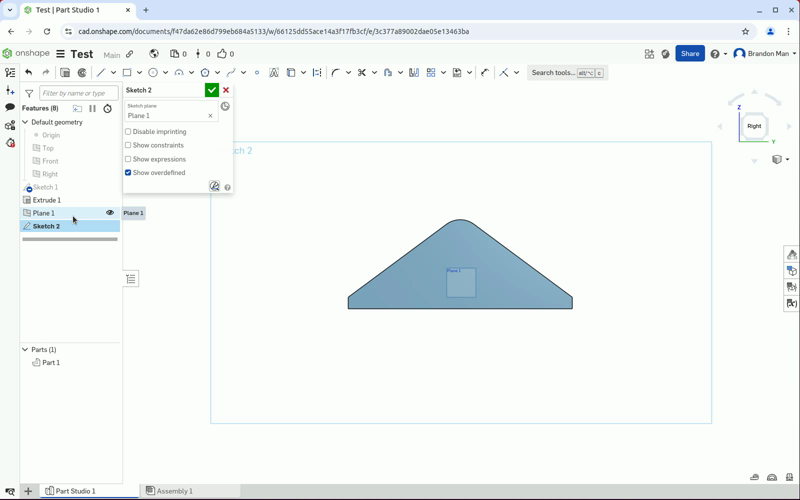
mouse_move(73, 352)
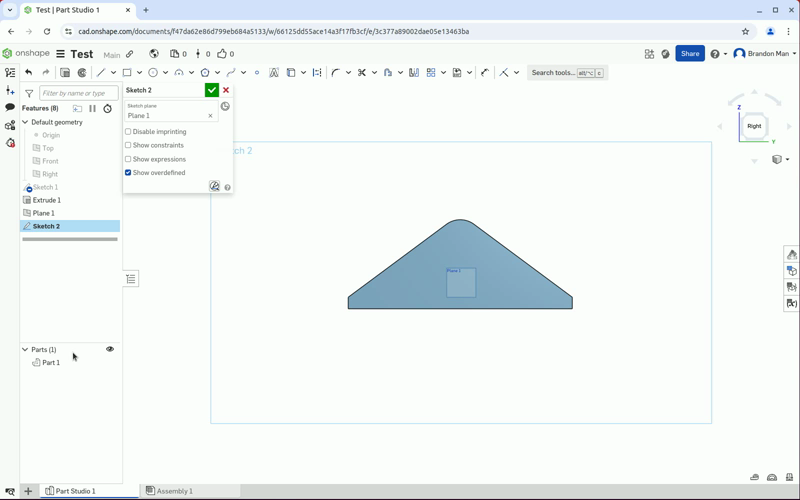
key(y)
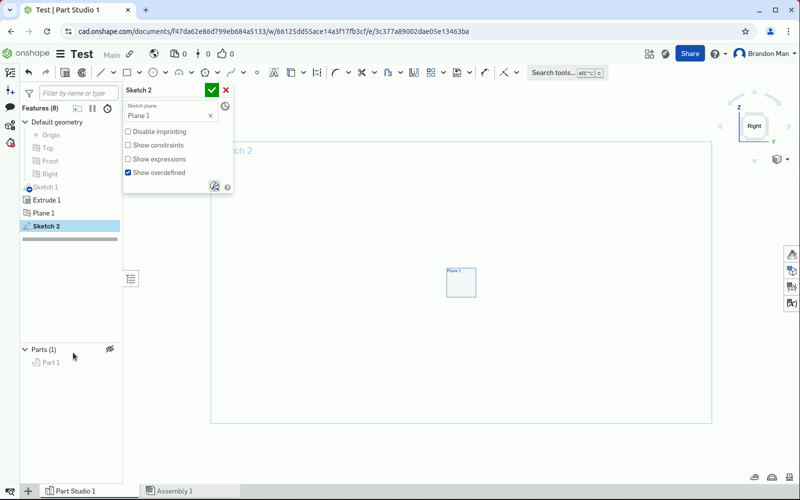
key(l)
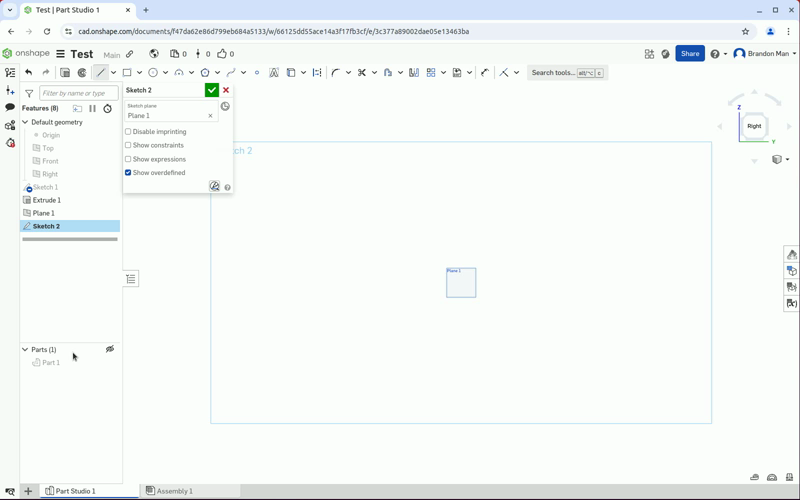
key_down(shift)
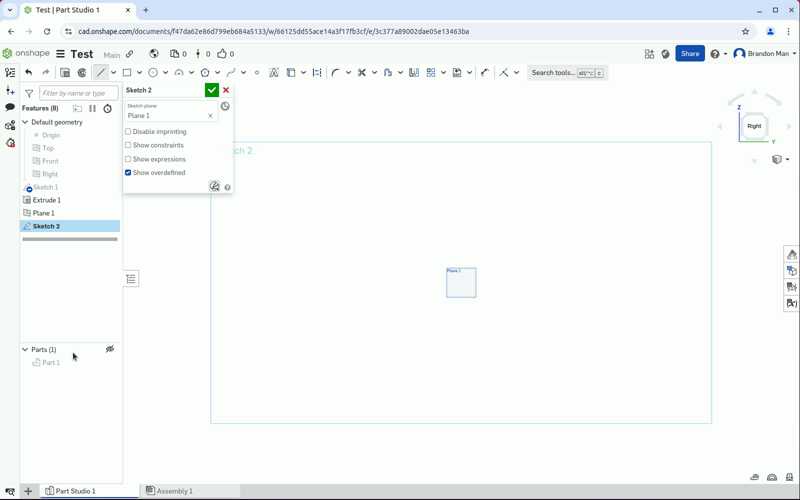
mouse_move(560, 287)
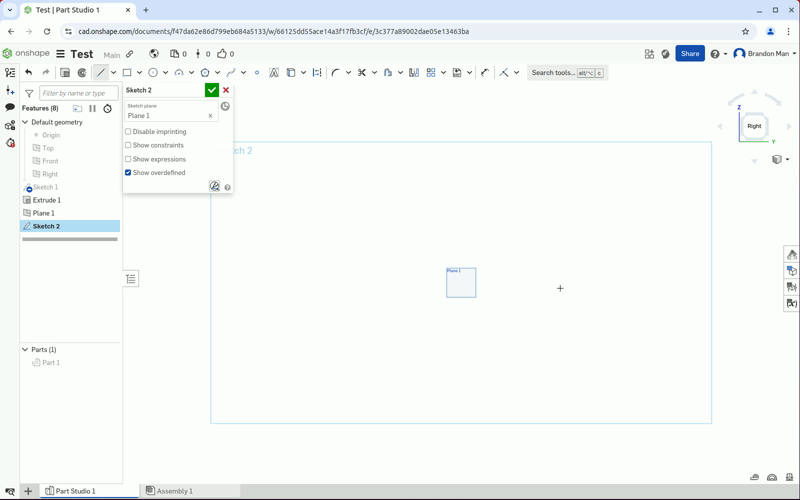
click(560, 287)
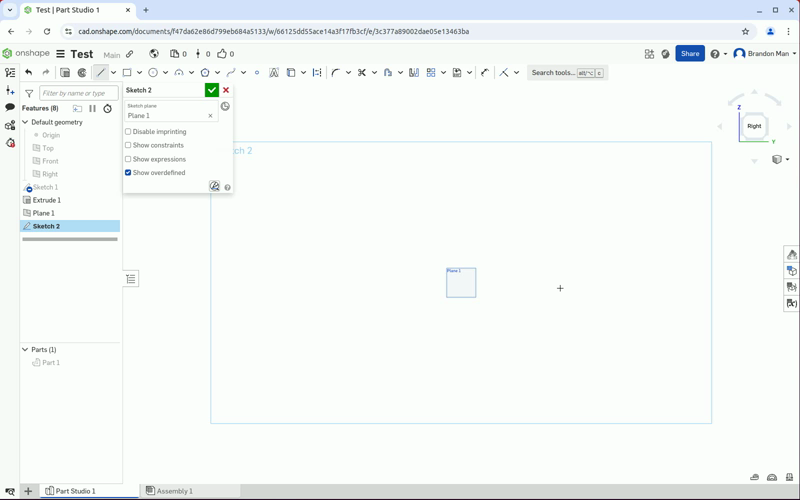
key_up(shift)
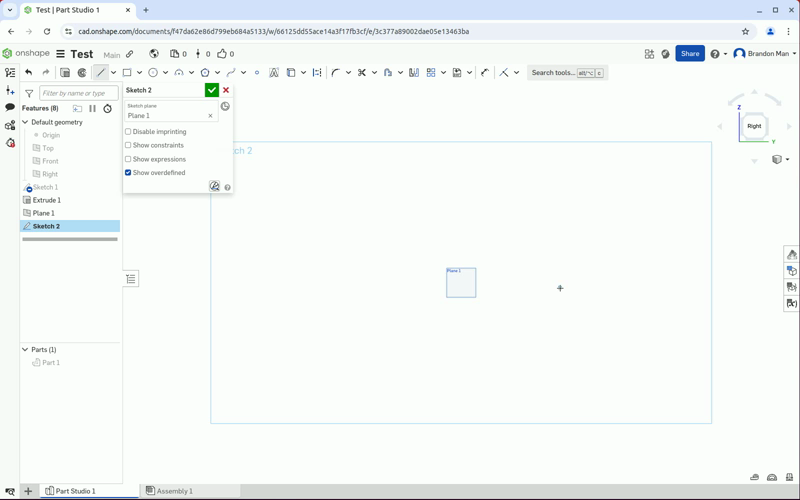
key_down(shift)
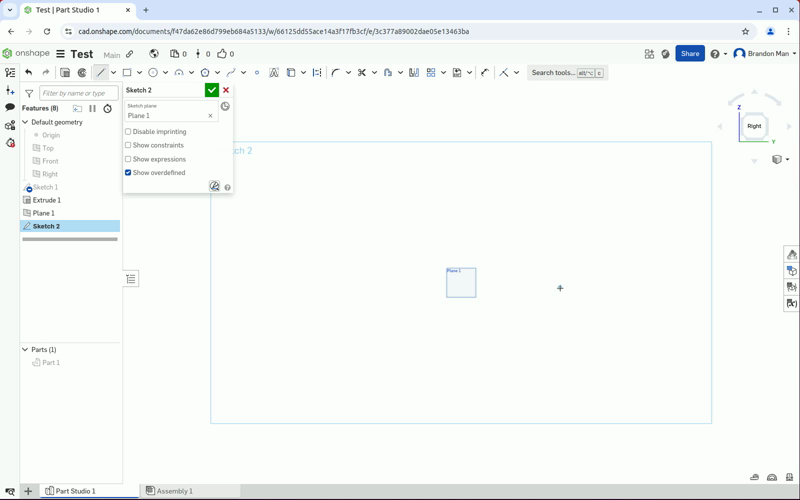
mouse_move(589, 287)
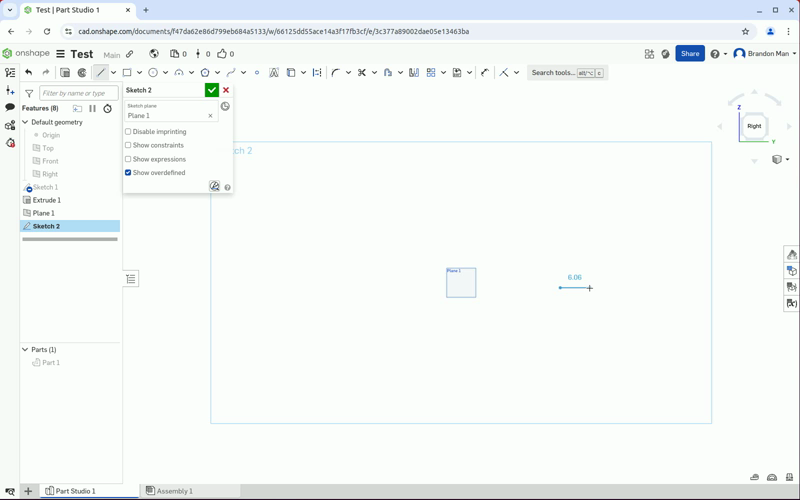
mouse_move(574, 297)
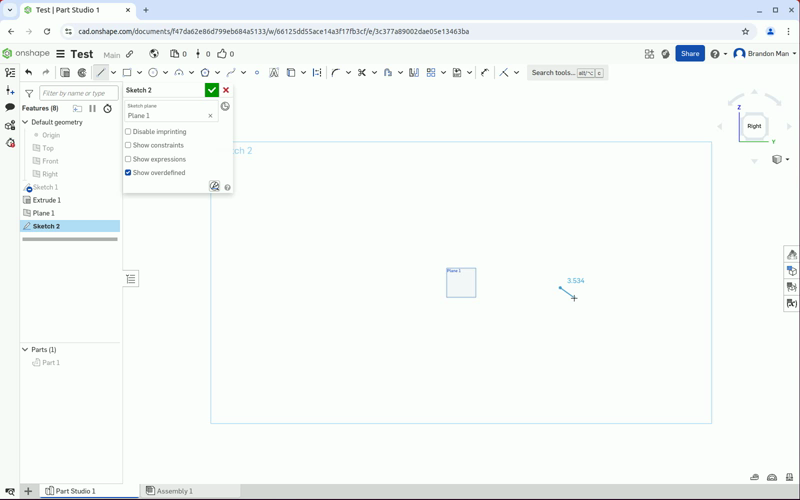
click(574, 297)
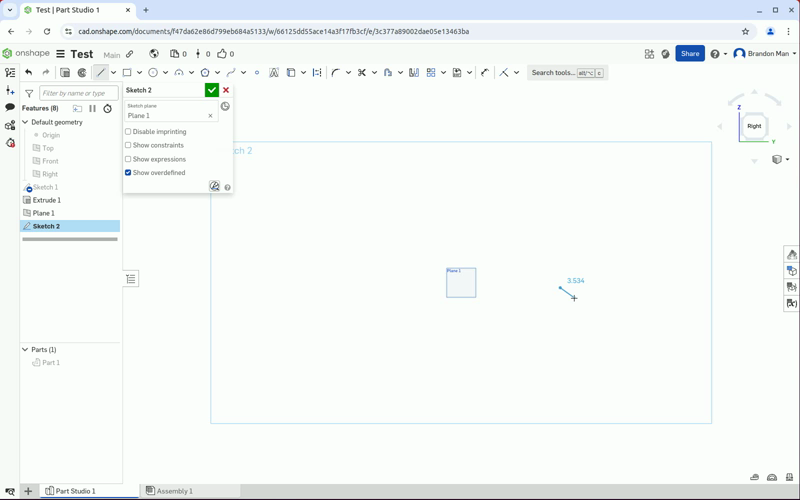
key_up(shift)
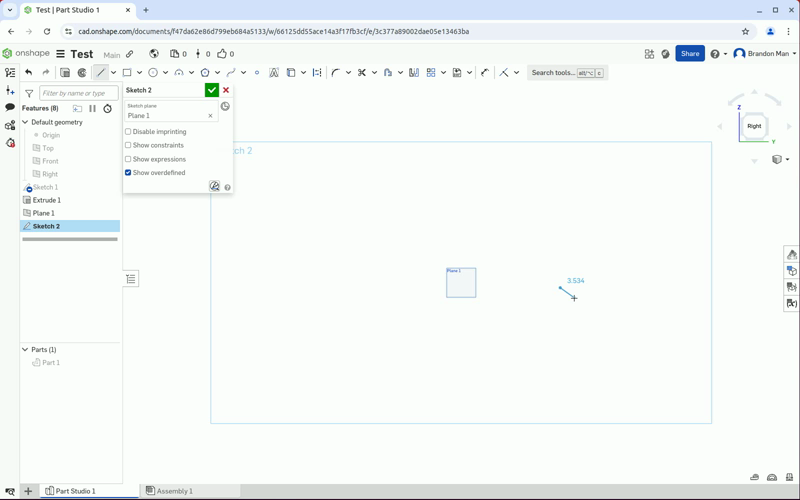
key_down(shift)
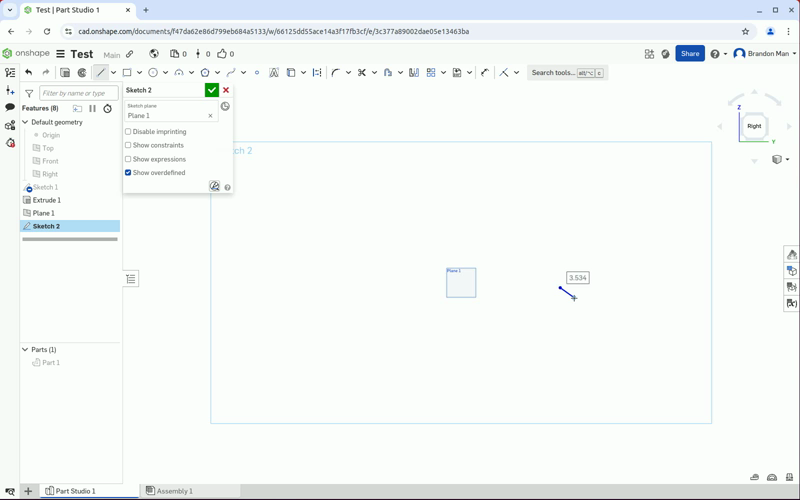
mouse_move(589, 297)
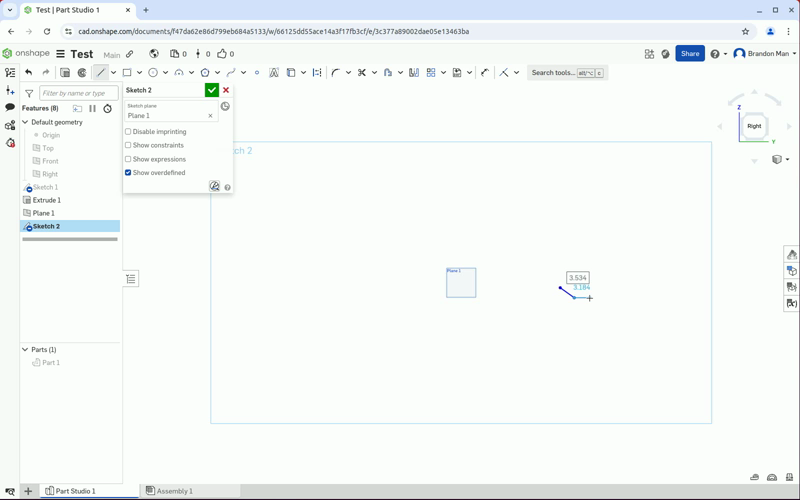
mouse_move(560, 277)
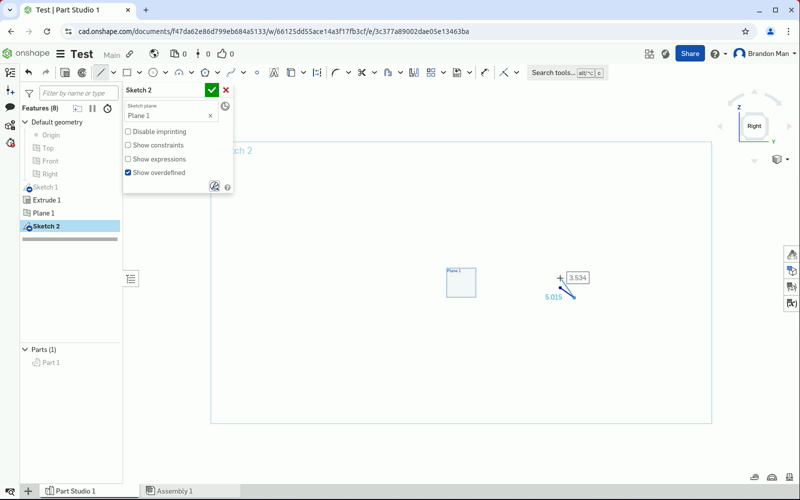
click(560, 277)
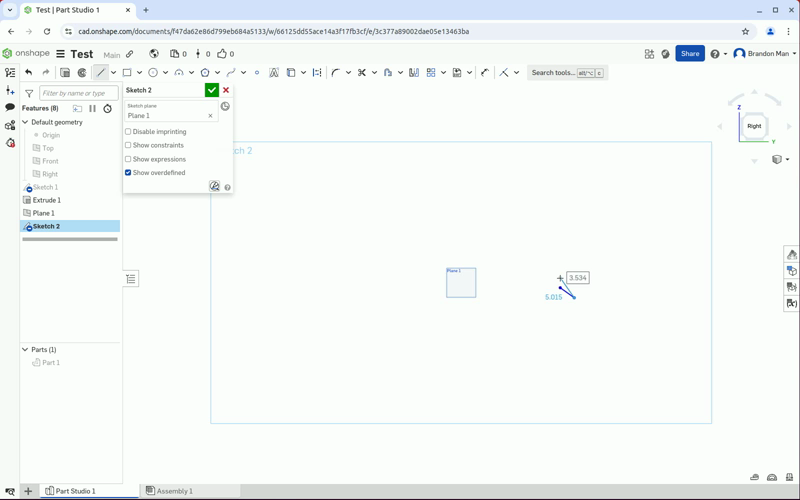
key_up(shift)
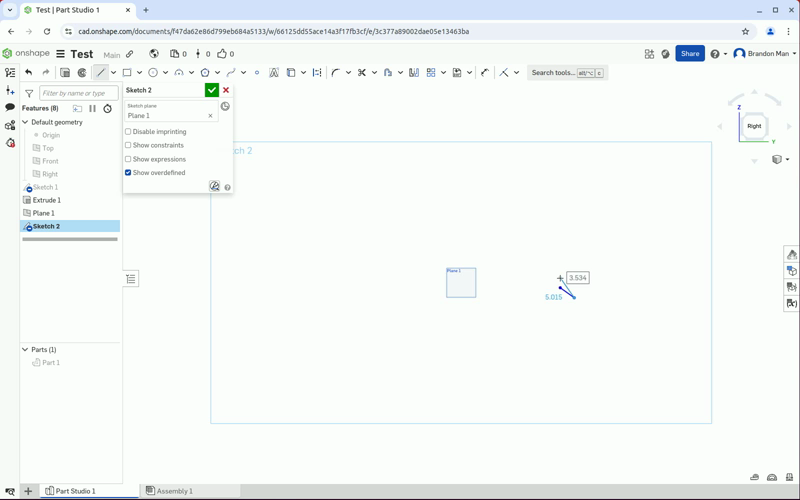
mouse_move(589, 277)
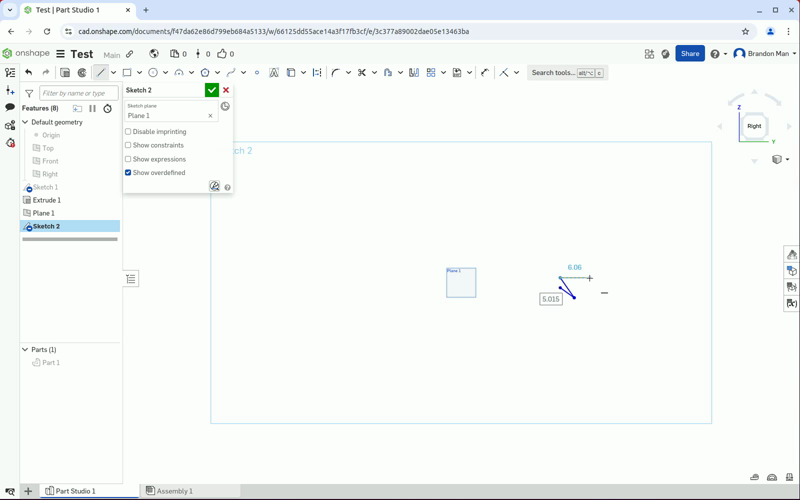
key_down(shift)
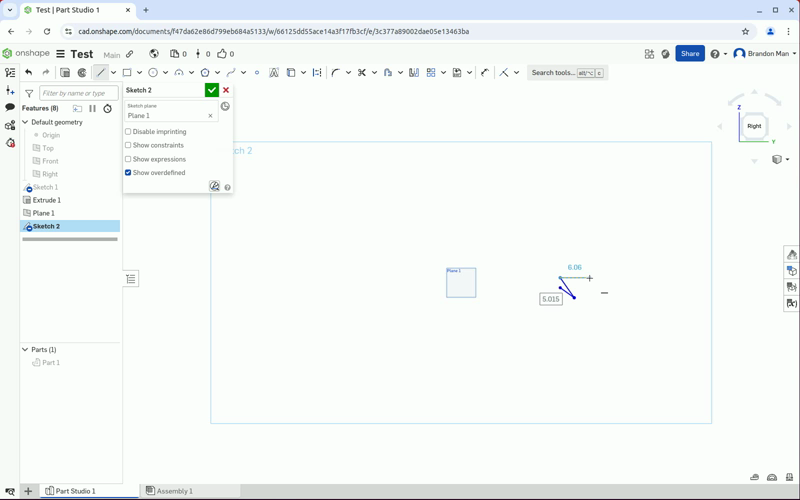
mouse_move(560, 287)
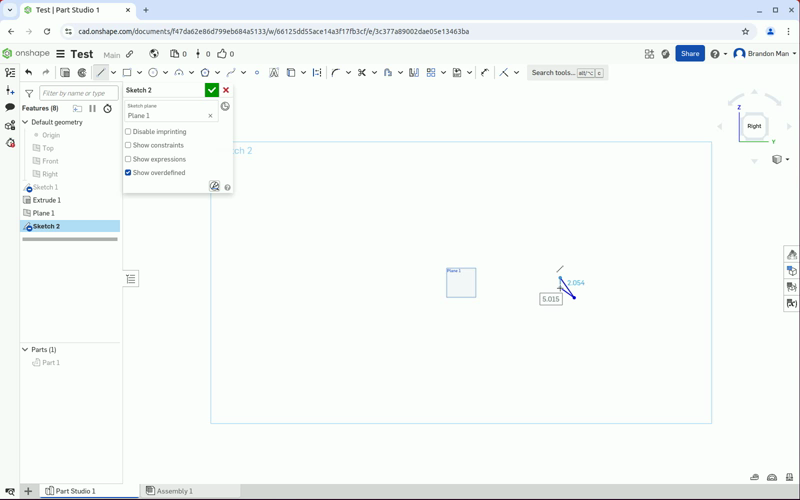
key_up(shift)
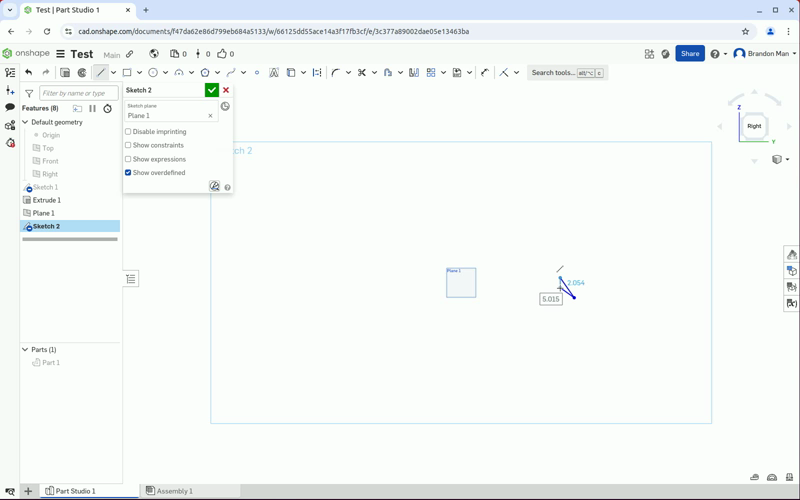
click(560, 287)
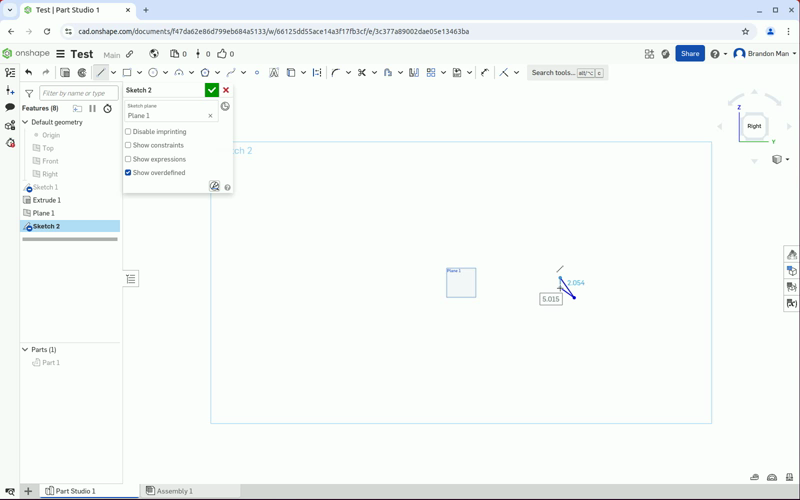
key(esc)
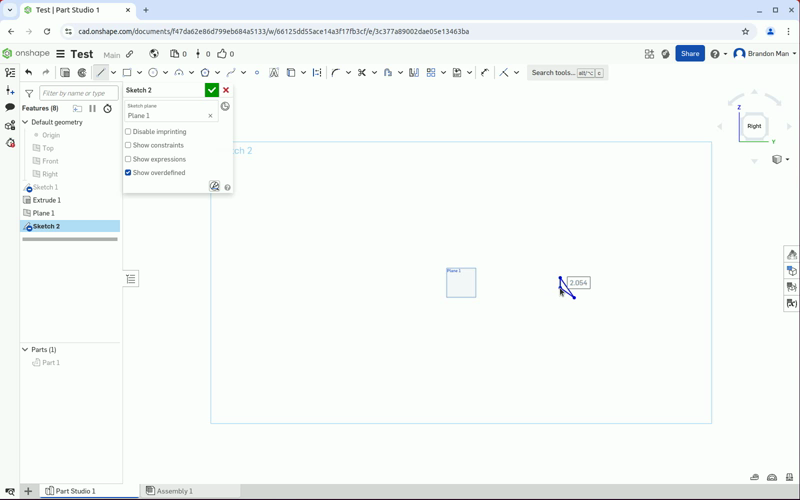
mouse_move(567, 291)
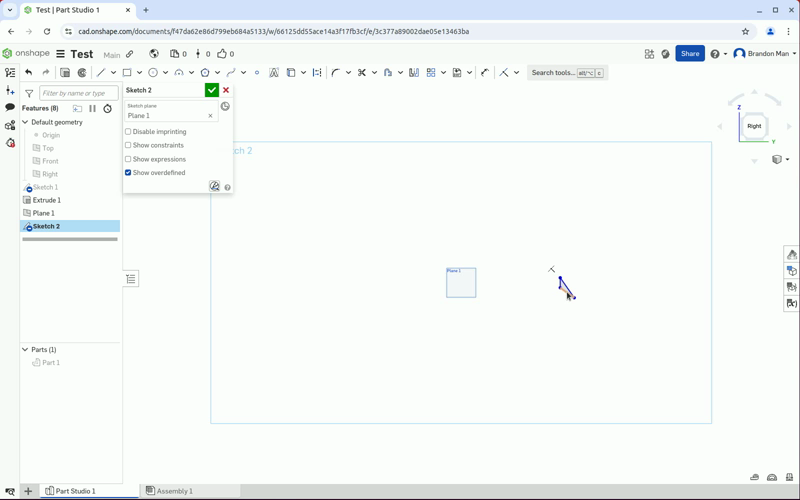
scroll(6)
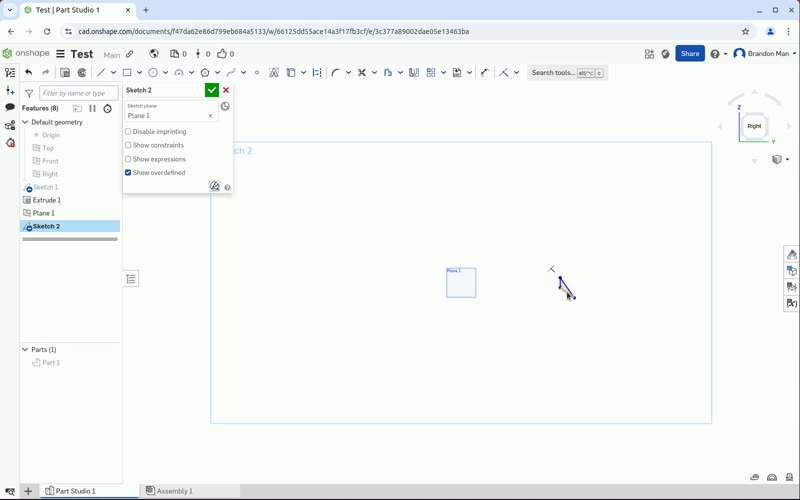
scroll(6)
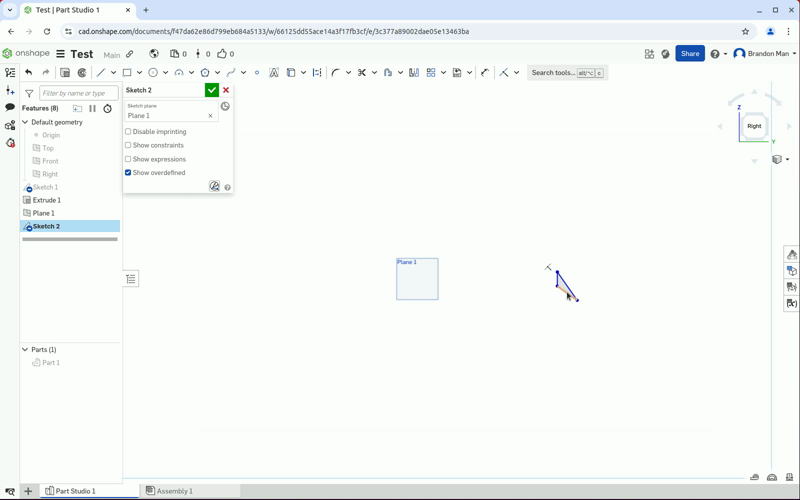
scroll(6)
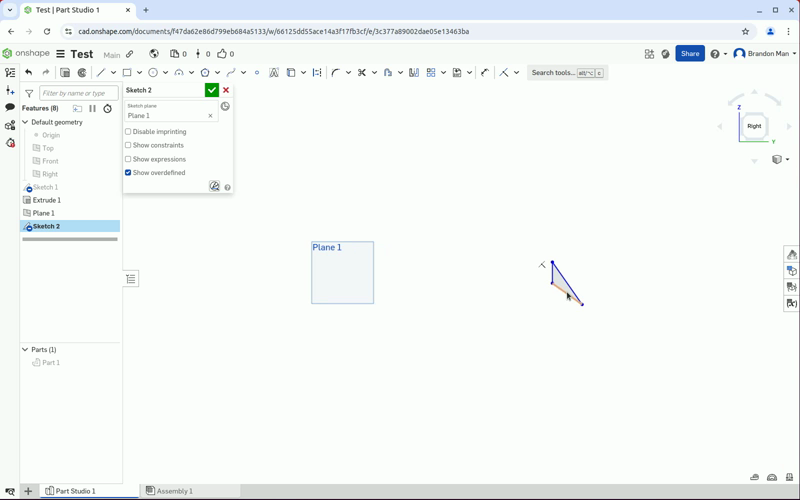
scroll(6)
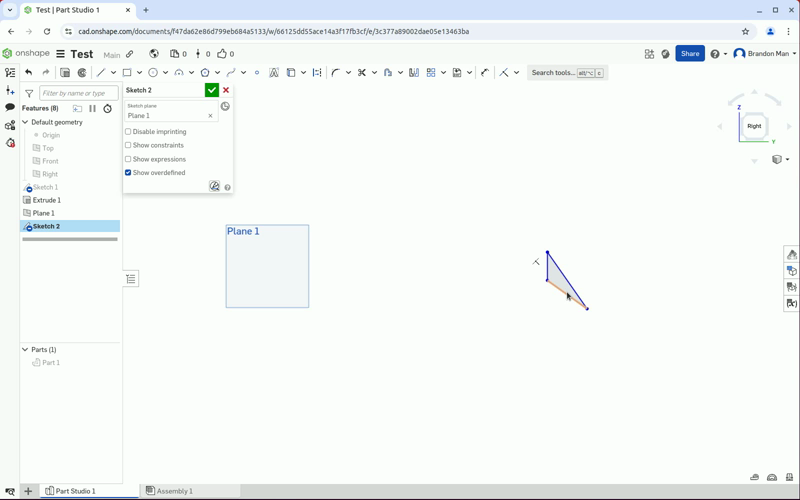
scroll(6)
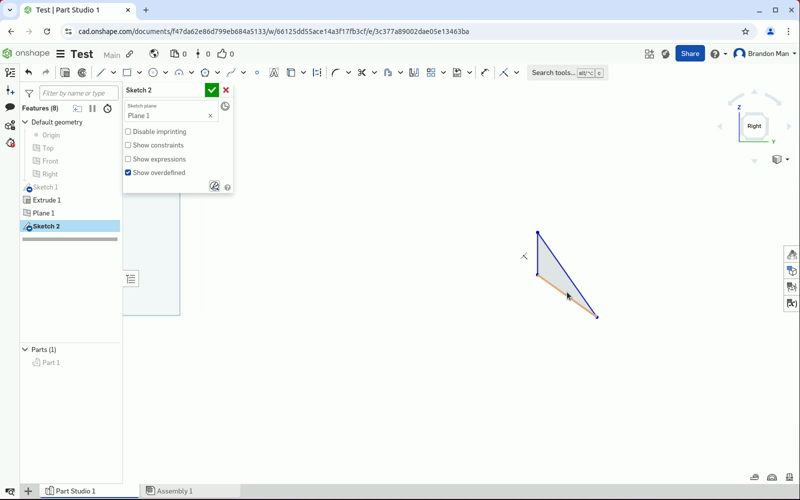
scroll(6)
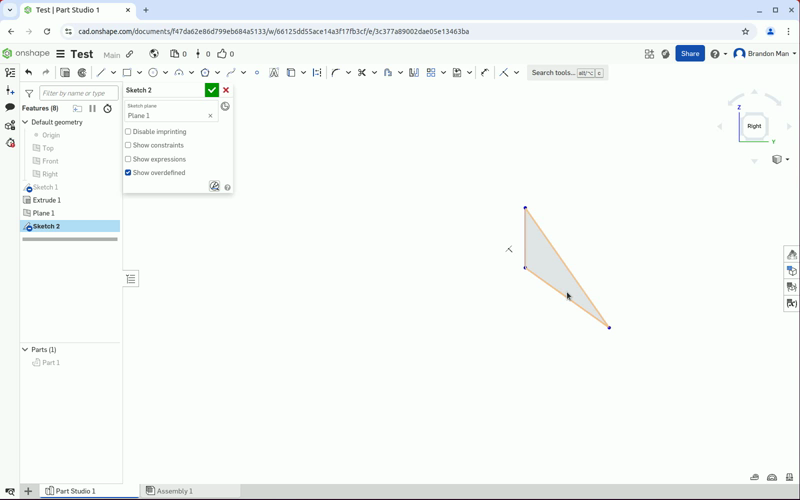
scroll(6)
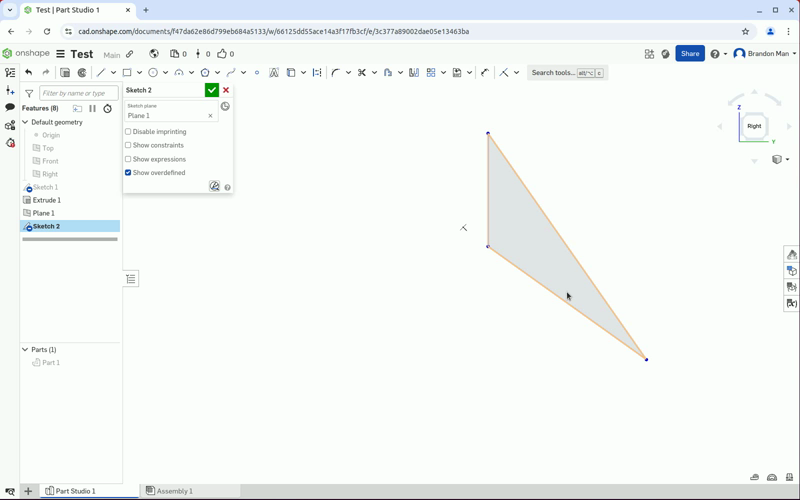
click(567, 291)
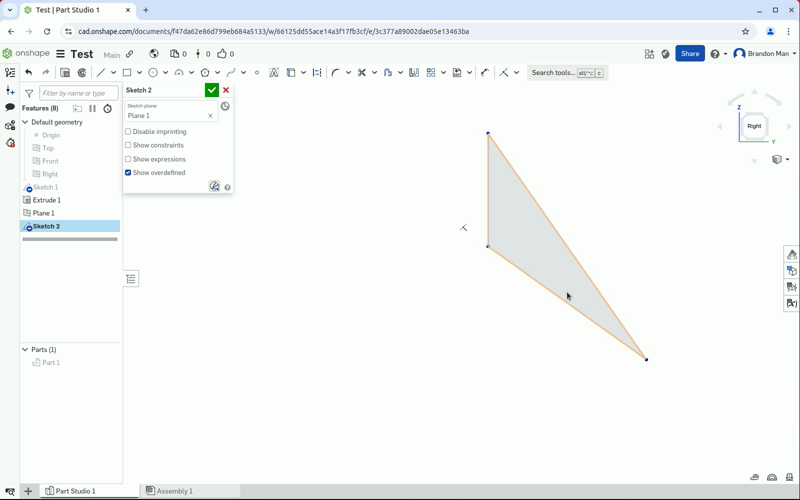
scroll(-6)
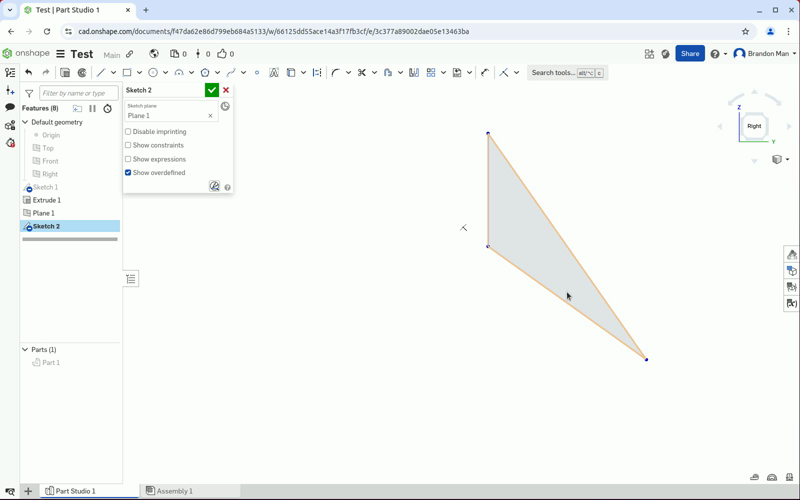
scroll(-6)
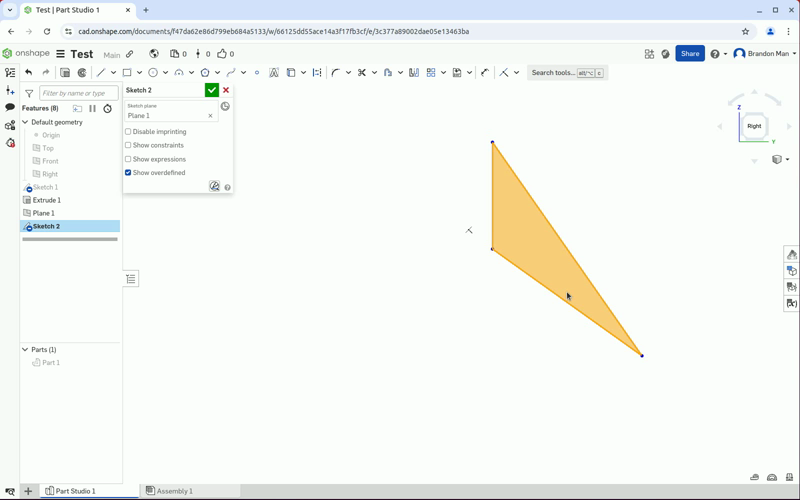
scroll(-6)
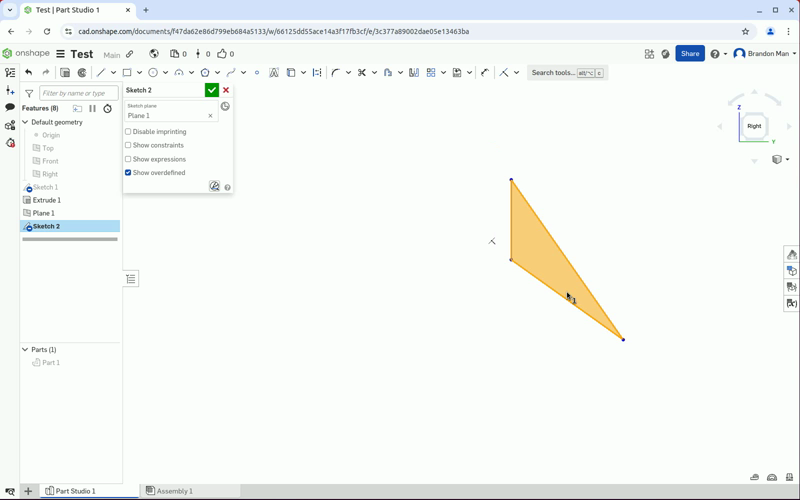
scroll(-6)
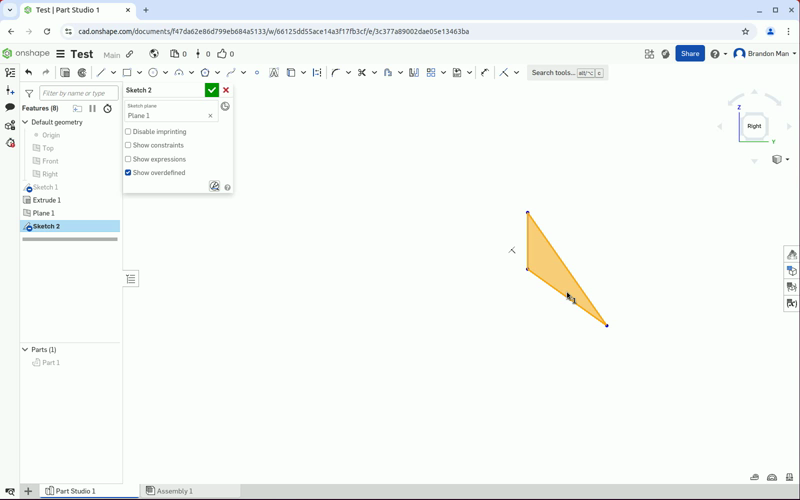
scroll(-6)
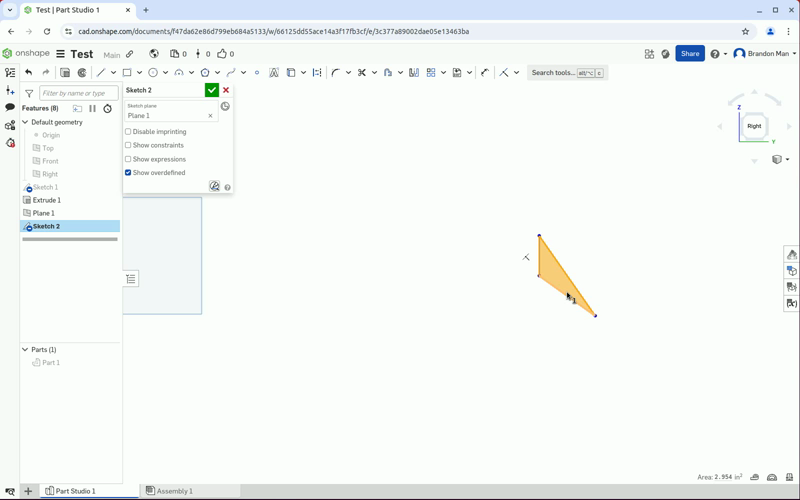
scroll(-6)
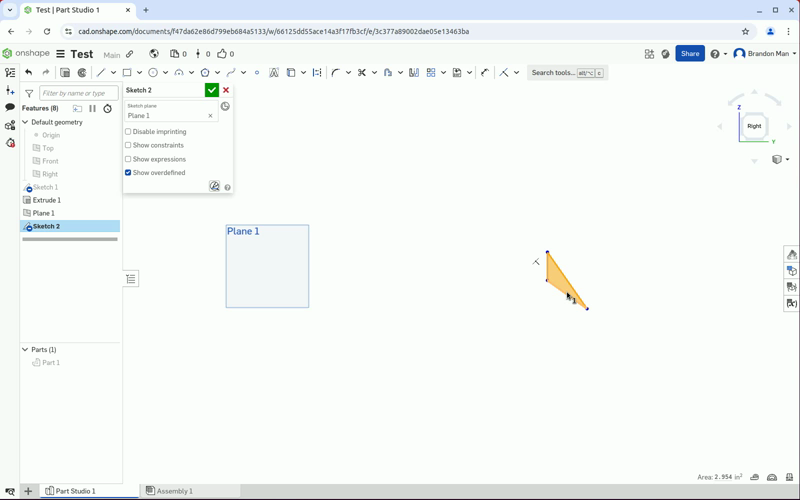
scroll(-6)
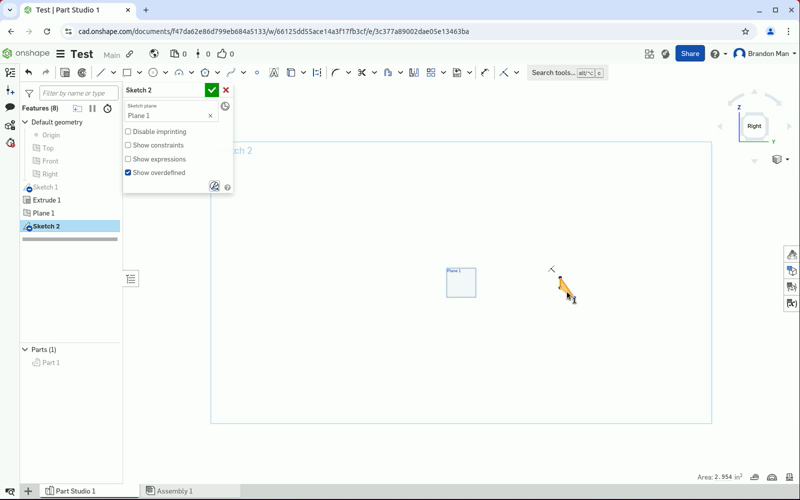
mouse_move(73, 352)
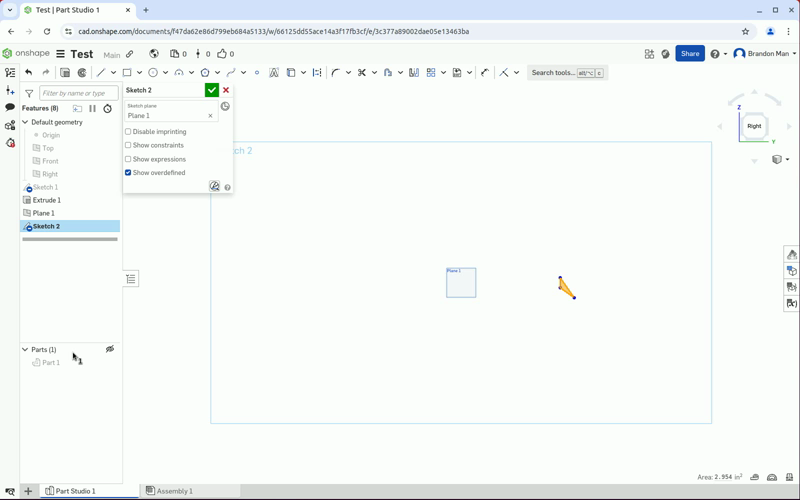
key(shift+y)
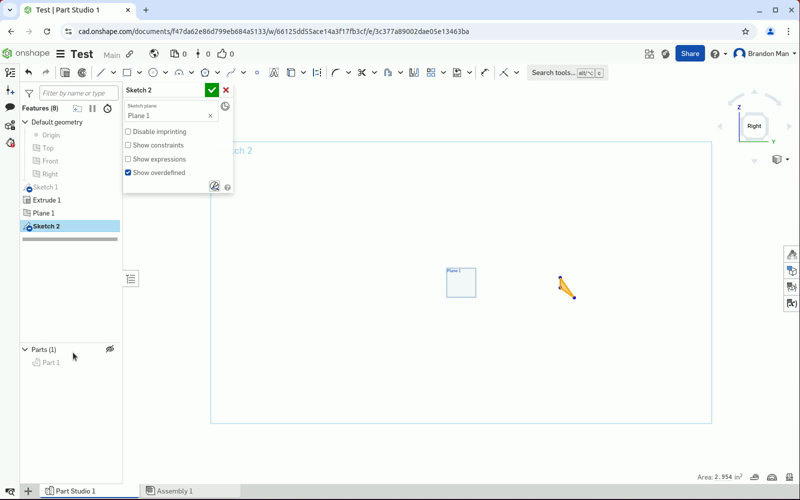
key(shift+e)
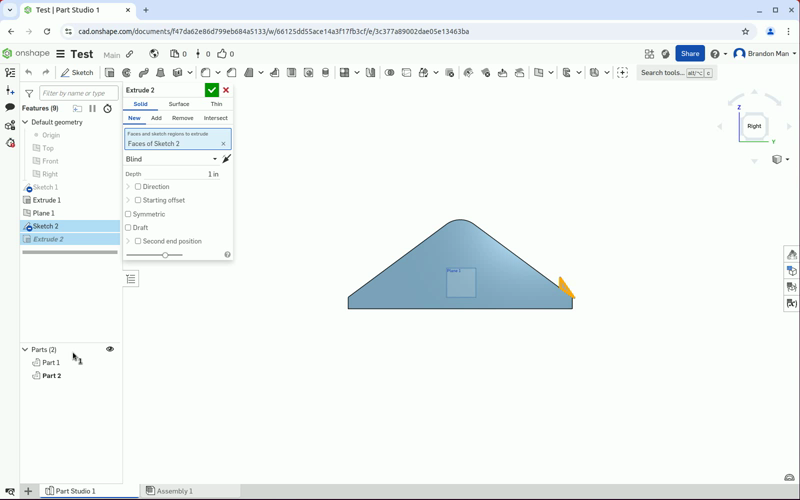
mouse_move(143, 106)
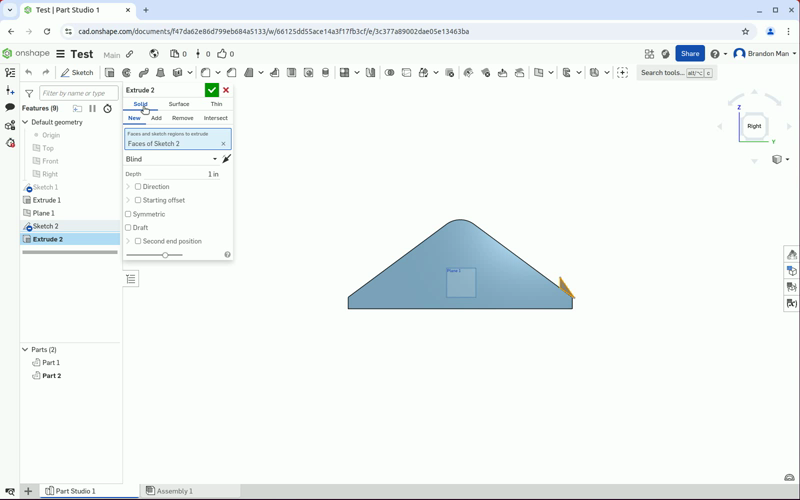
click(143, 106)
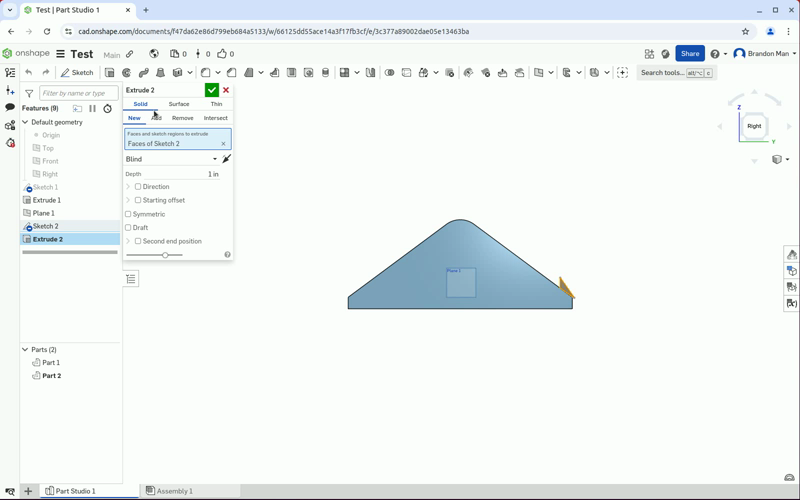
mouse_move(186, 120)
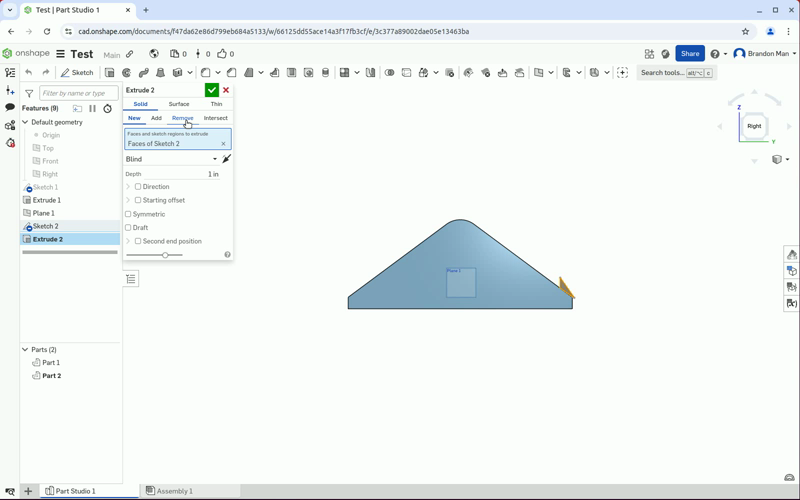
click(186, 120)
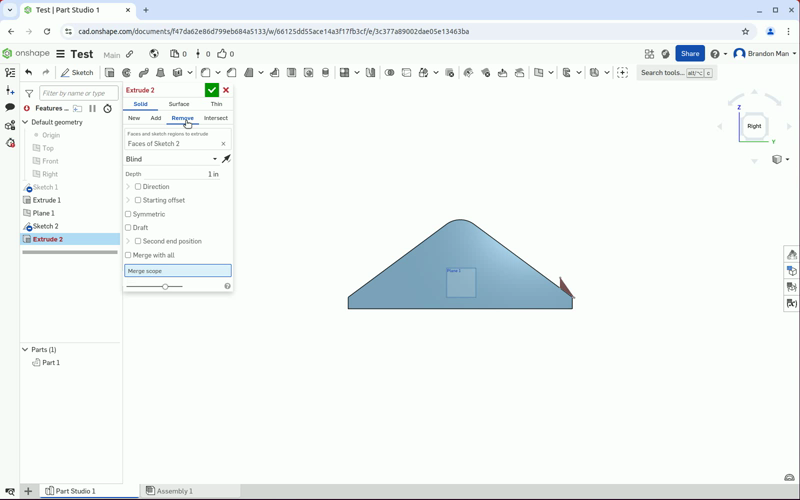
key(tab, 4)
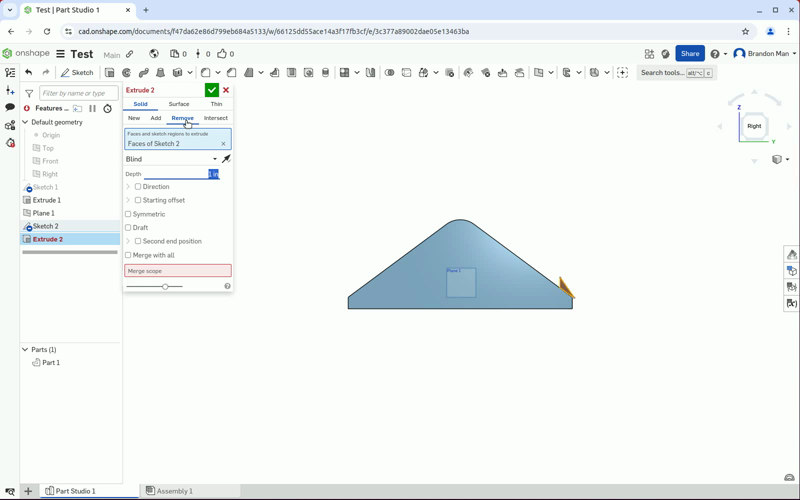
text(3.851)
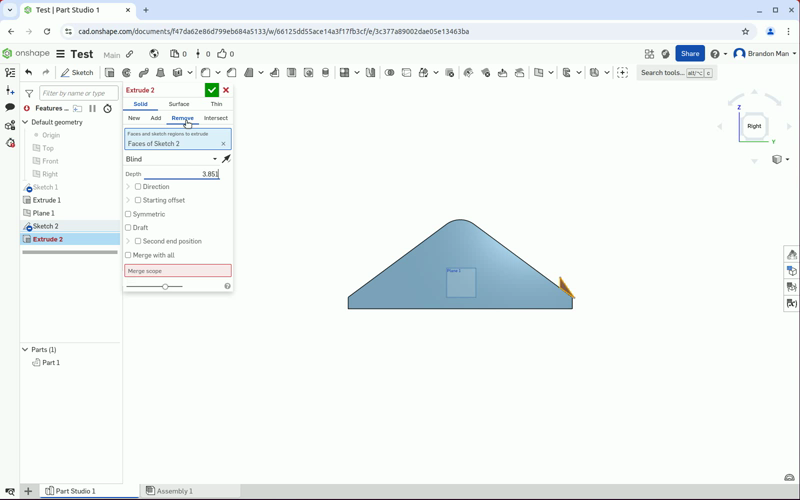
key(tab, 6)
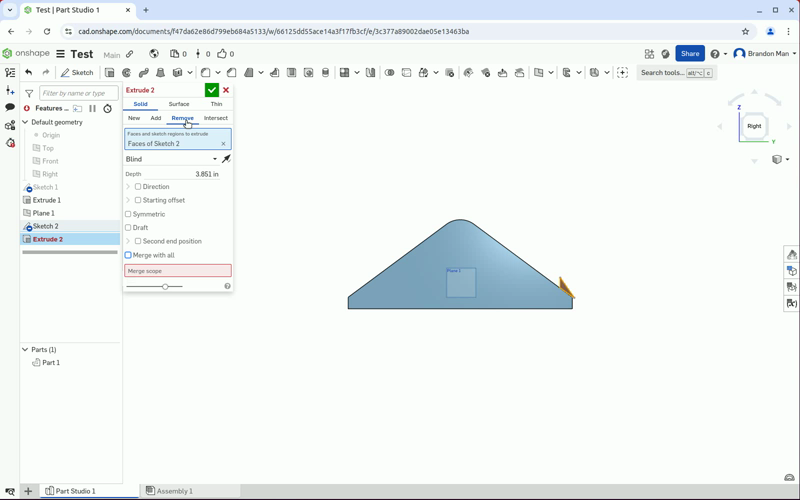
key(space)
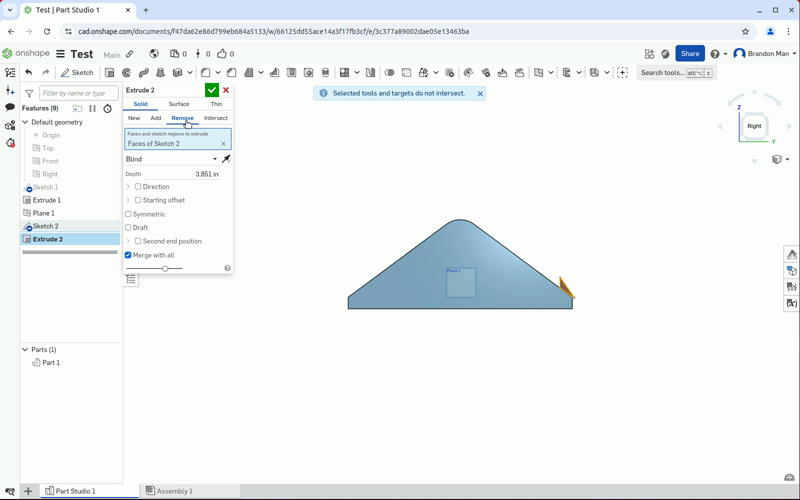
key(enter)
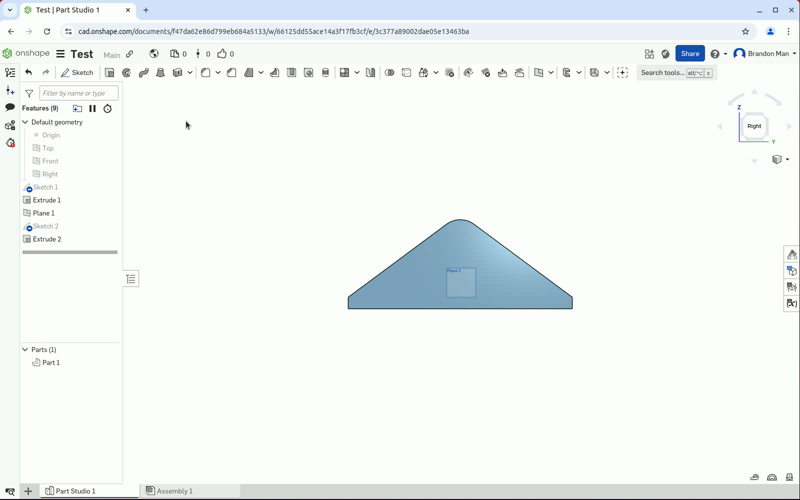
key(shift+h)
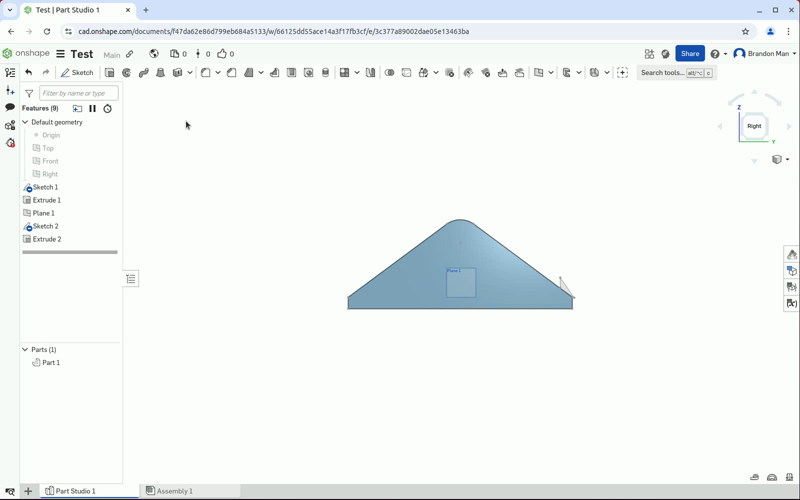
key(shift+h)
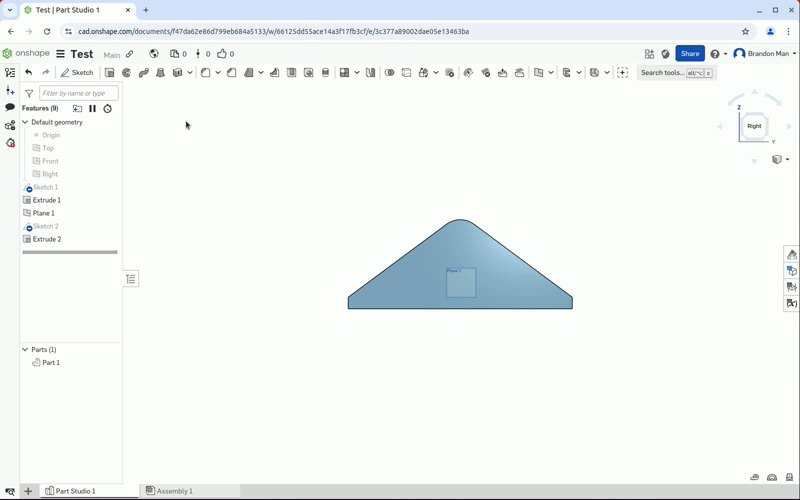
mouse_move(73, 189)
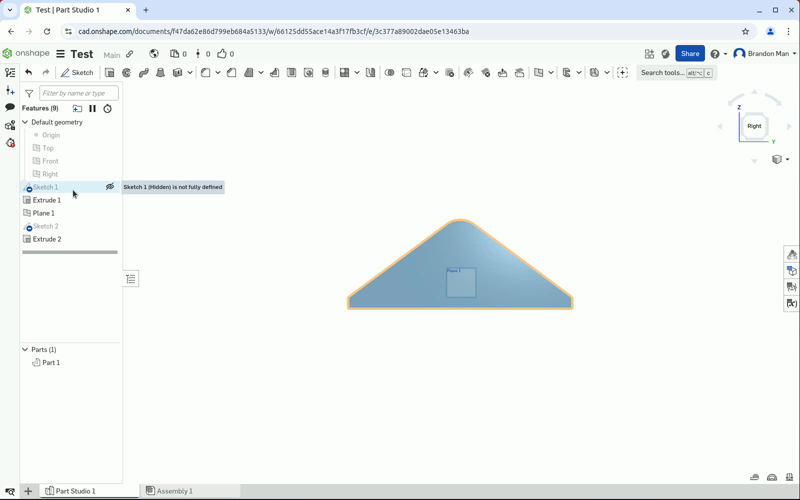
click(73, 189)
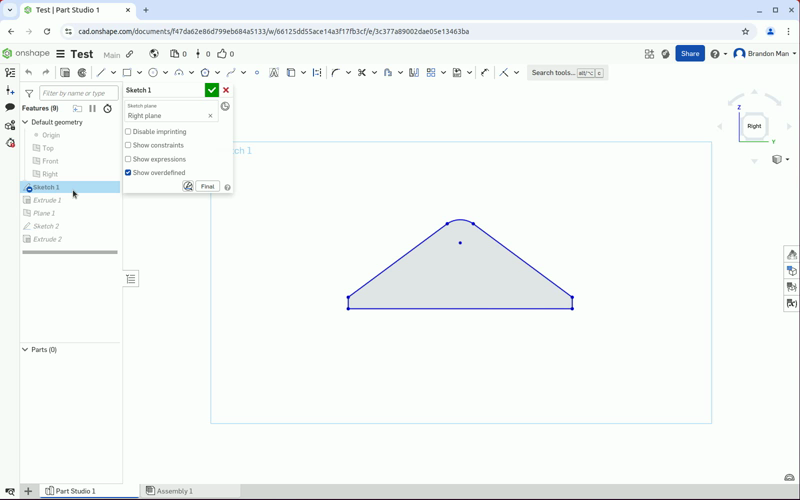
mouse_move(229, 92)
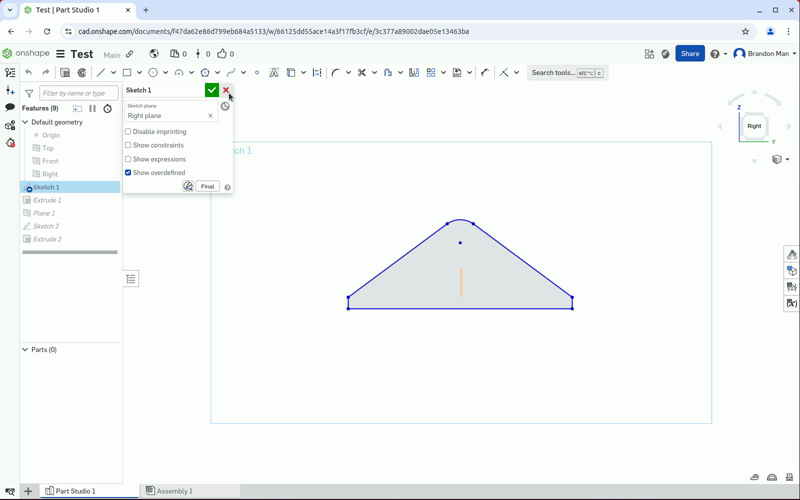
click(229, 92)
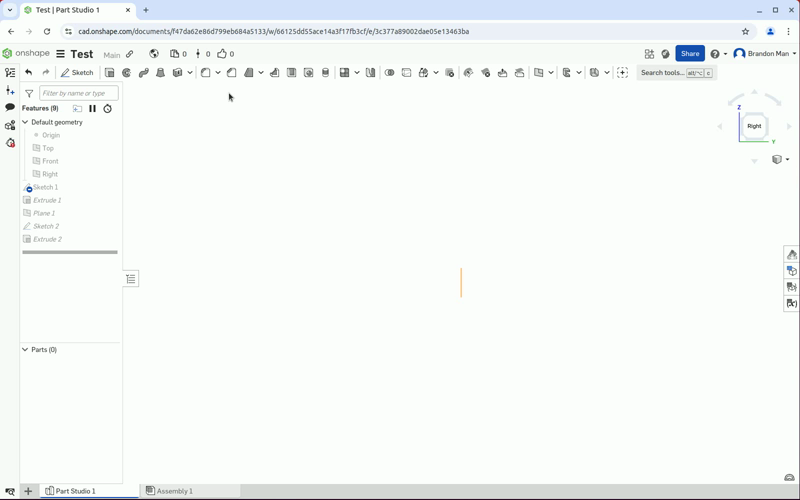
key(shift+s)
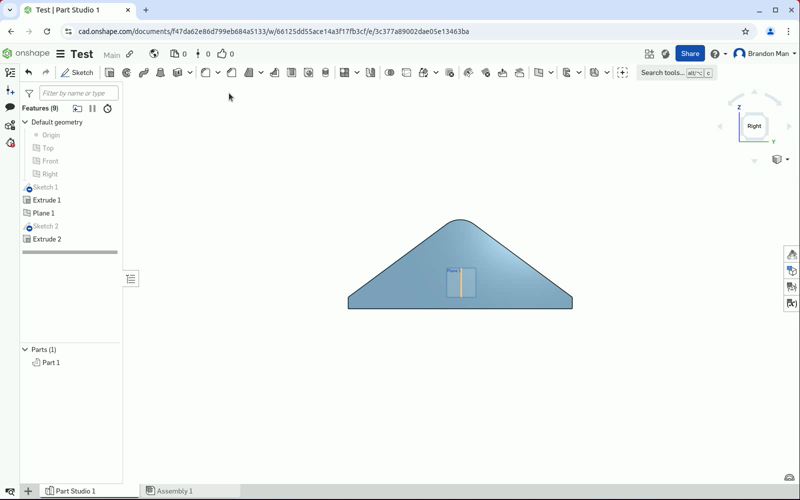
mouse_move(73, 215)
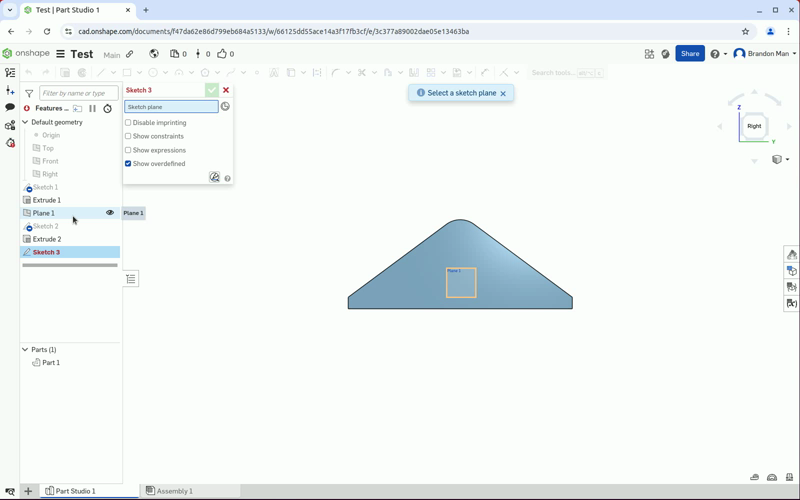
click(73, 215)
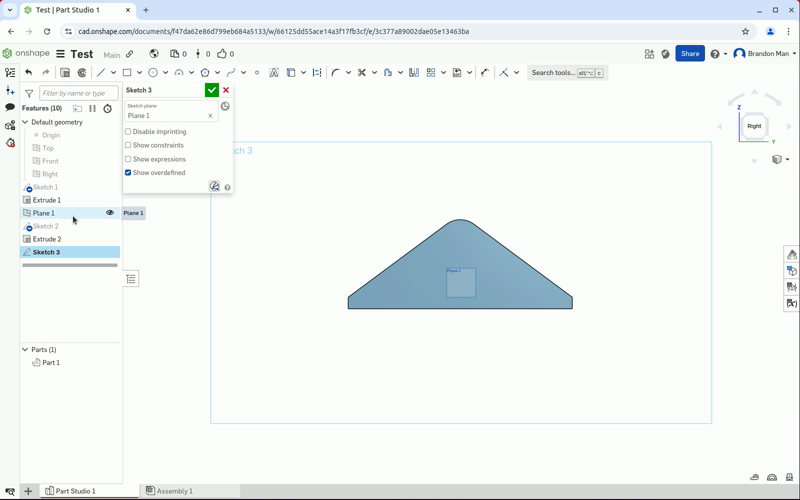
mouse_move(73, 352)
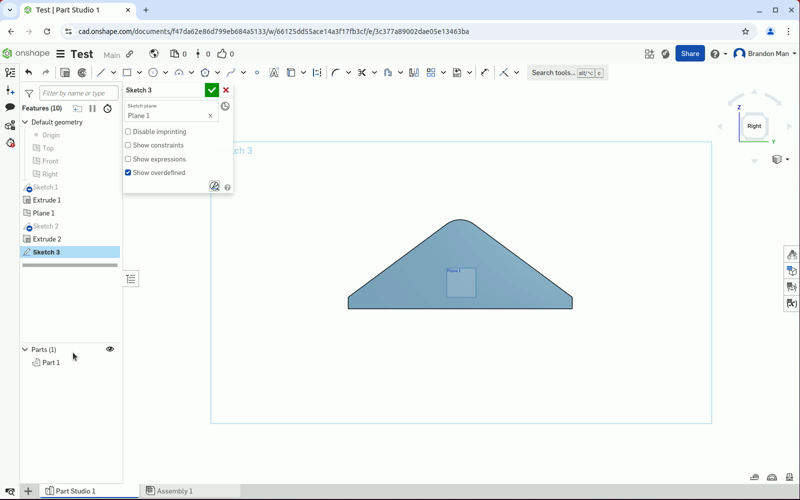
key(y)
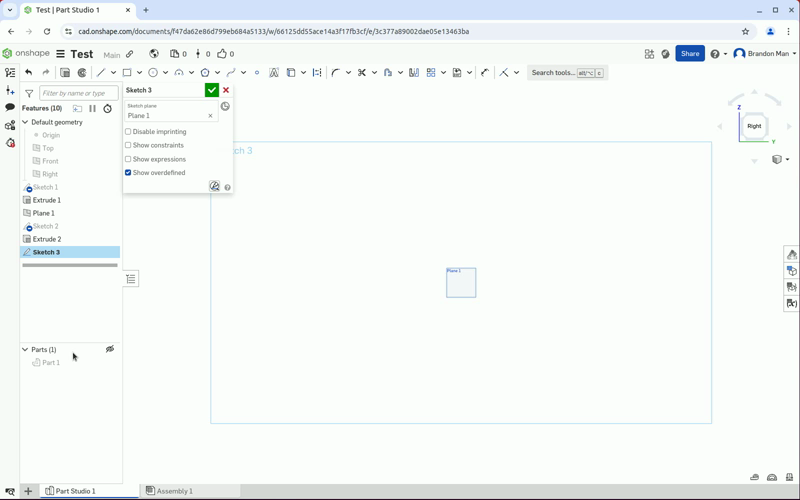
key(l)
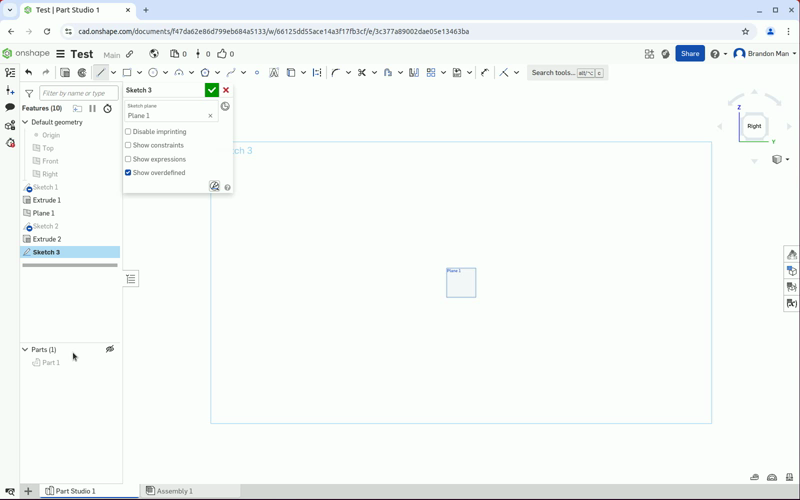
key_down(shift)
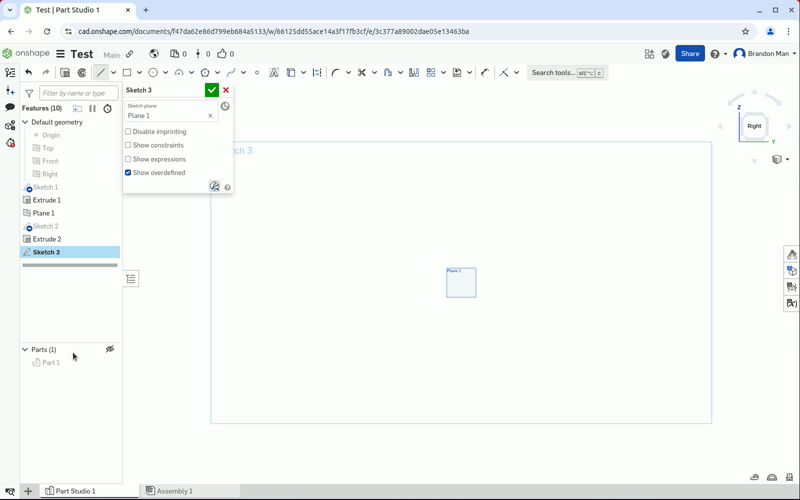
mouse_move(348, 297)
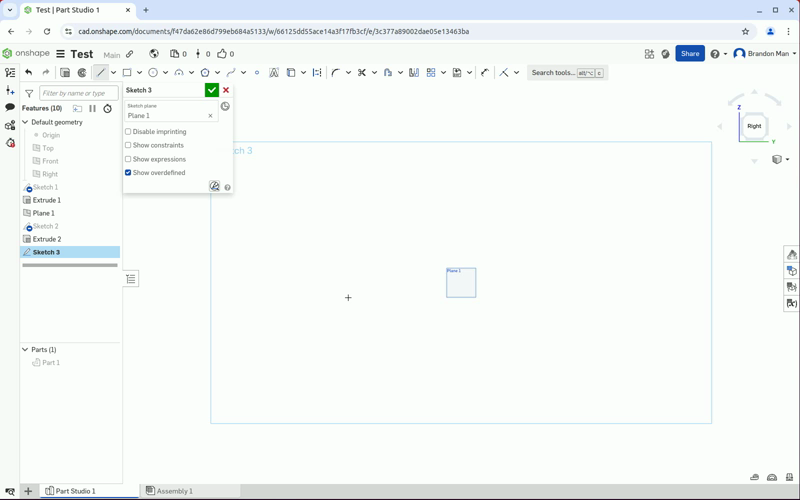
click(348, 297)
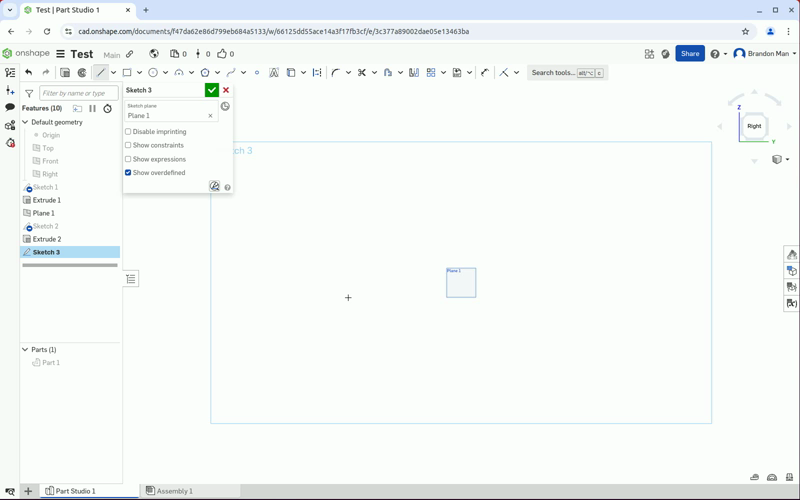
key_up(shift)
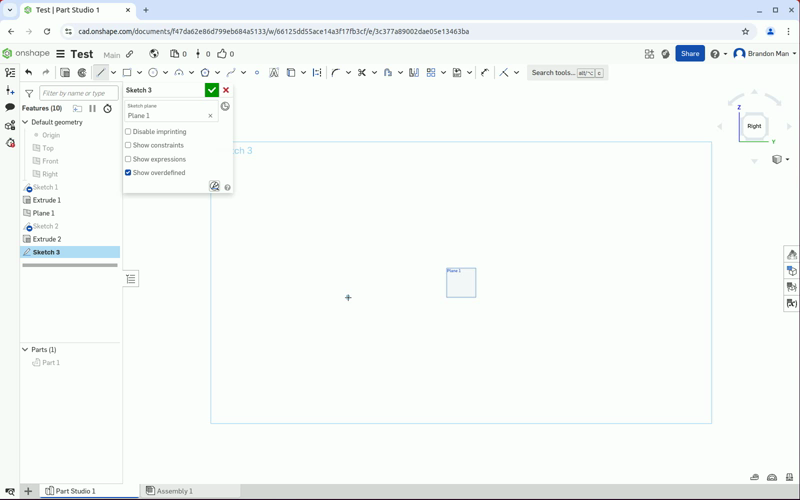
key_down(shift)
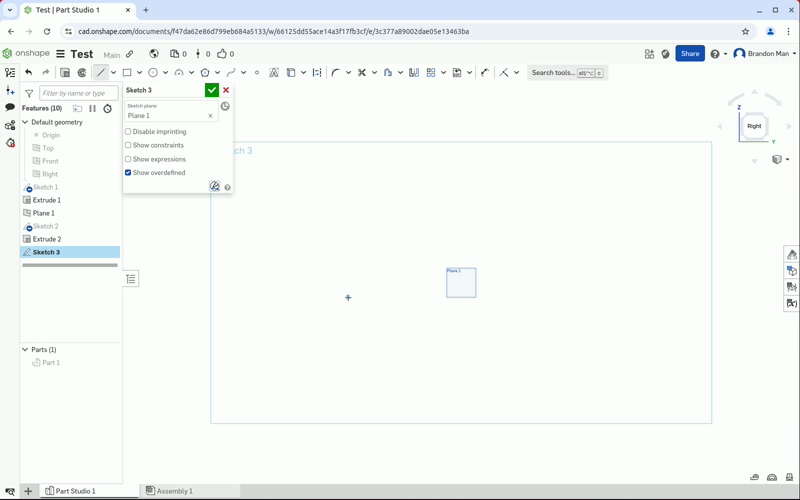
mouse_move(378, 297)
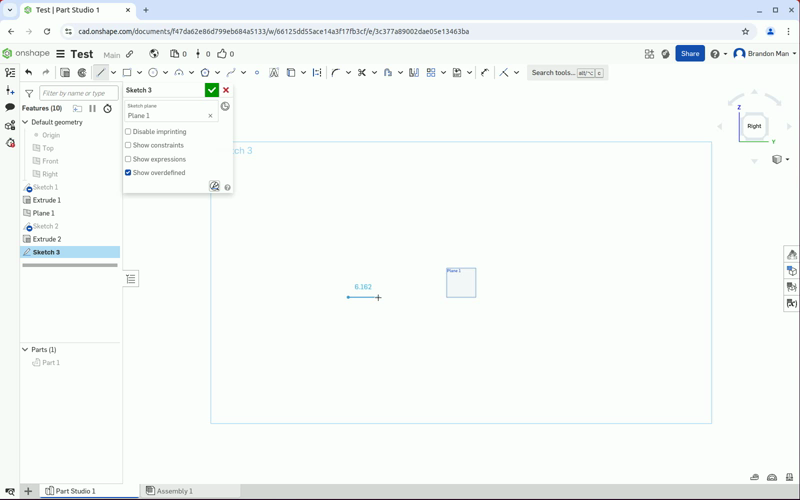
mouse_move(361, 287)
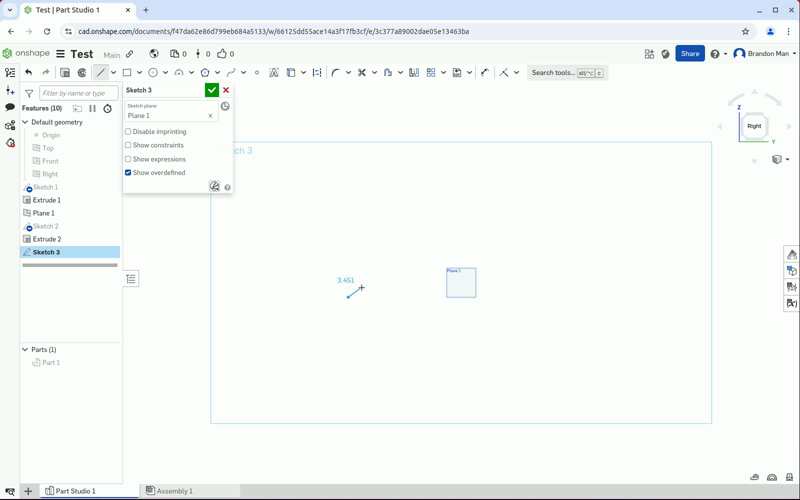
click(361, 287)
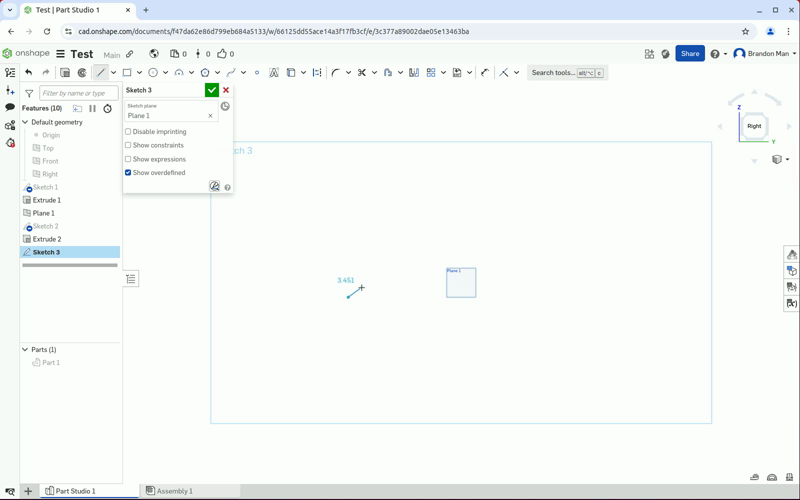
key_up(shift)
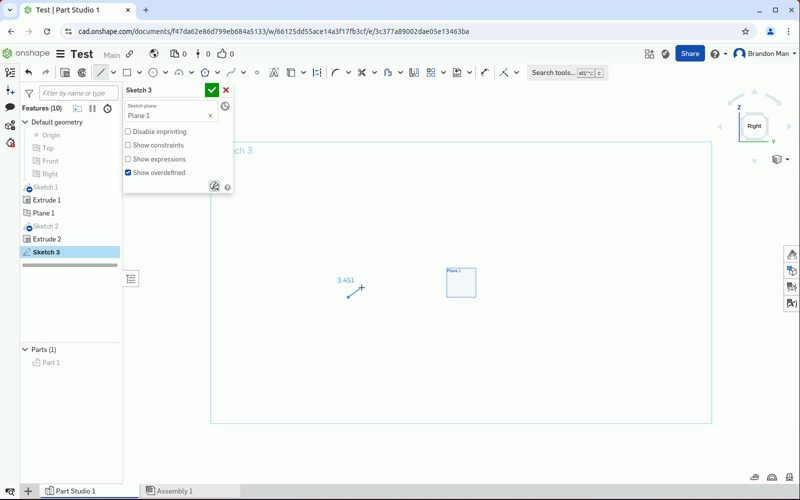
key_down(shift)
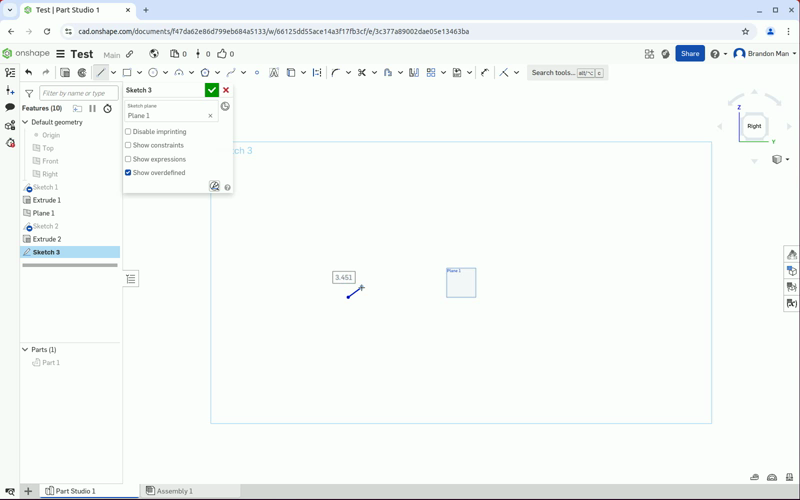
mouse_move(391, 287)
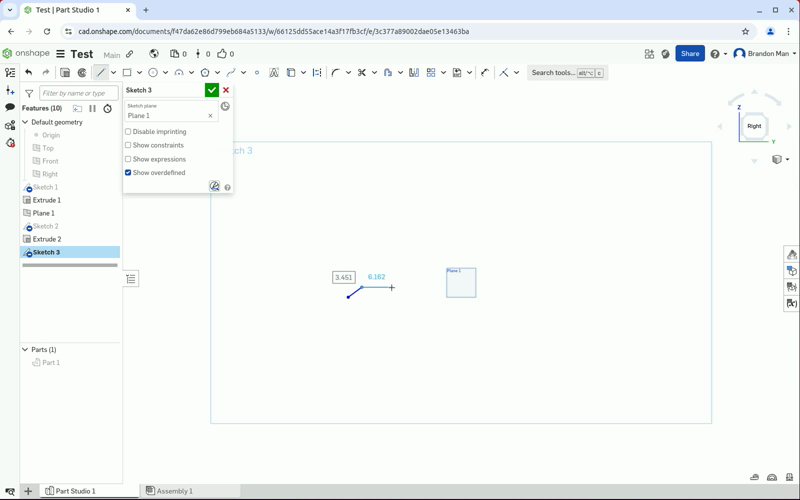
mouse_move(361, 277)
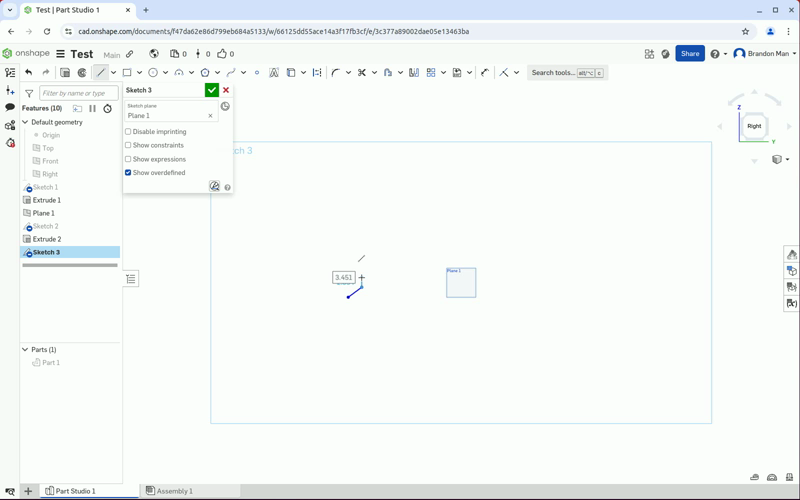
click(361, 277)
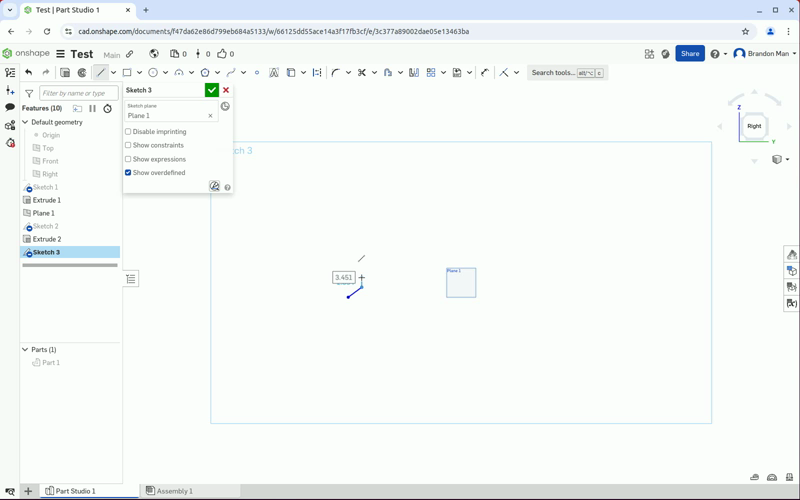
key_up(shift)
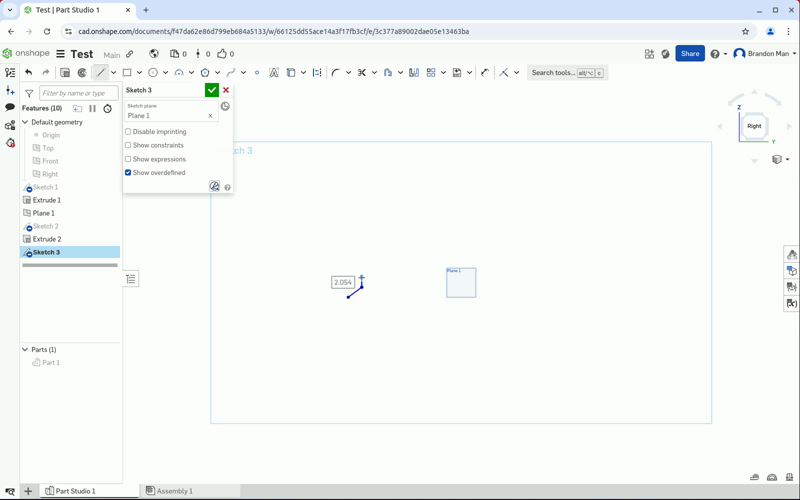
mouse_move(391, 277)
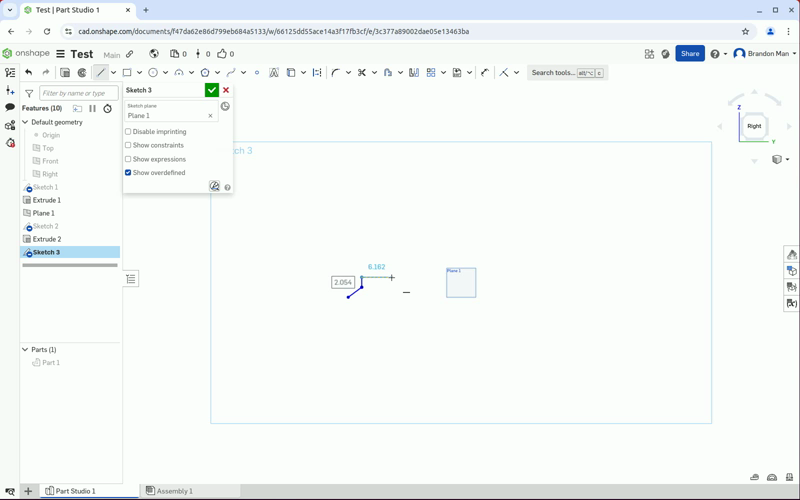
key_down(shift)
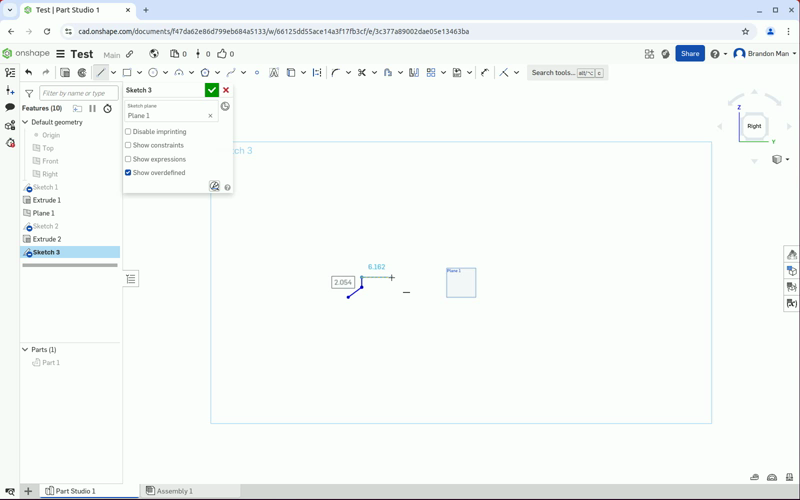
mouse_move(348, 297)
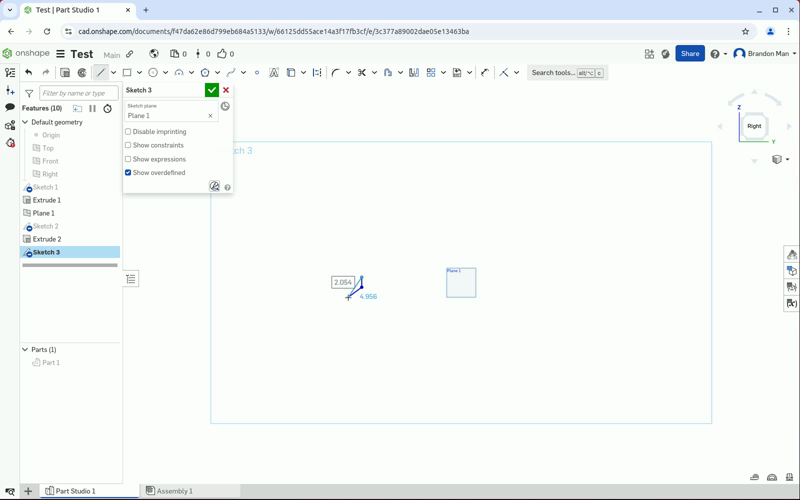
key_up(shift)
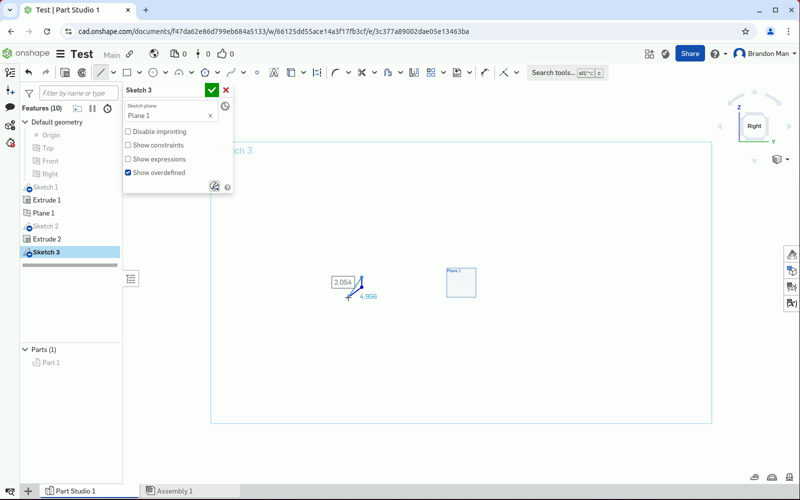
click(348, 297)
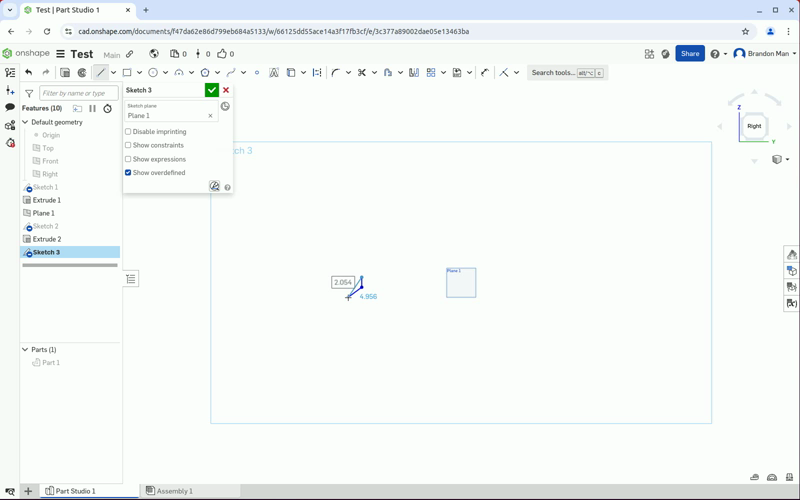
key(esc)
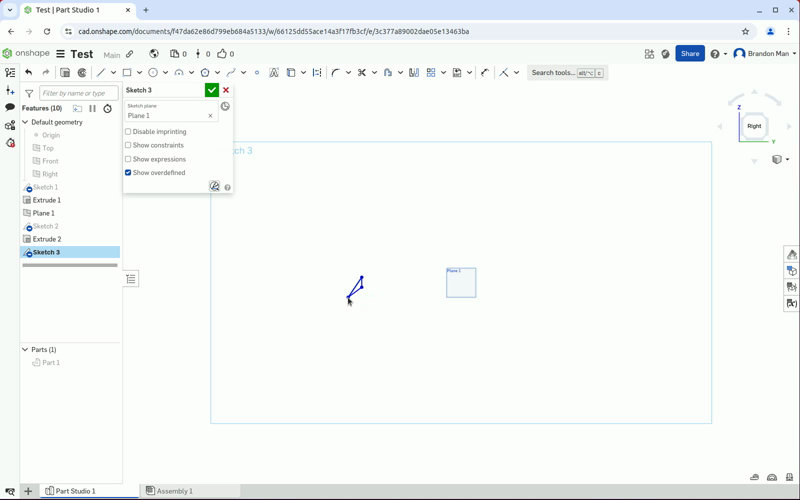
mouse_move(358, 285)
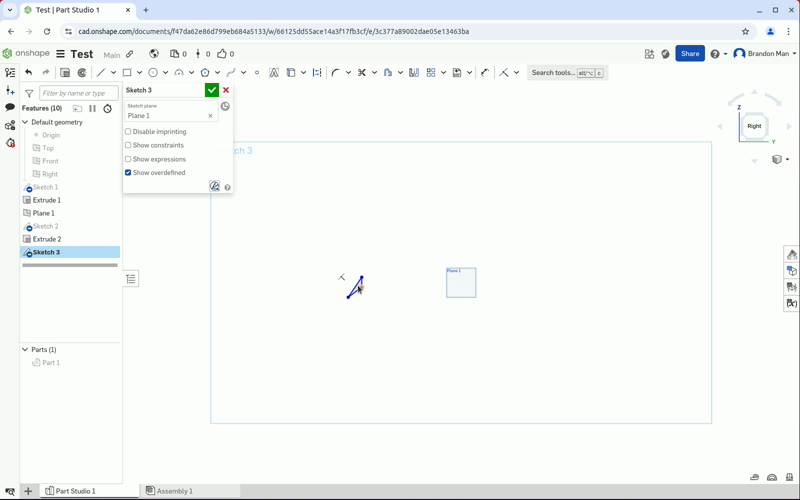
scroll(6)
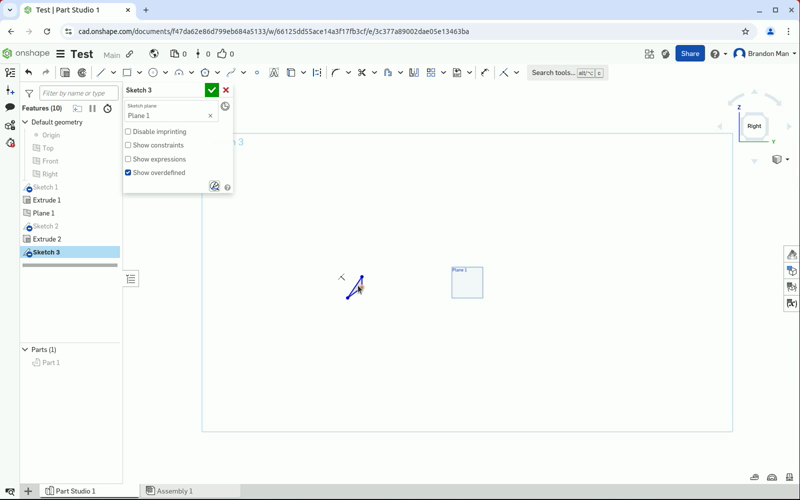
scroll(6)
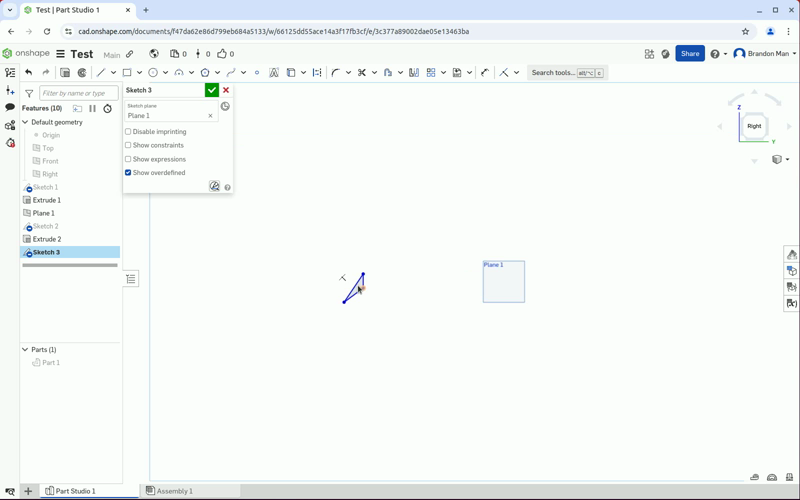
scroll(6)
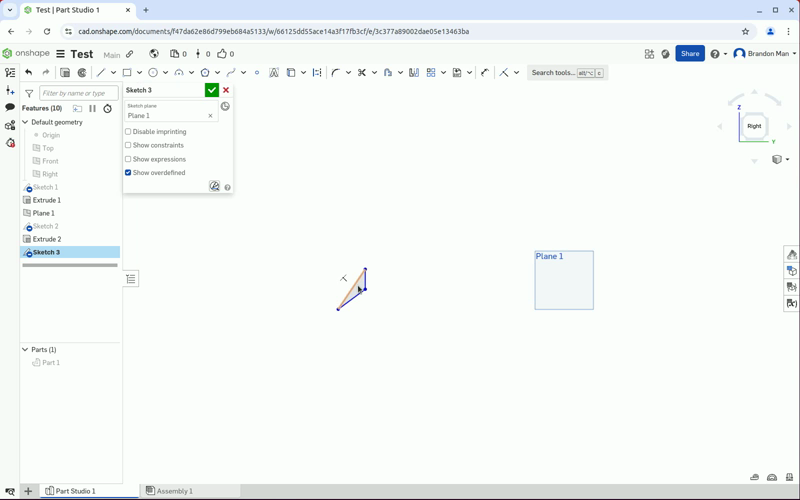
scroll(6)
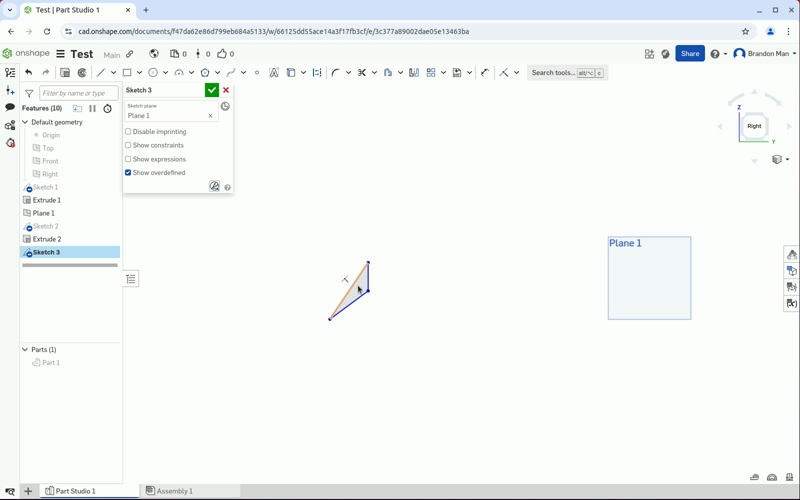
scroll(6)
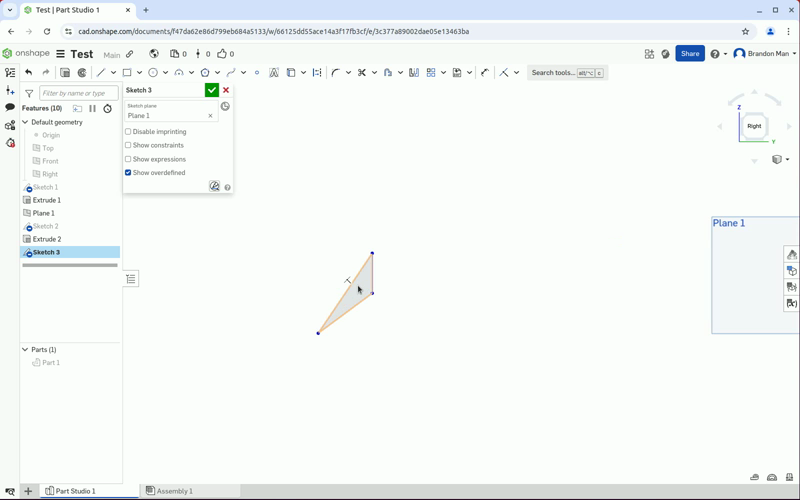
scroll(6)
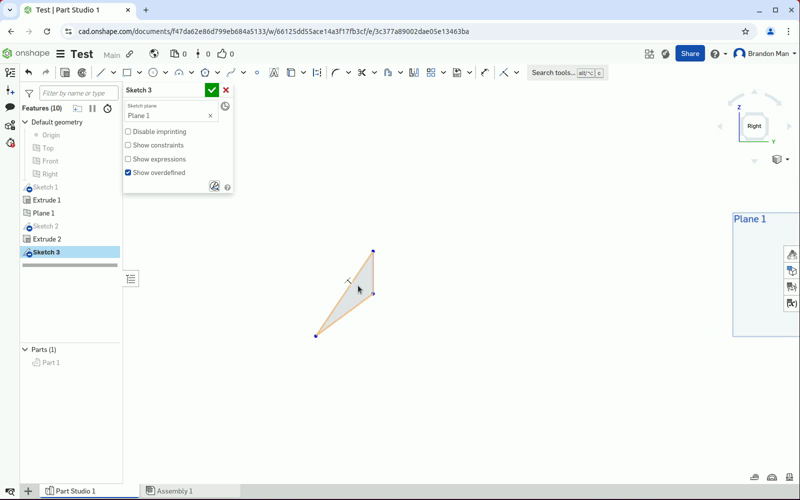
scroll(6)
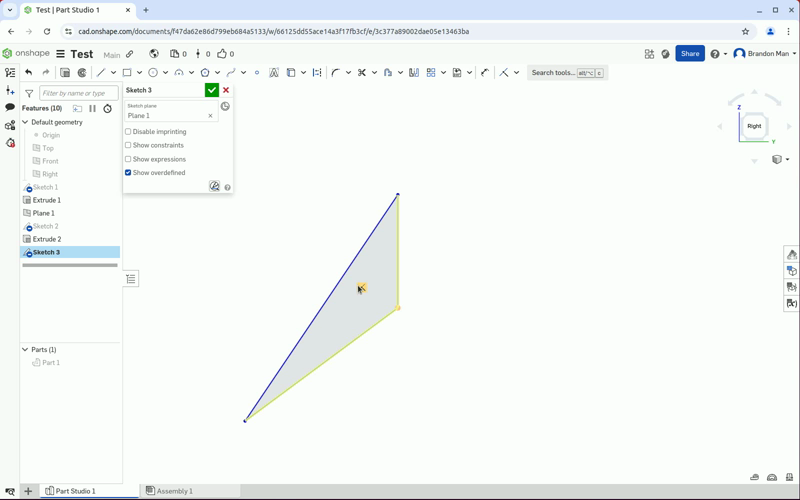
click(358, 285)
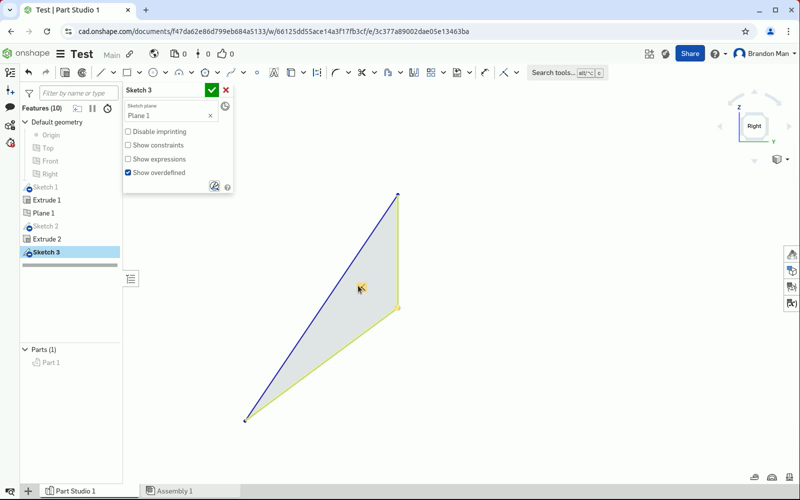
scroll(-6)
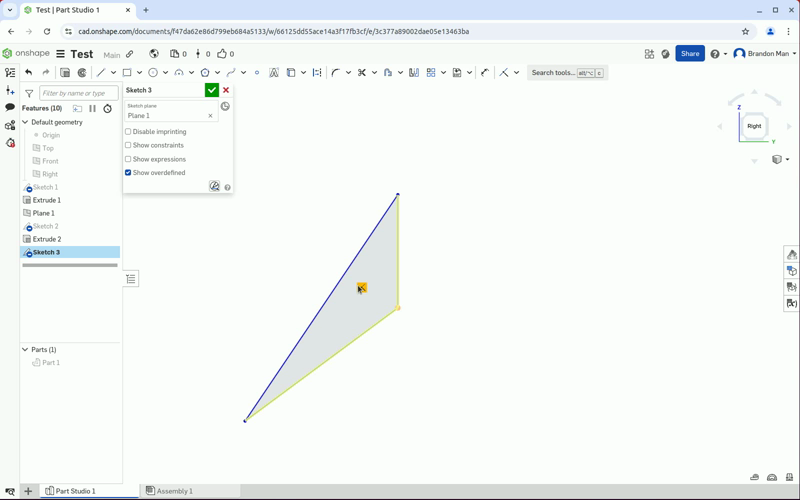
scroll(-6)
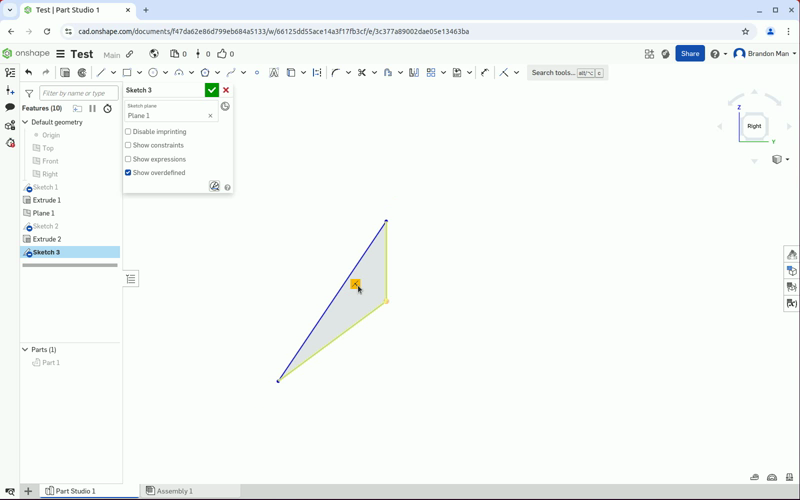
scroll(-6)
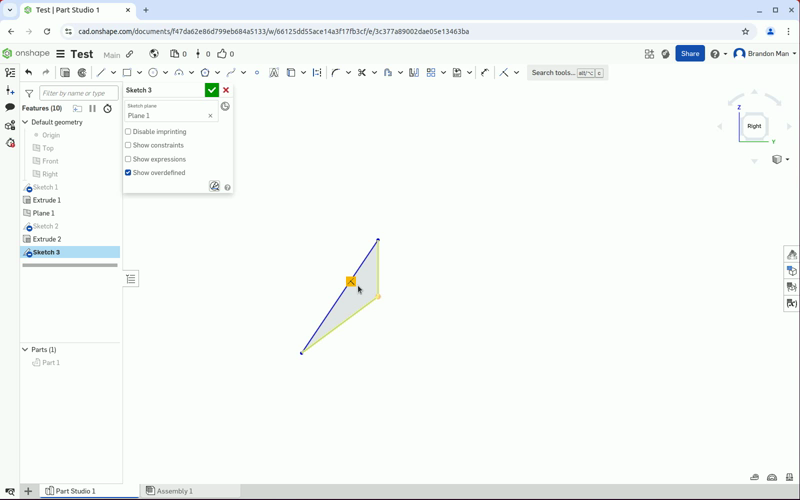
scroll(-6)
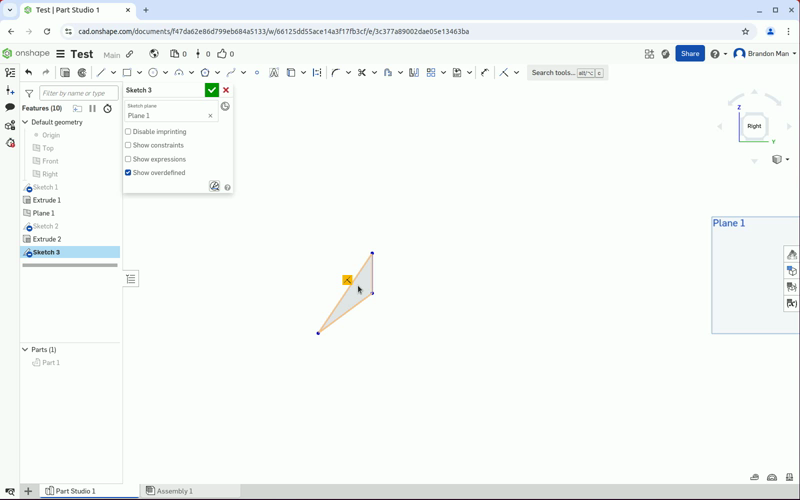
scroll(-6)
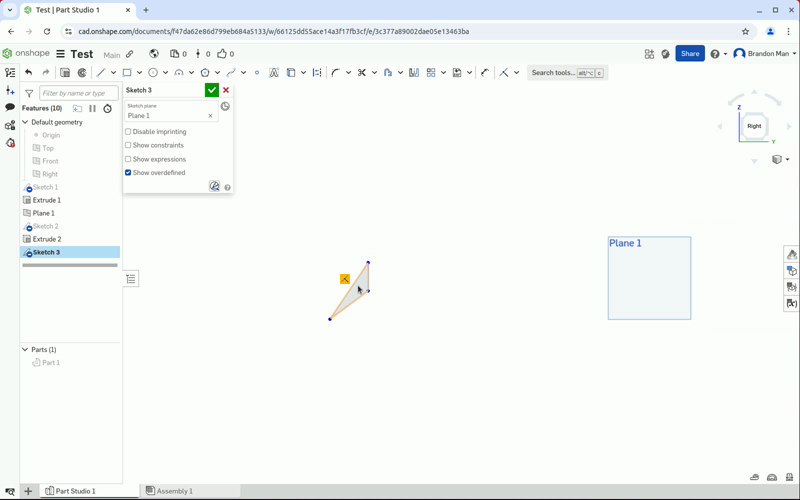
scroll(-6)
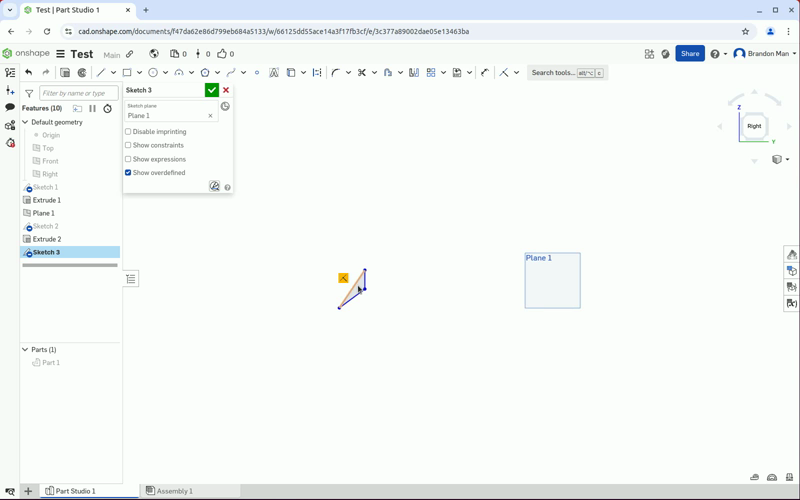
scroll(-6)
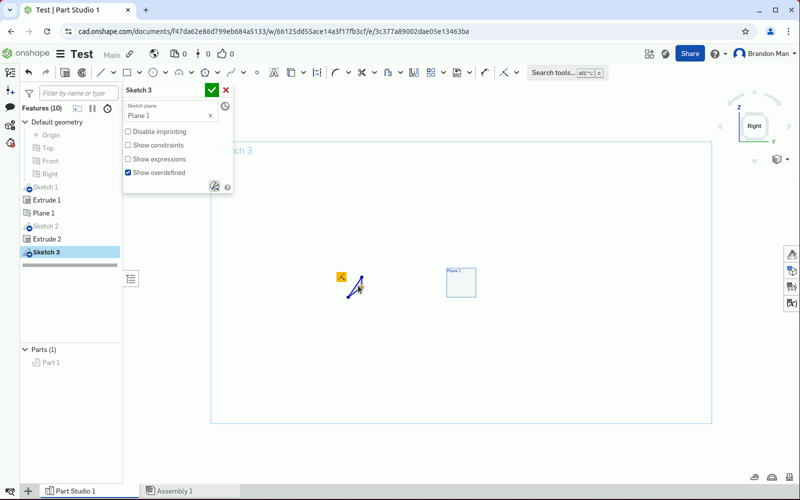
mouse_move(73, 352)
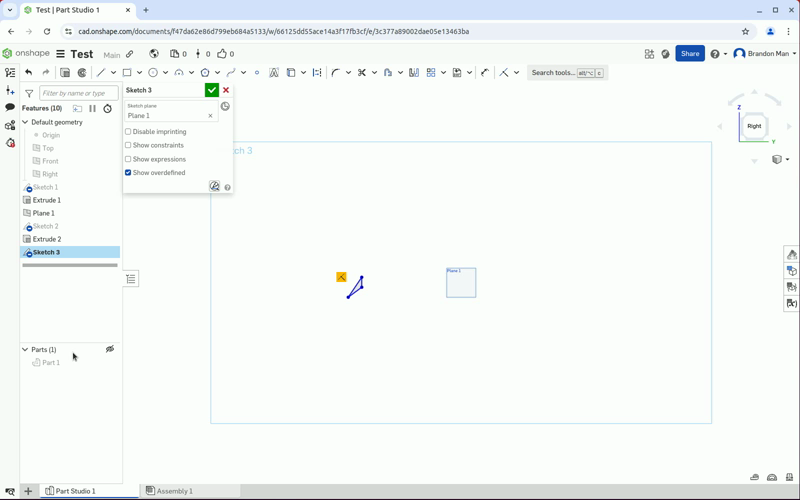
key(shift+y)
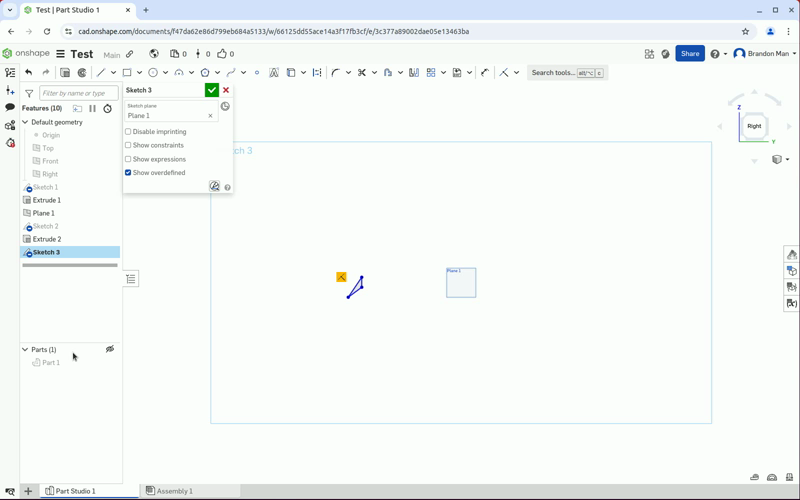
key(shift+e)
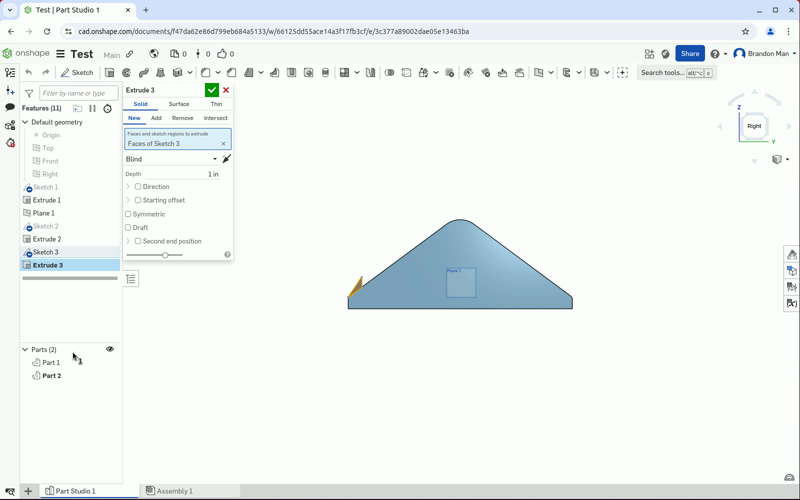
mouse_move(143, 106)
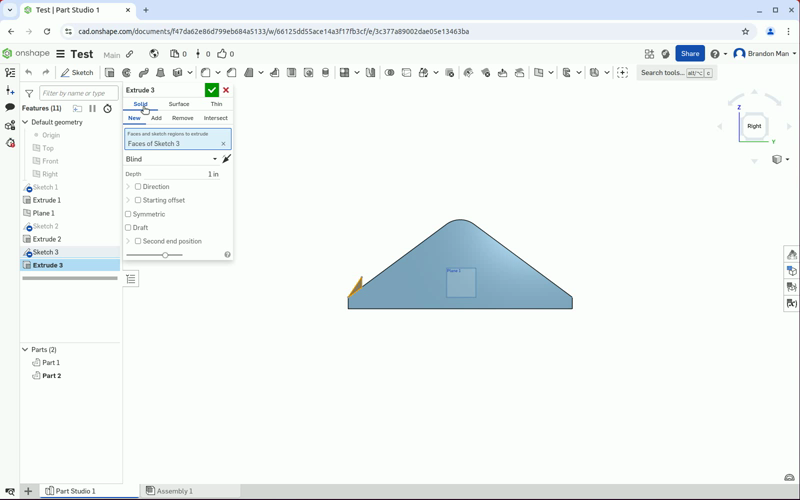
click(143, 106)
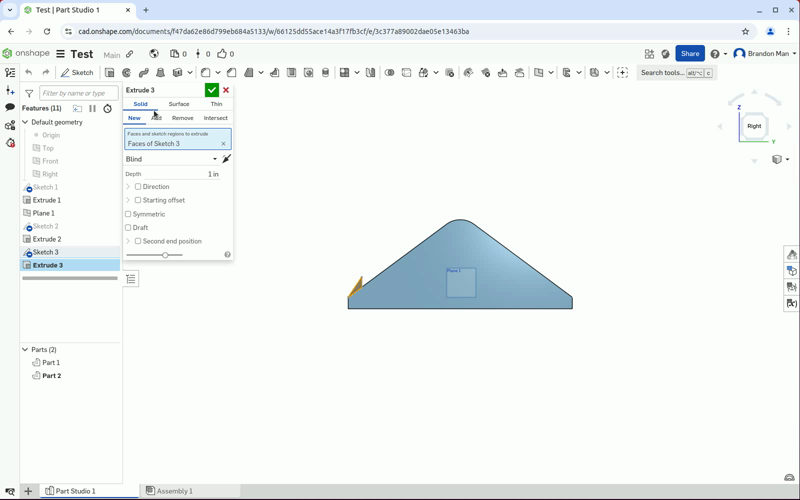
mouse_move(186, 120)
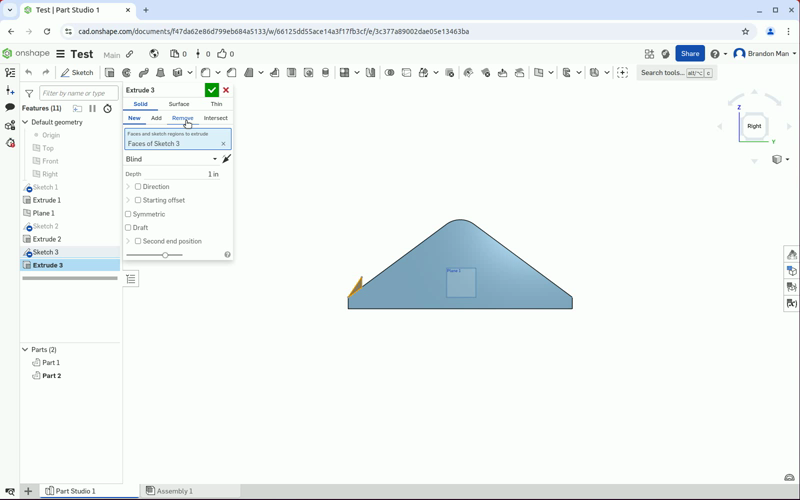
click(186, 120)
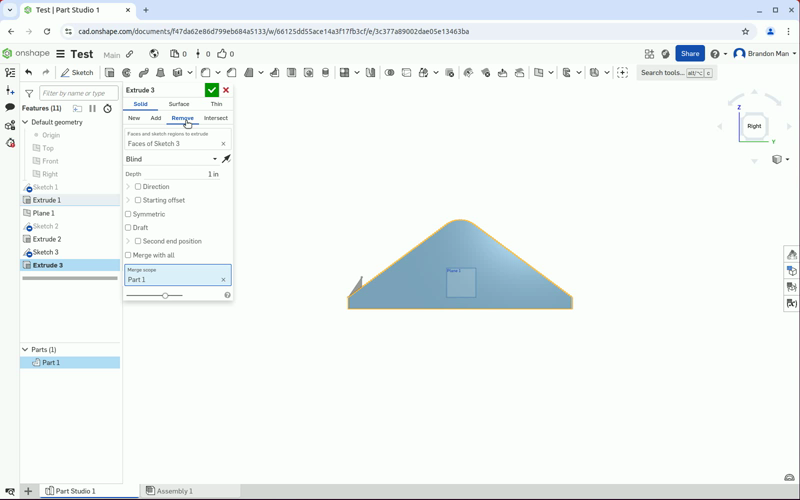
key(tab, 4)
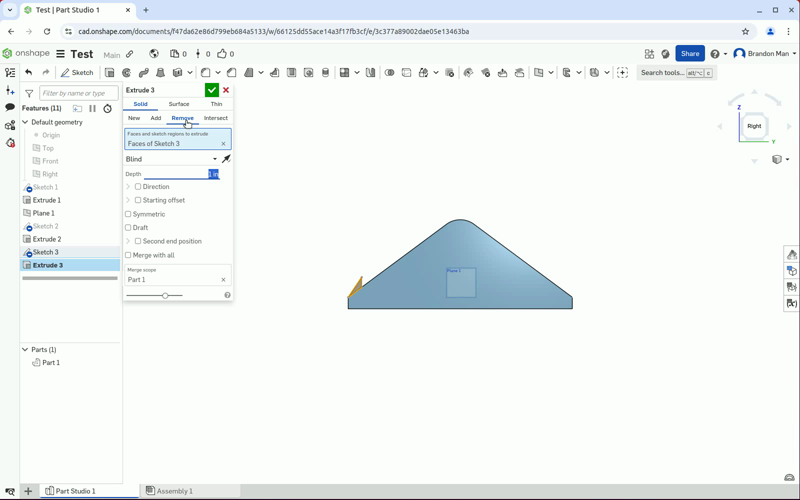
text(3.851)
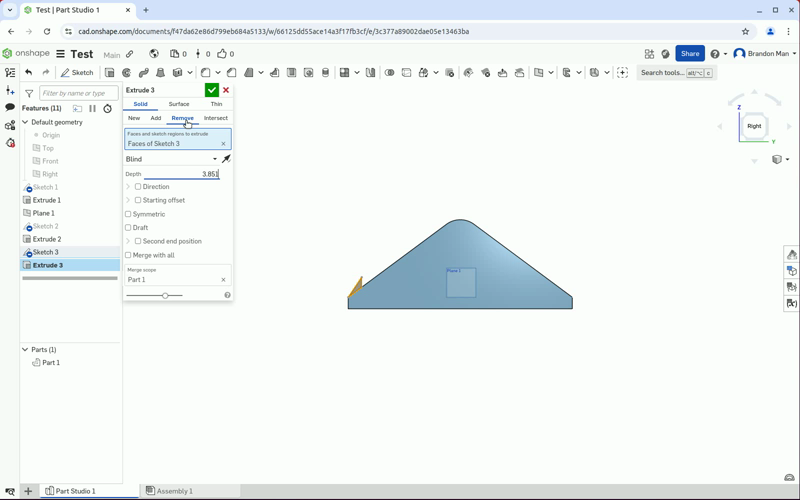
key(tab, 6)
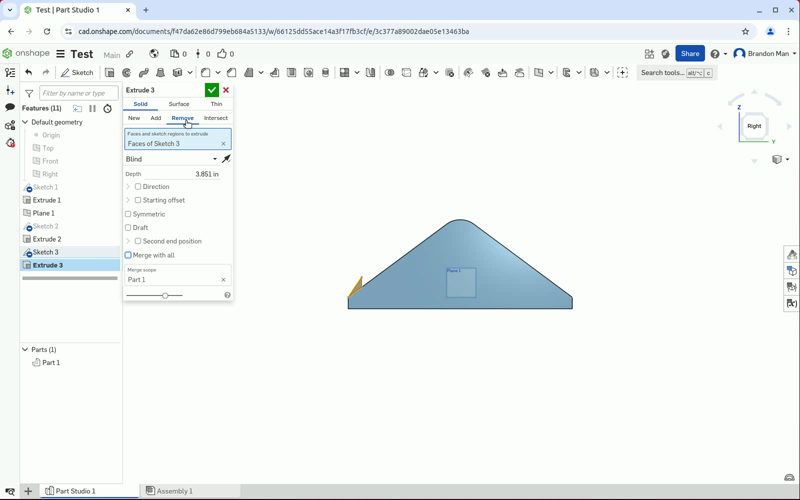
key(space)
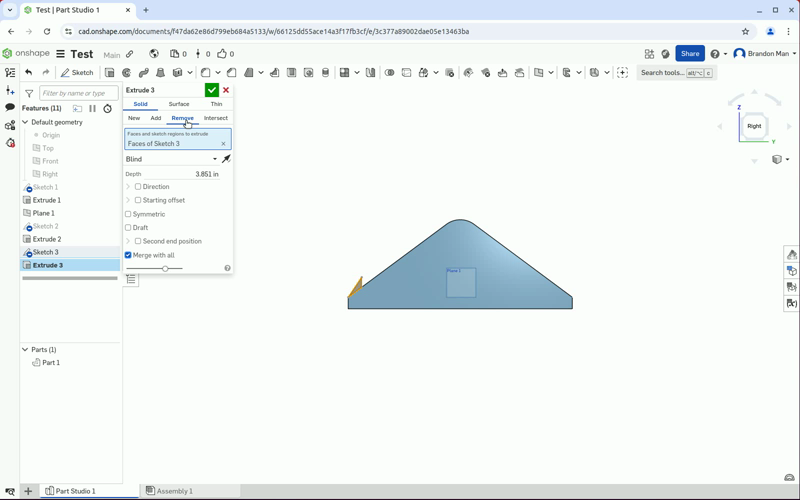
key(enter)
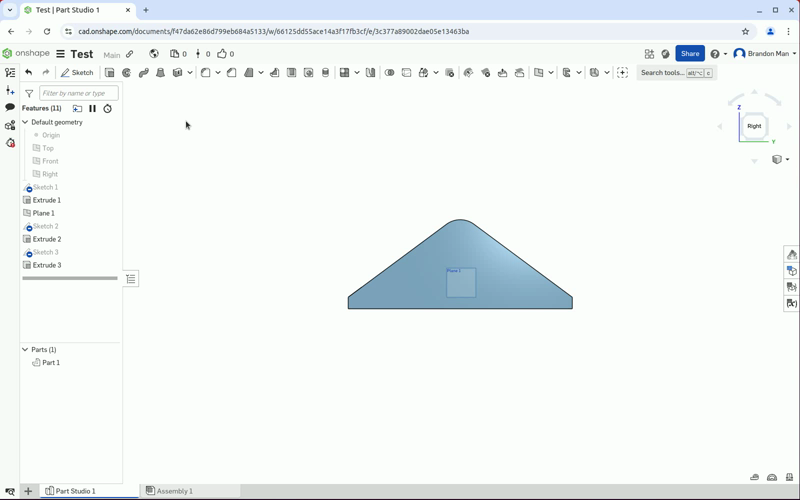
key(shift+h)
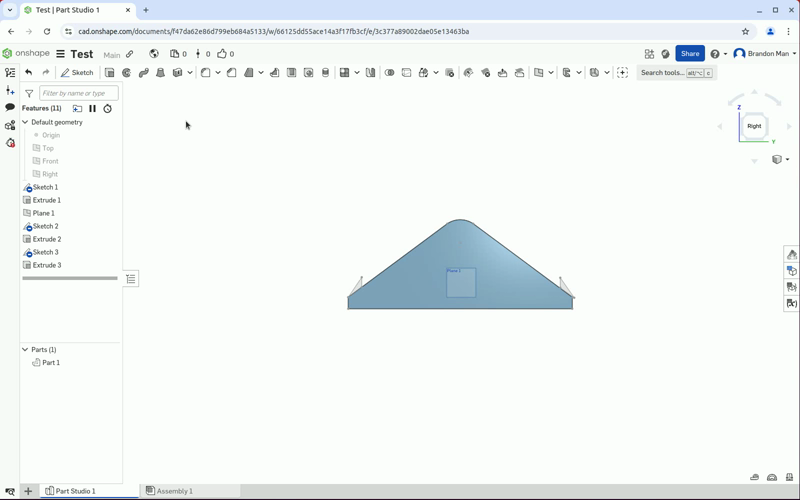
key(shift+h)
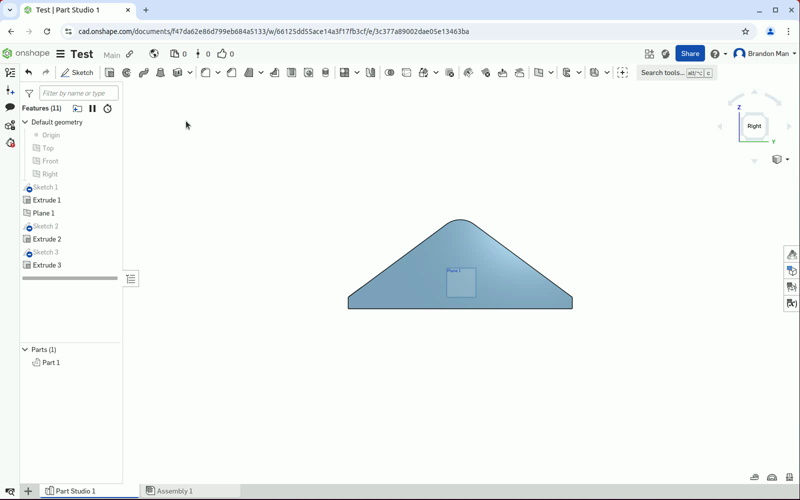
mouse_move(73, 189)
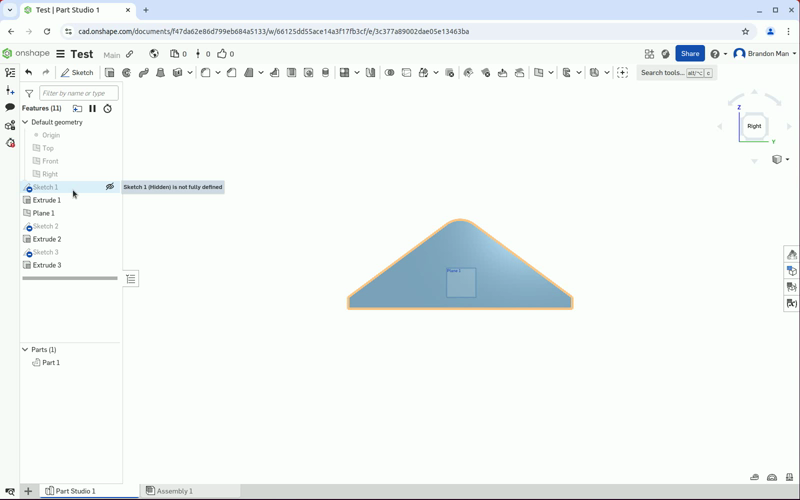
click(73, 189)
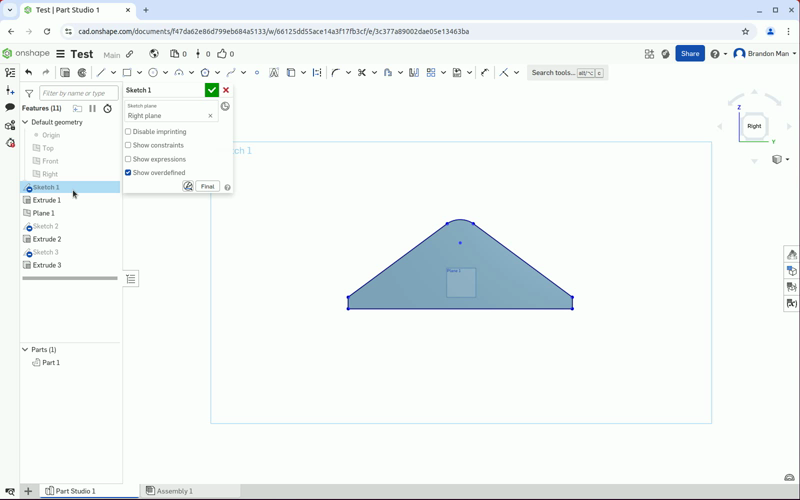
mouse_move(229, 92)
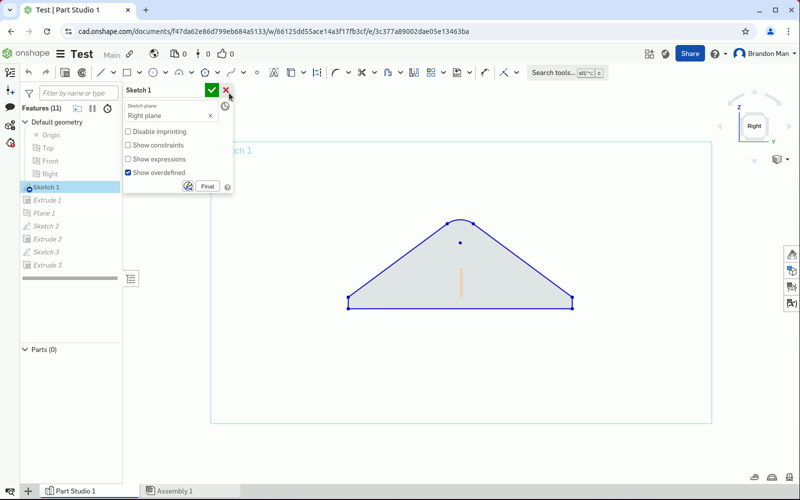
click(229, 92)
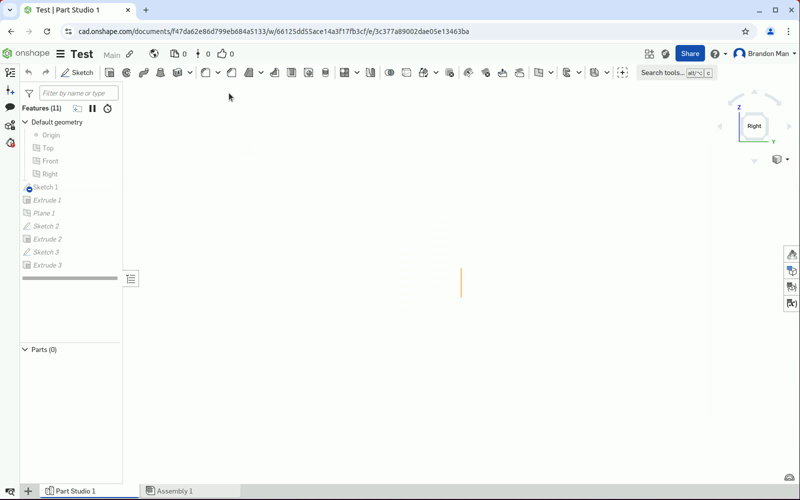
key(shift+s)
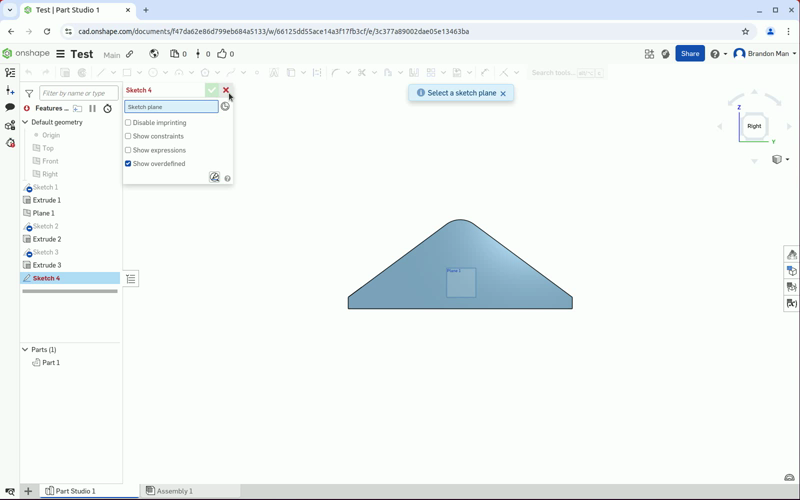
mouse_move(73, 215)
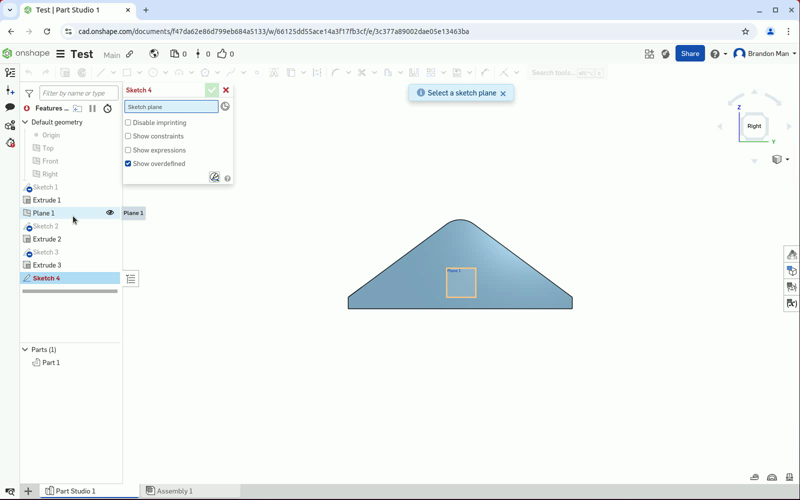
click(73, 215)
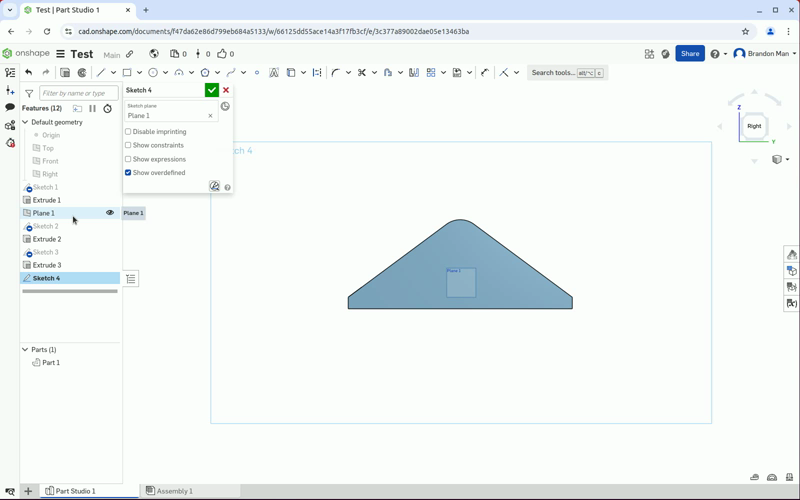
mouse_move(73, 352)
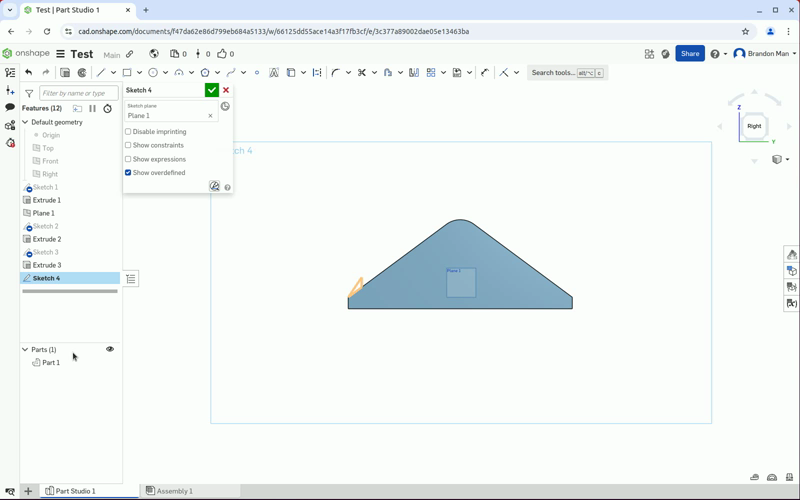
key(y)
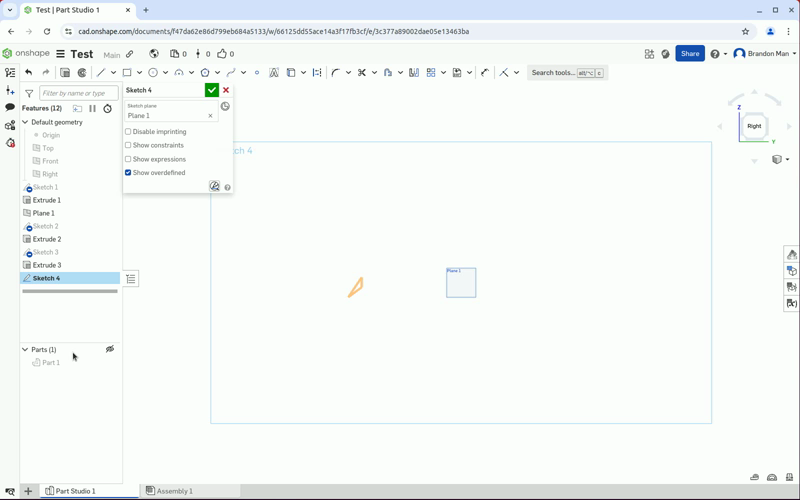
key(l)
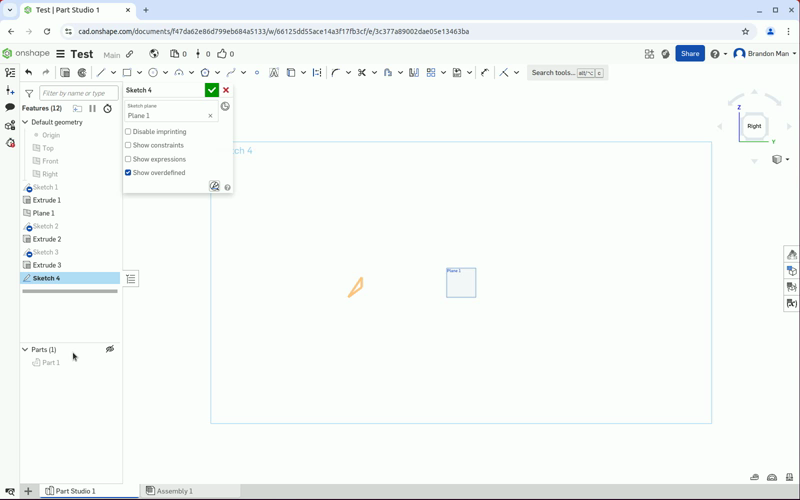
key_down(shift)
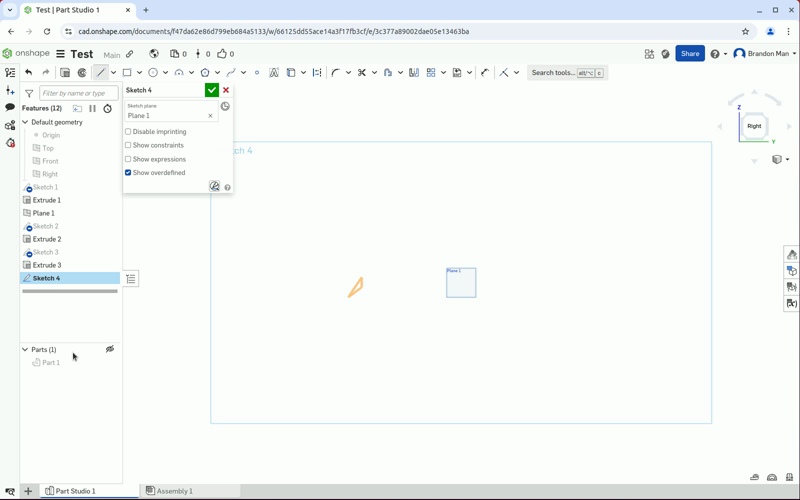
mouse_move(560, 308)
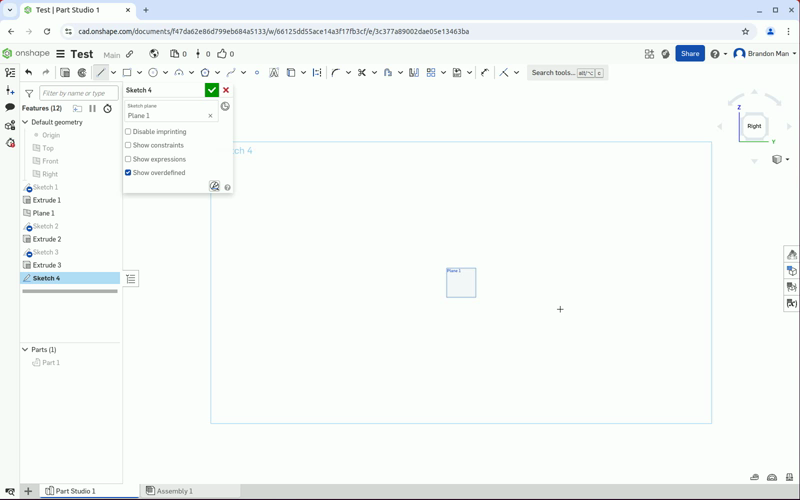
click(560, 308)
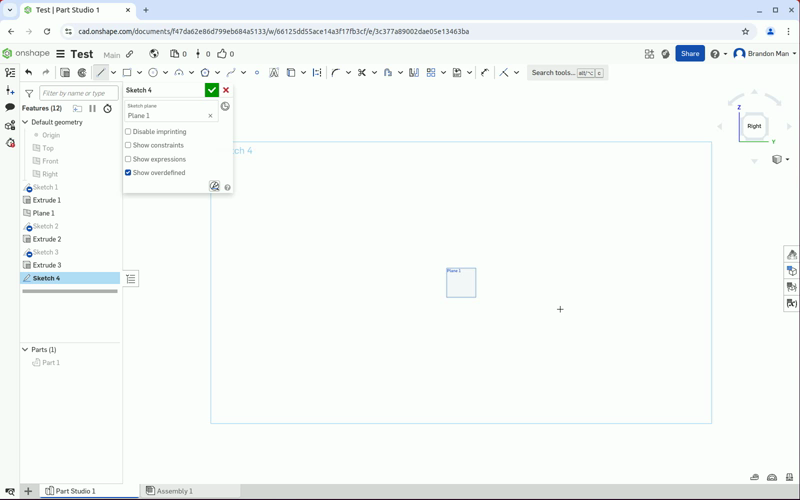
key_up(shift)
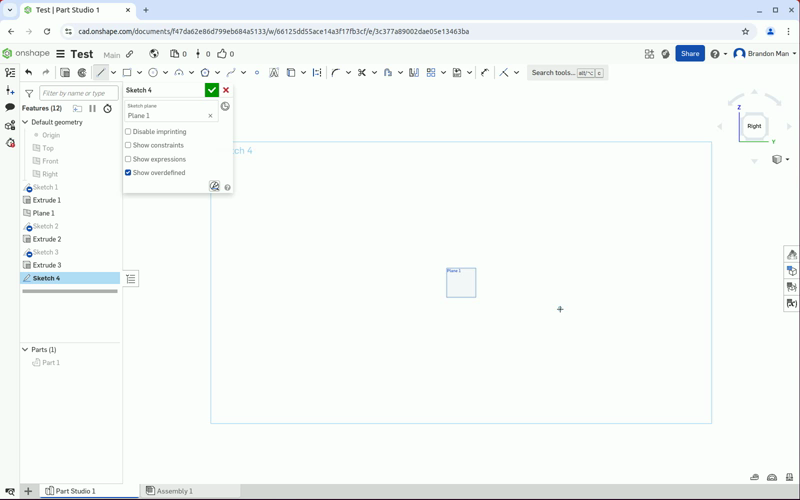
key_down(shift)
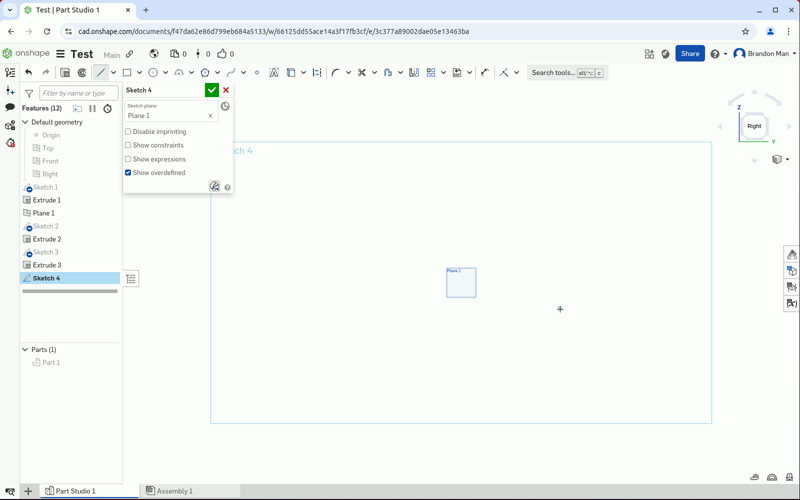
mouse_move(589, 308)
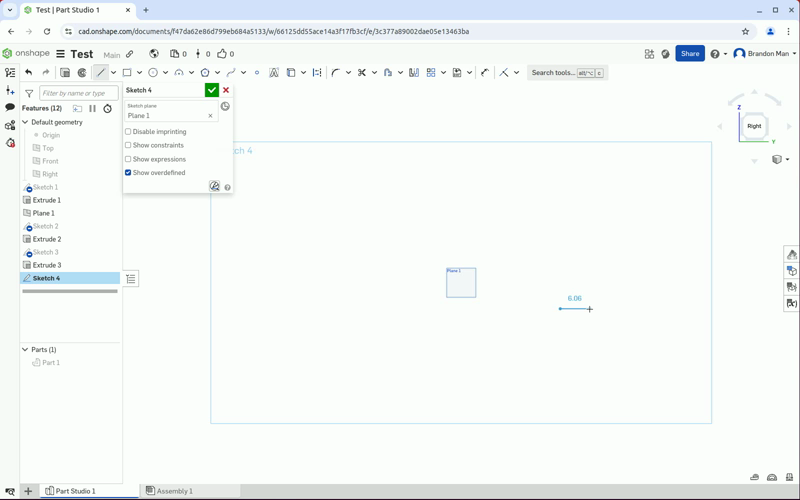
mouse_move(573, 308)
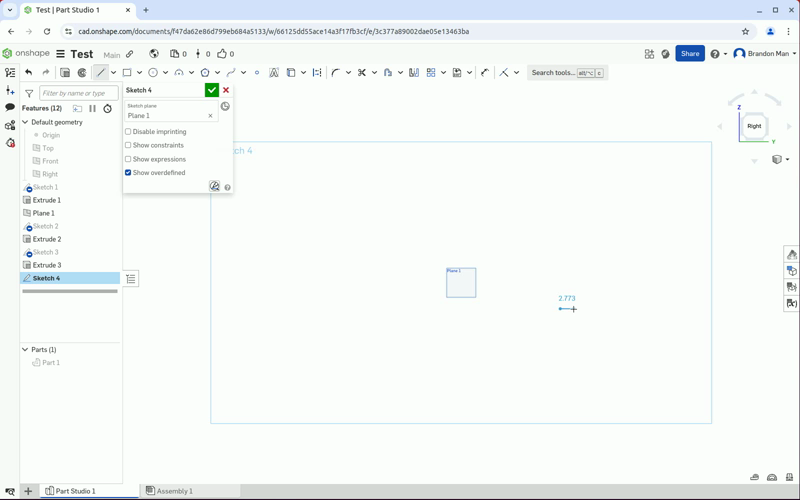
click(573, 308)
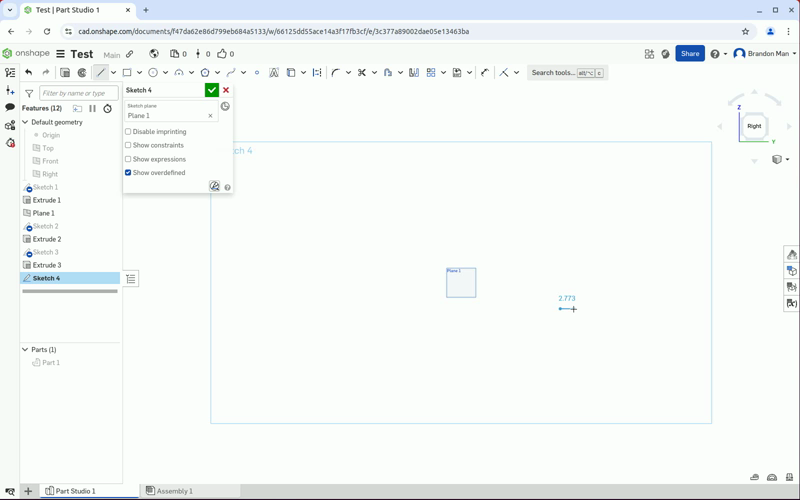
key_up(shift)
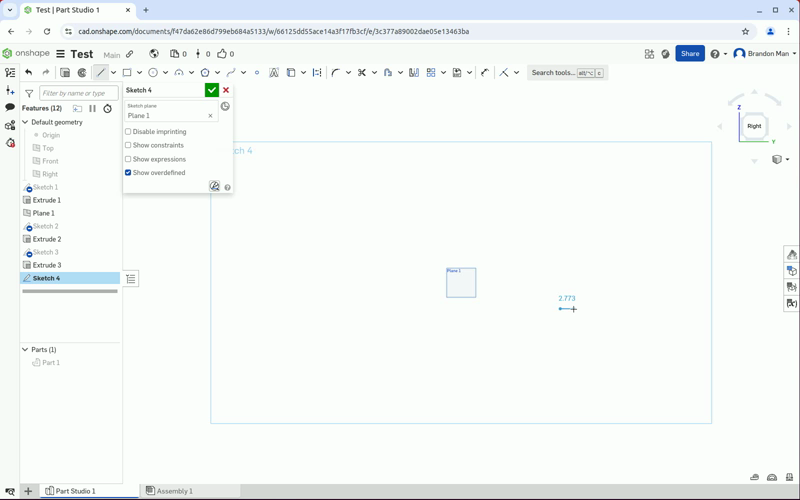
key_down(shift)
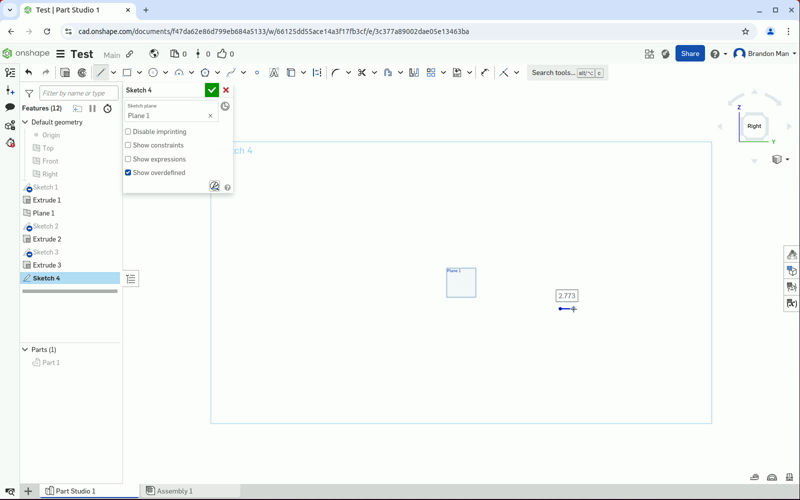
mouse_move(589, 308)
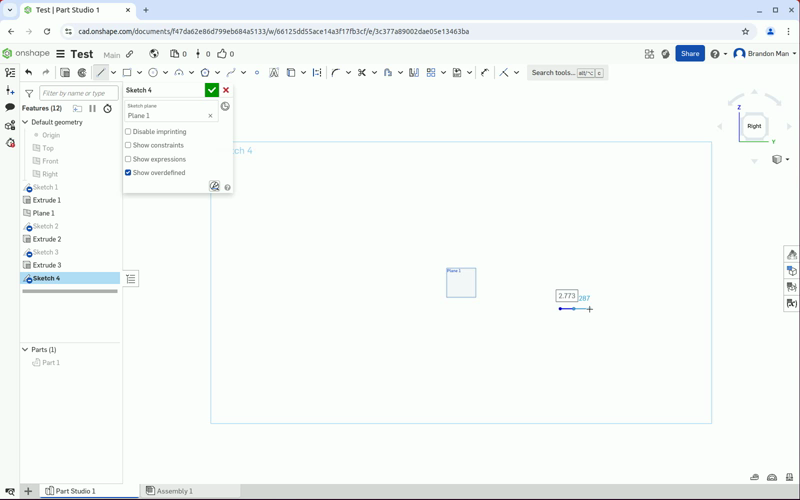
mouse_move(573, 296)
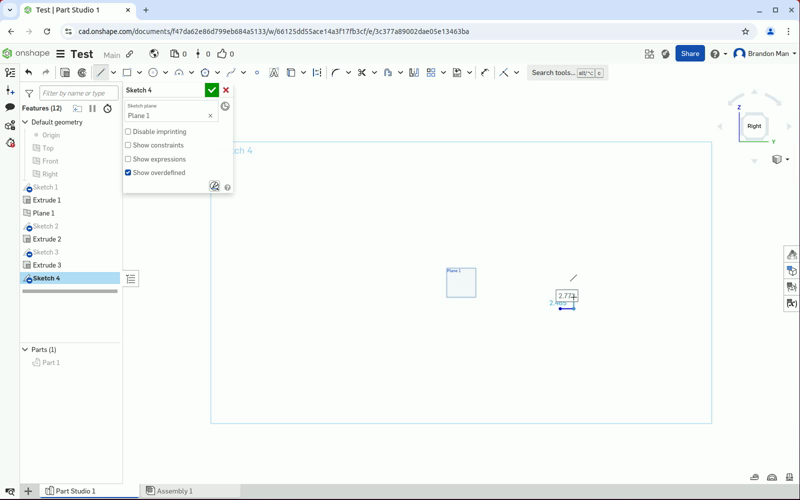
click(573, 296)
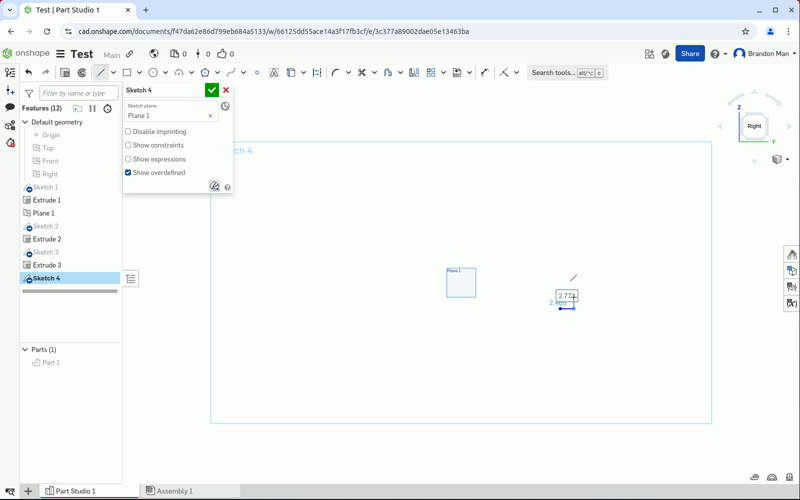
key_up(shift)
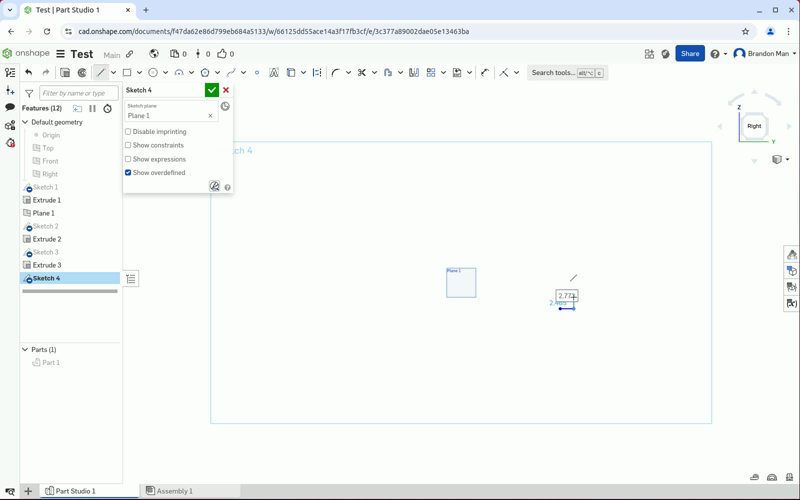
key_down(shift)
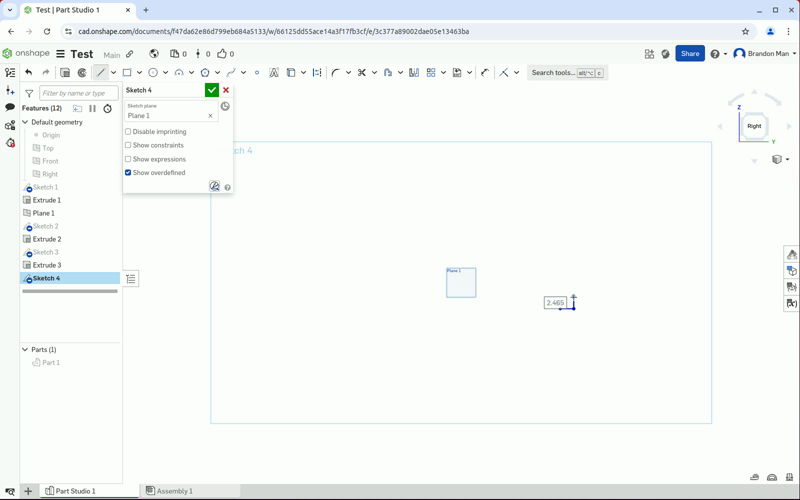
mouse_move(589, 296)
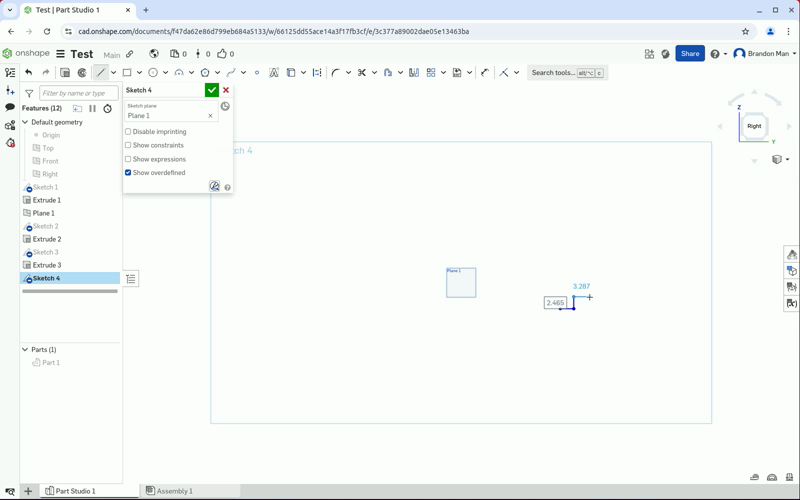
mouse_move(560, 286)
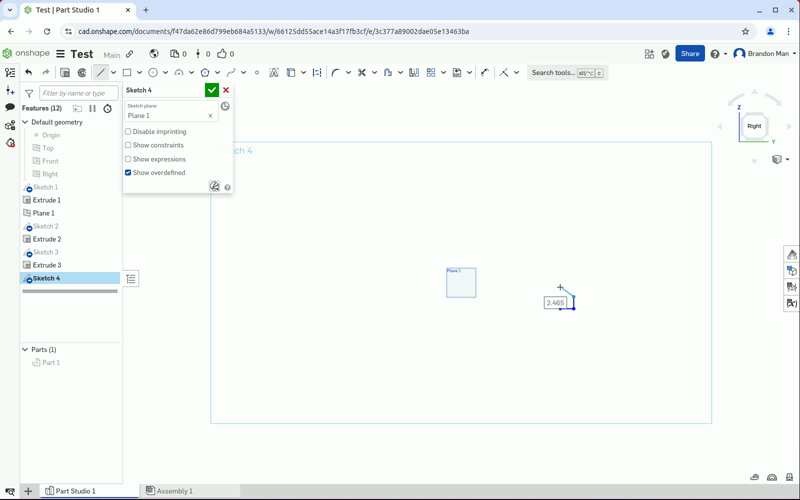
click(560, 286)
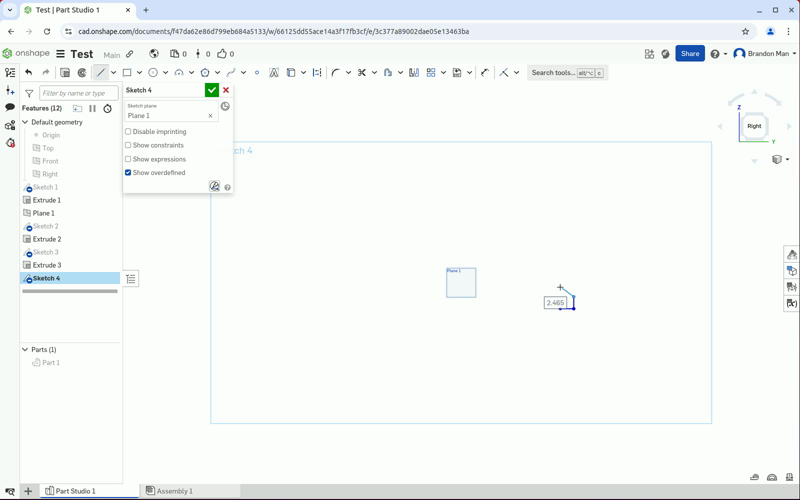
key_up(shift)
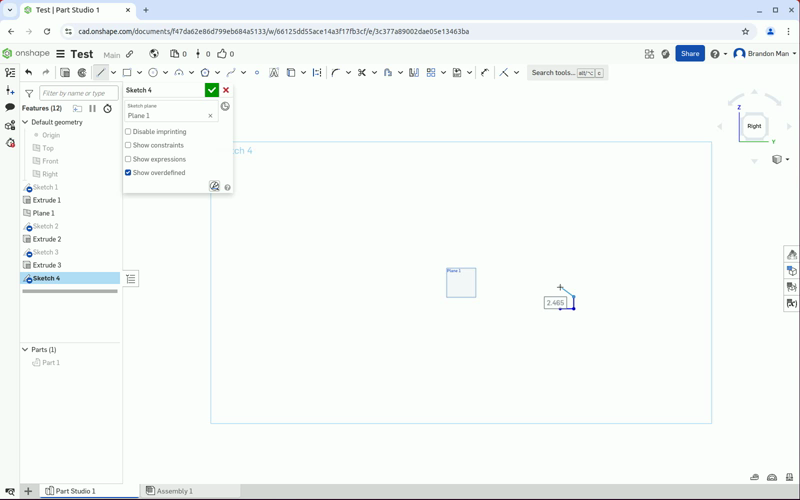
mouse_move(589, 286)
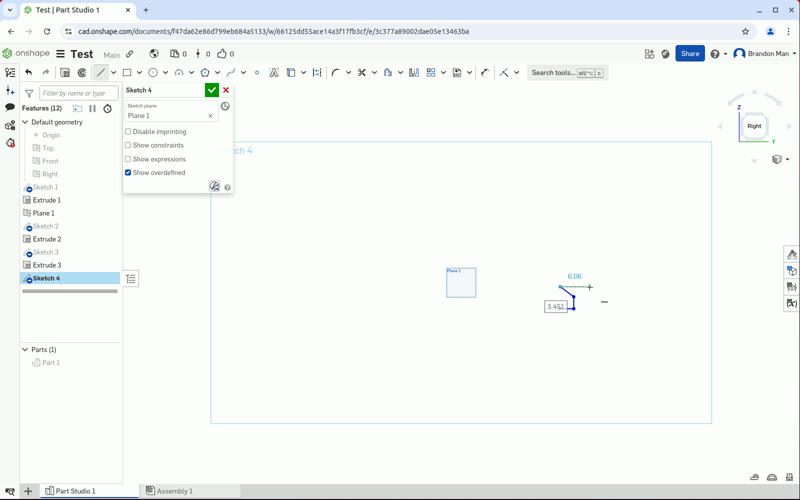
key_down(shift)
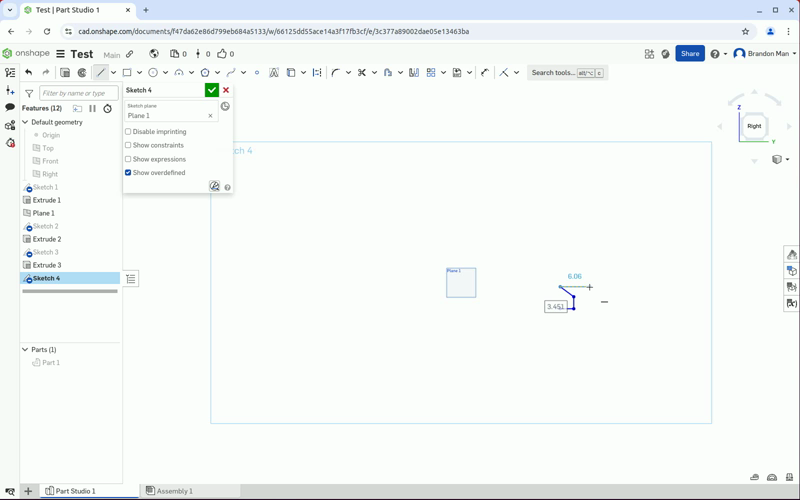
mouse_move(560, 308)
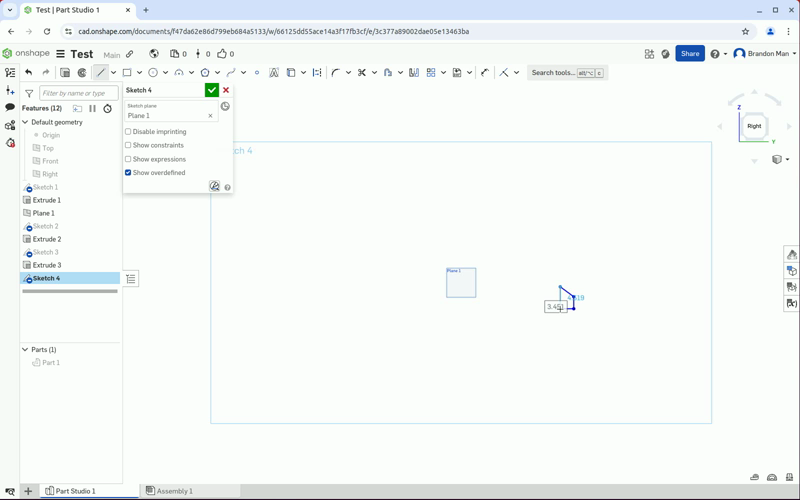
key_up(shift)
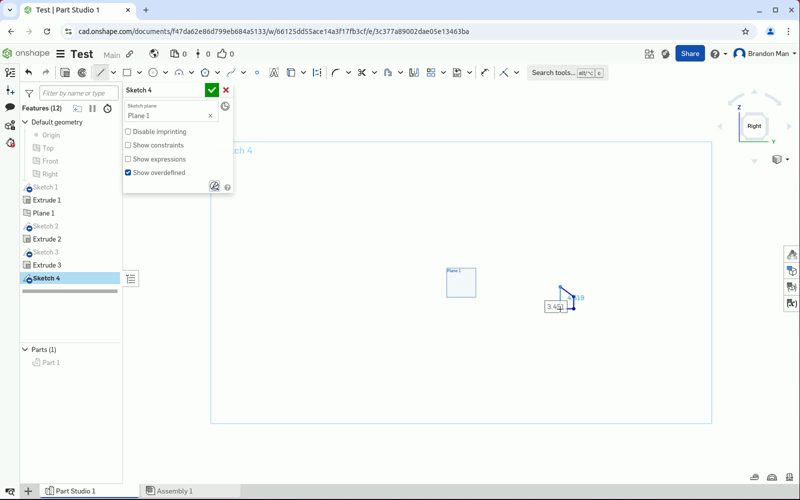
click(560, 308)
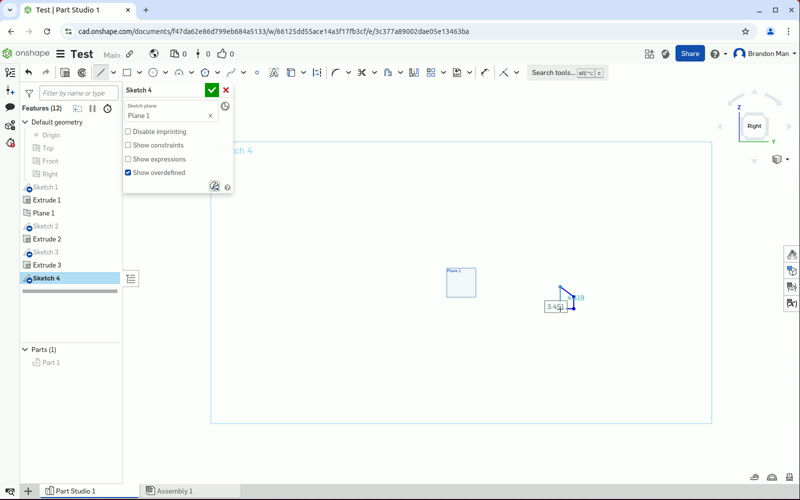
key(esc)
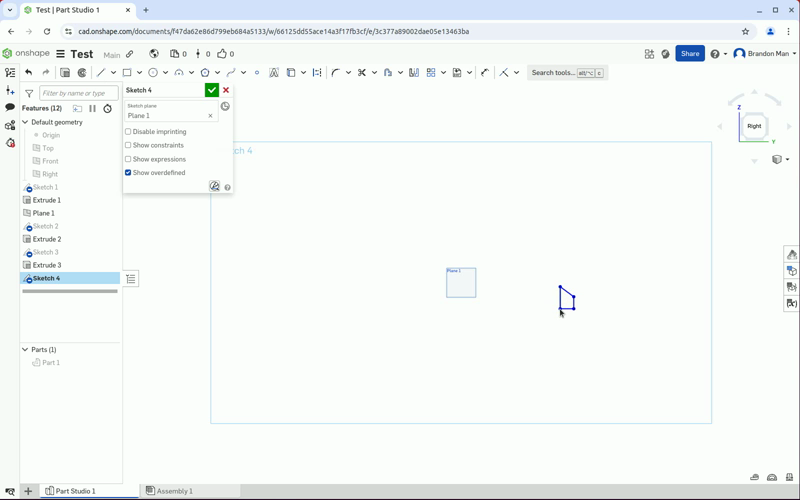
mouse_move(566, 298)
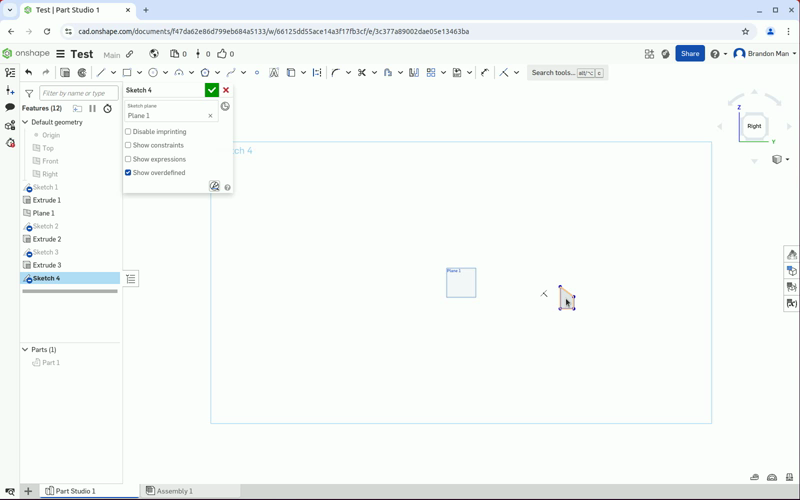
scroll(6)
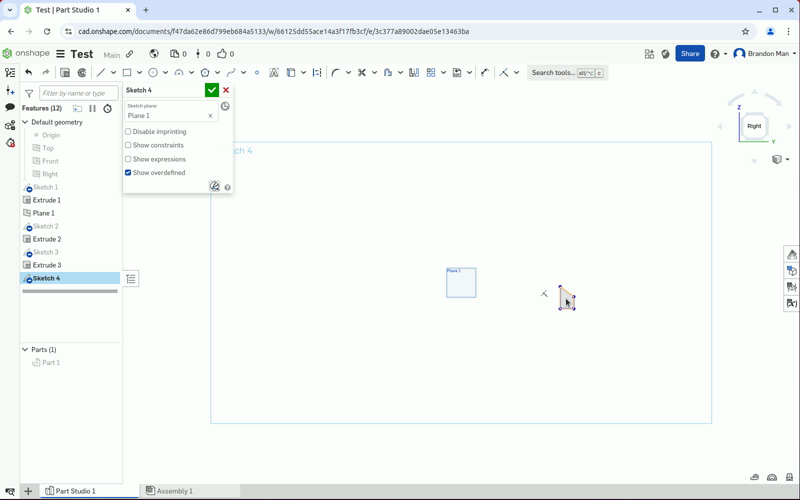
scroll(6)
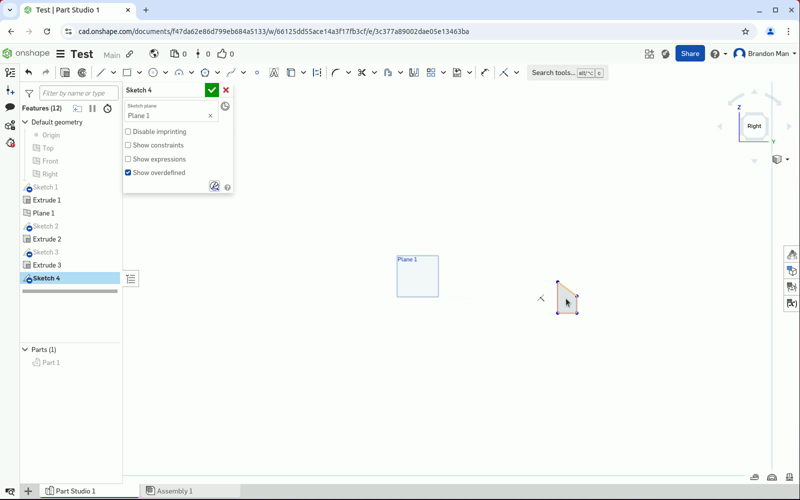
scroll(6)
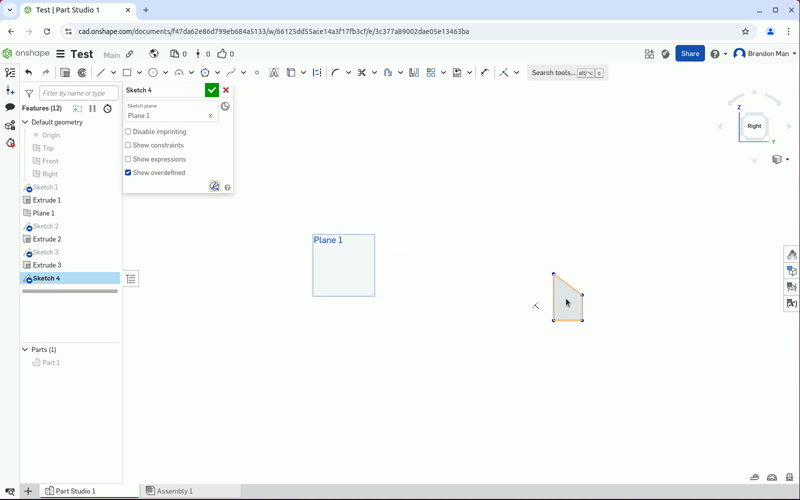
scroll(6)
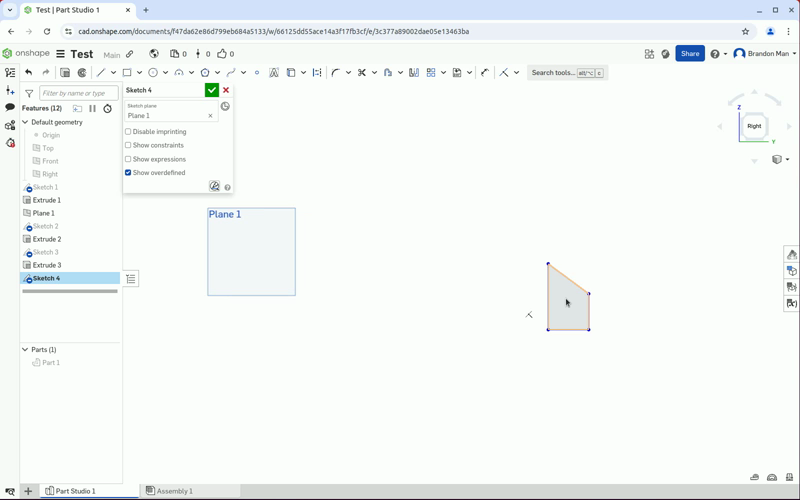
scroll(6)
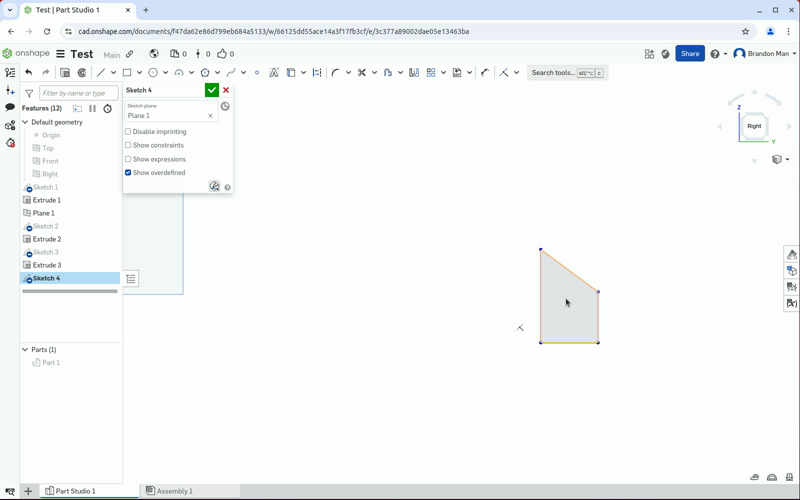
scroll(6)
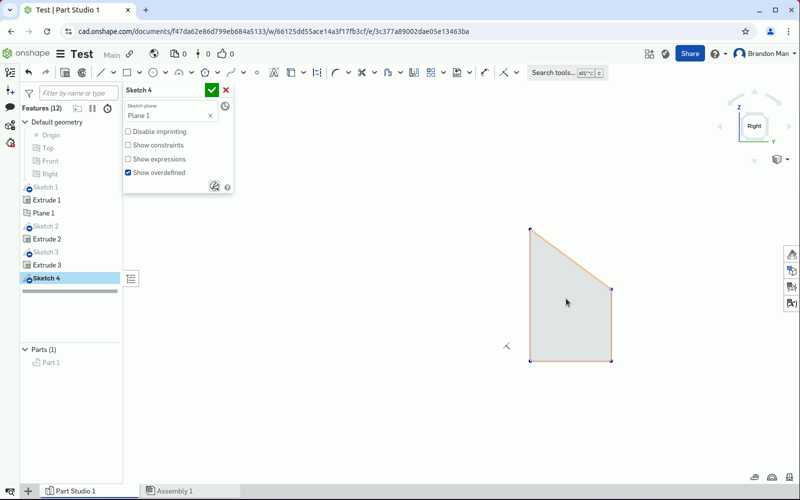
scroll(6)
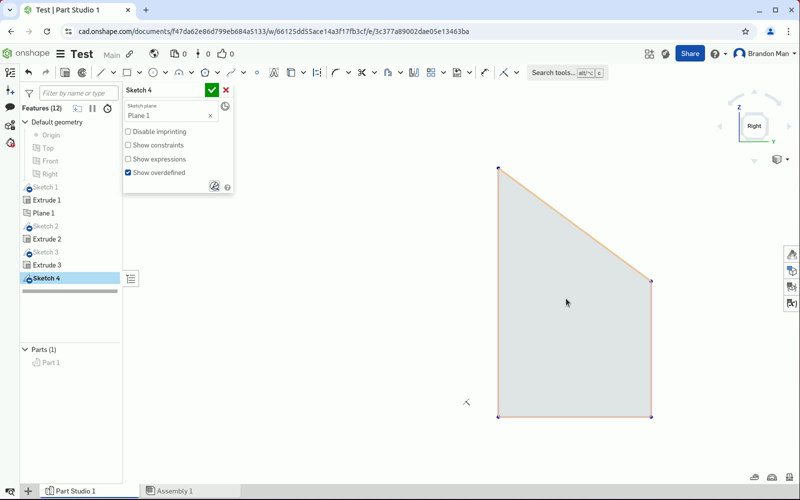
click(566, 298)
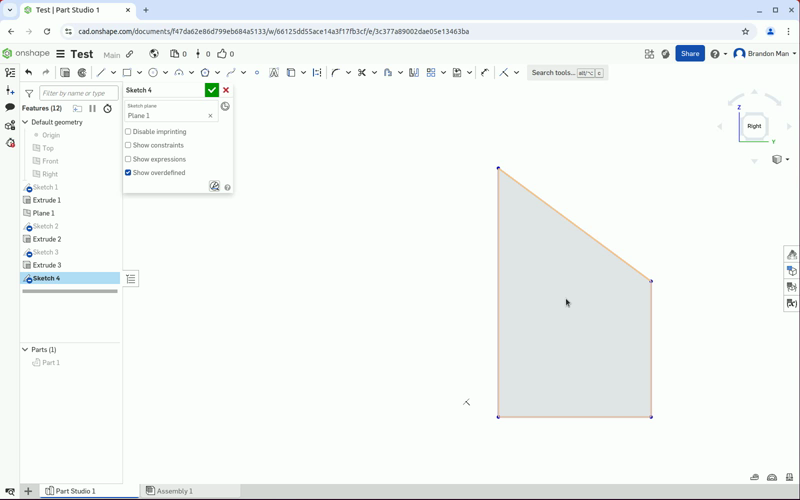
scroll(-6)
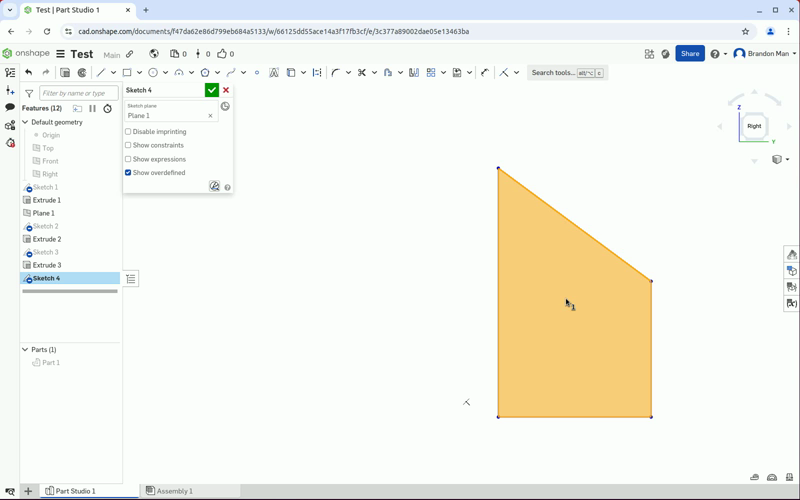
scroll(-6)
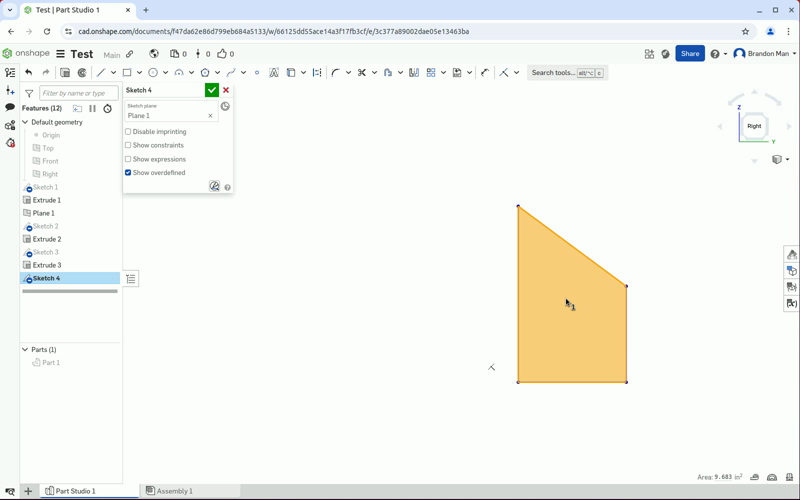
scroll(-6)
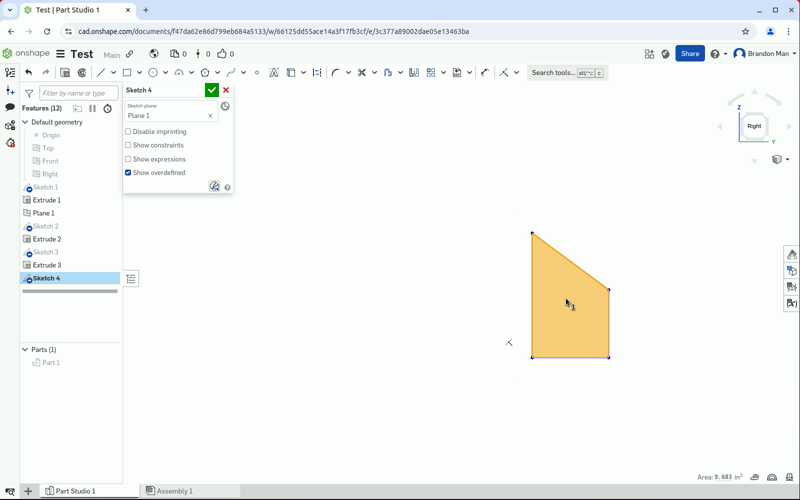
scroll(-6)
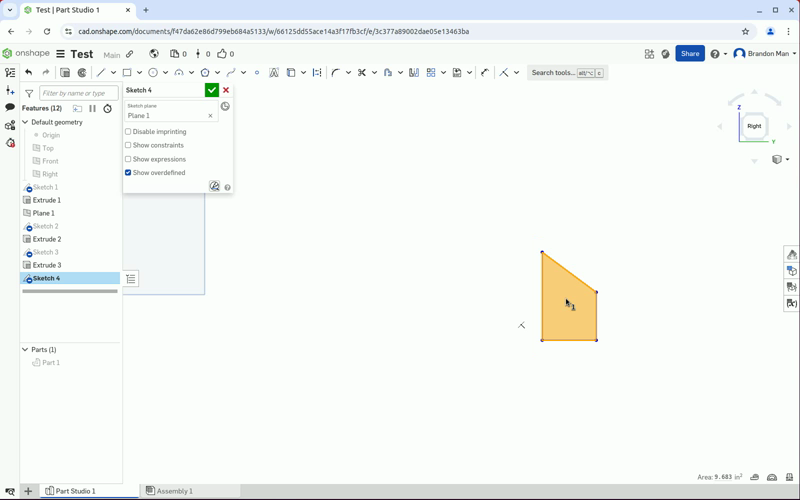
scroll(-6)
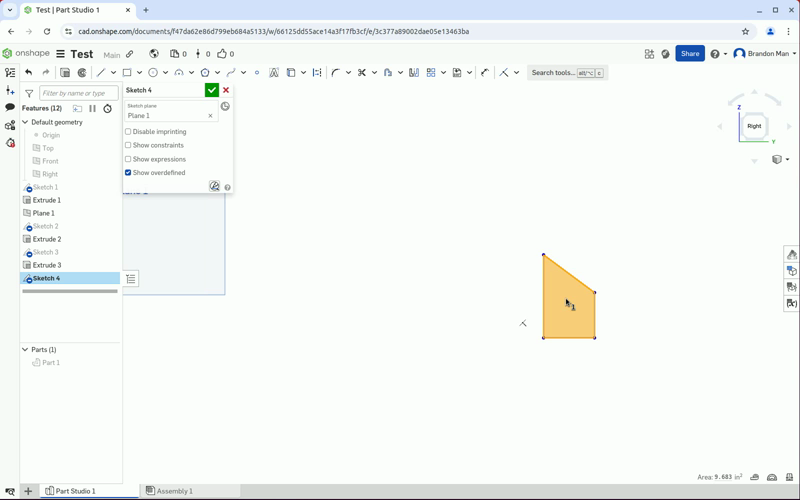
scroll(-6)
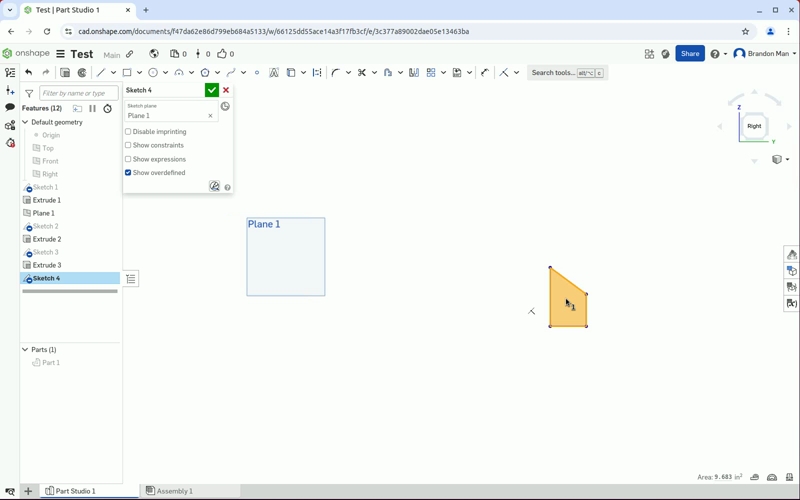
scroll(-6)
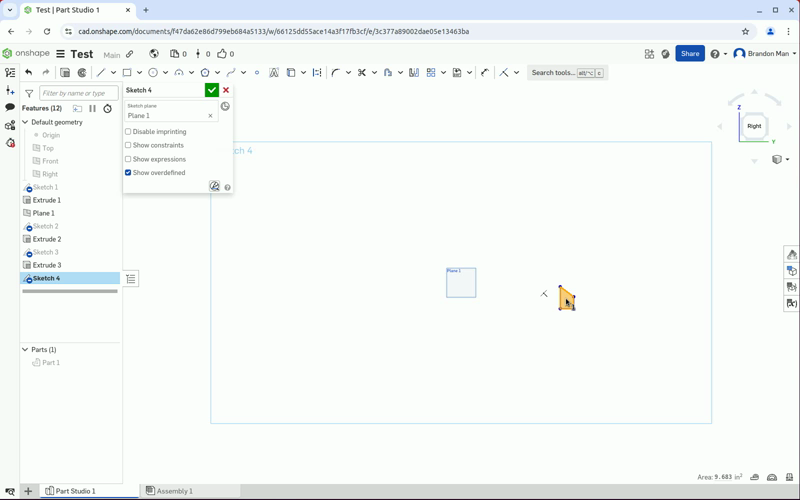
mouse_move(73, 352)
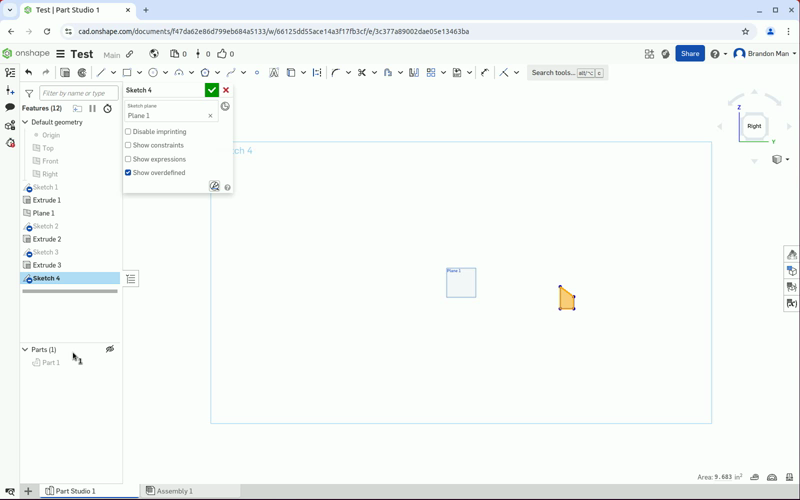
key(shift+y)
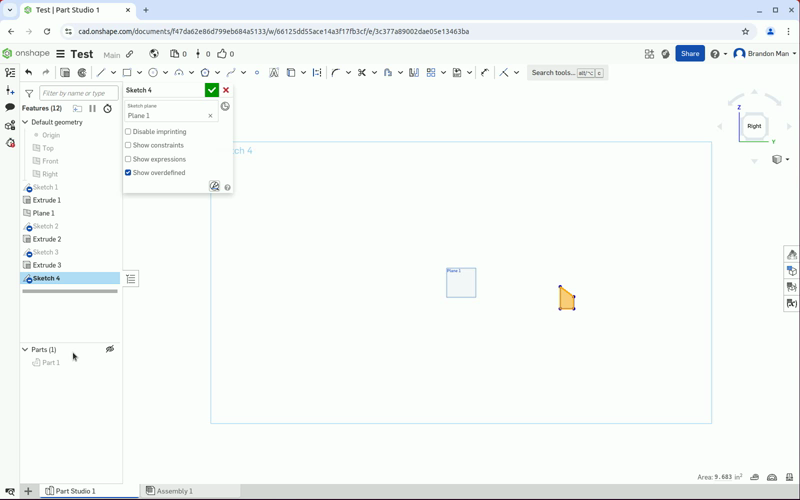
key(shift+e)
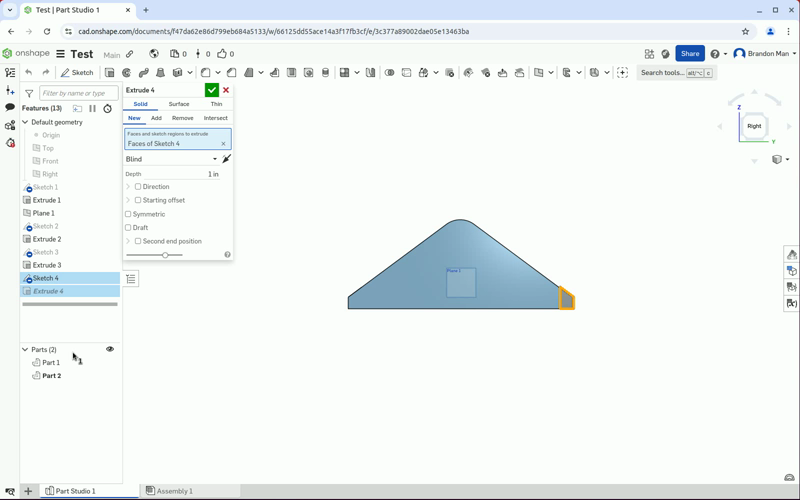
mouse_move(143, 106)
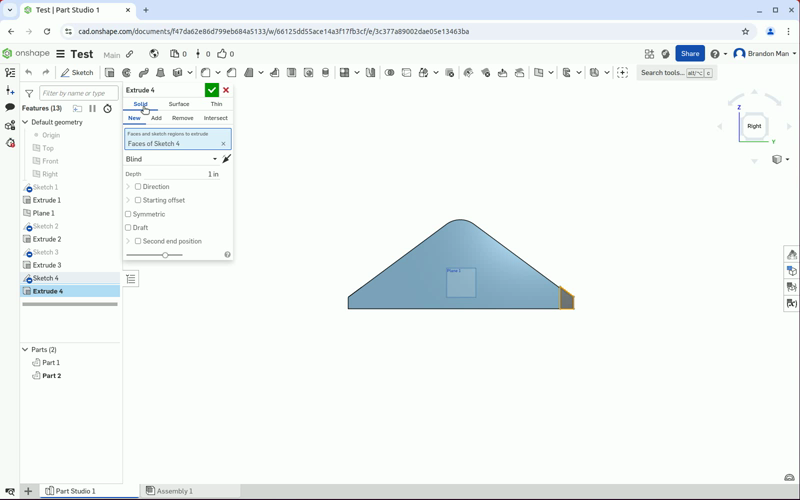
click(143, 106)
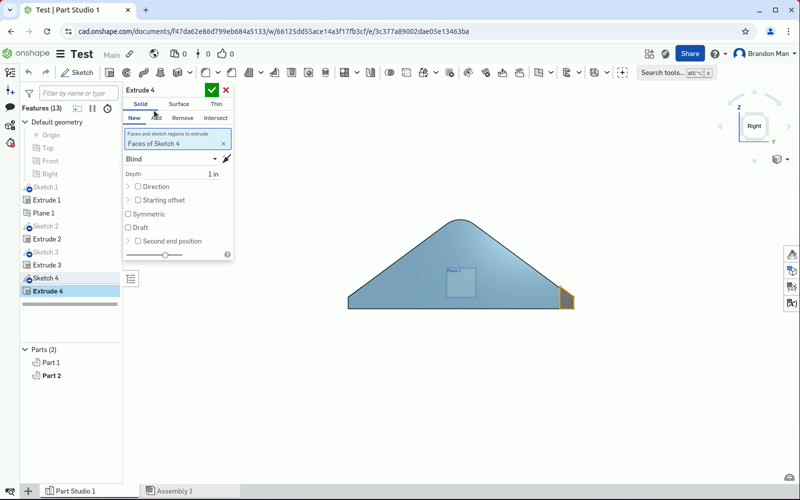
mouse_move(186, 120)
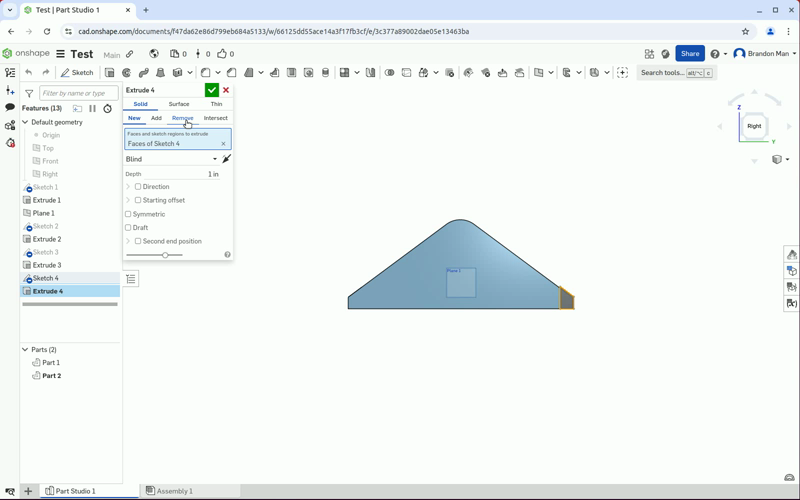
click(186, 120)
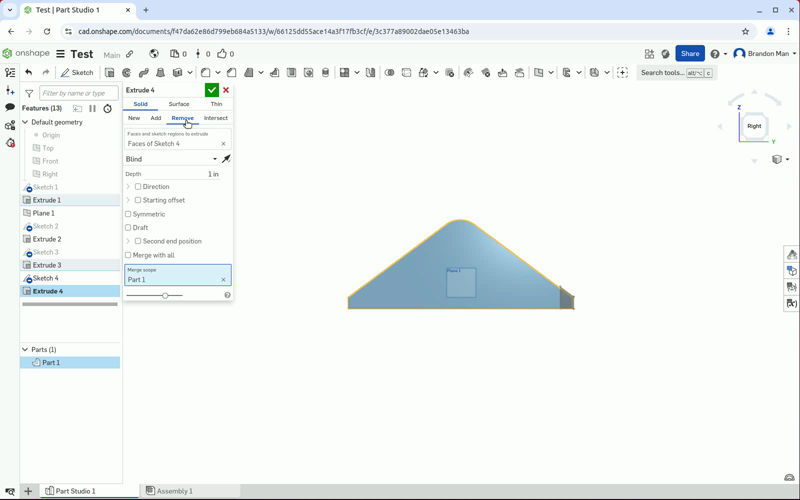
key(tab, 4)
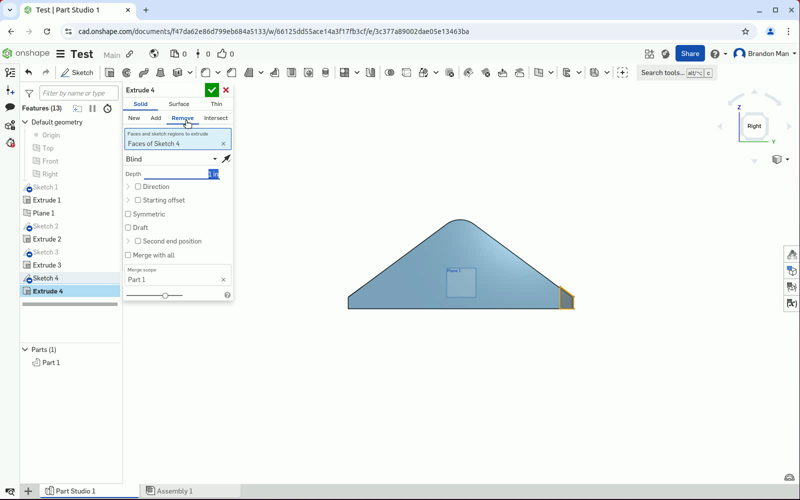
text(3.851)
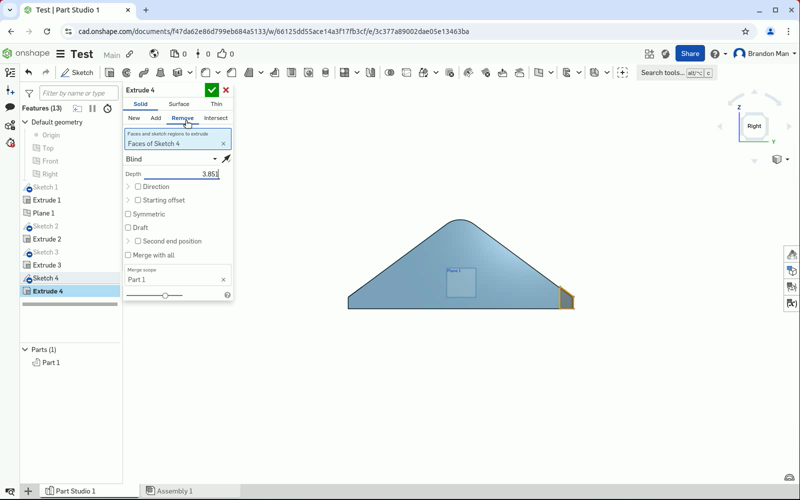
key(tab, 6)
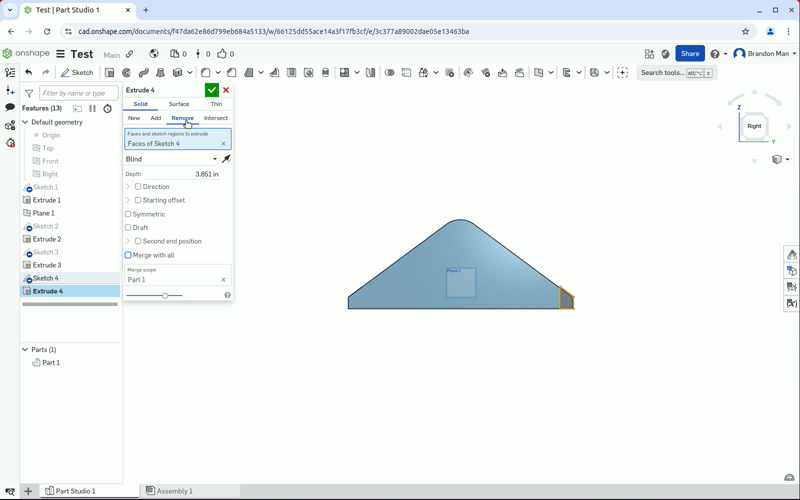
key(space)
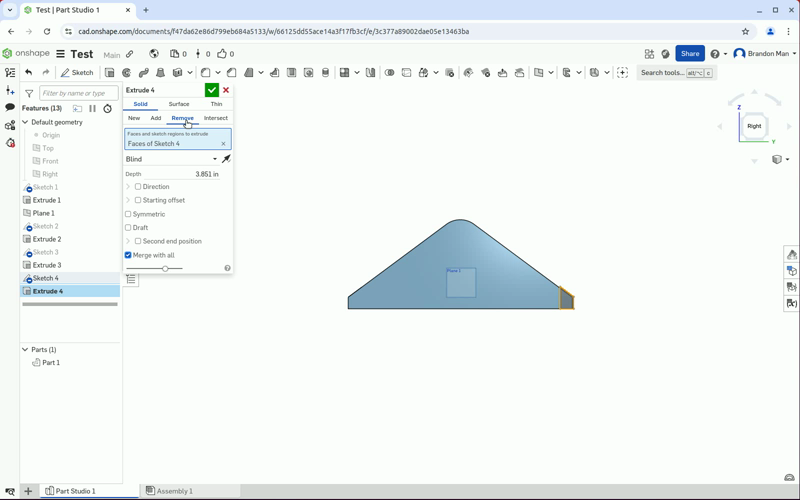
key(enter)
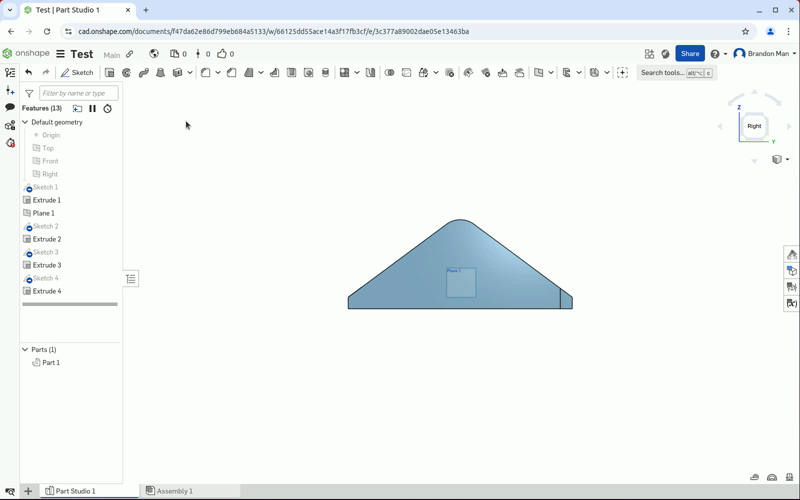
key(shift+h)
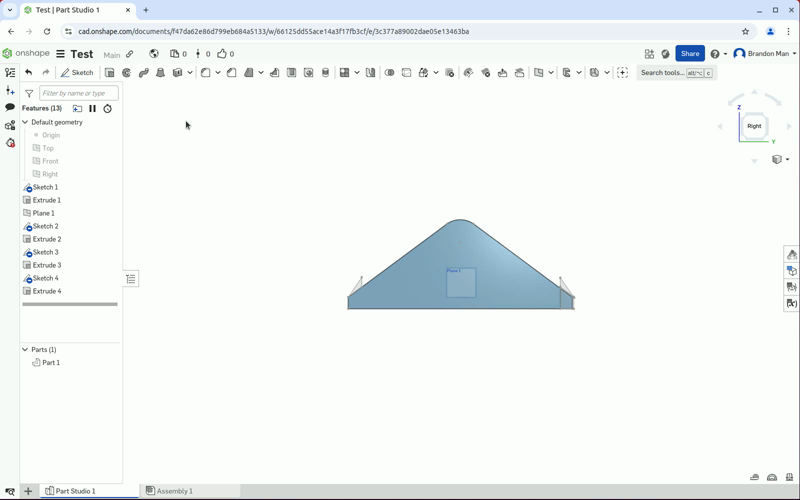
key(shift+h)
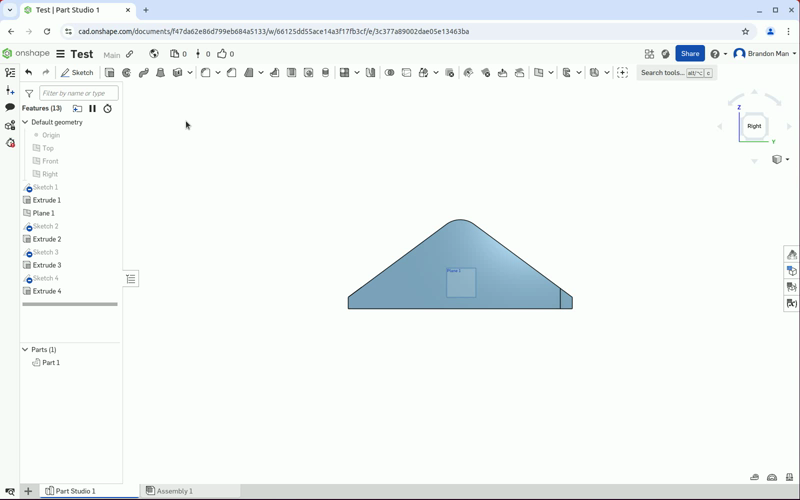
mouse_move(73, 189)
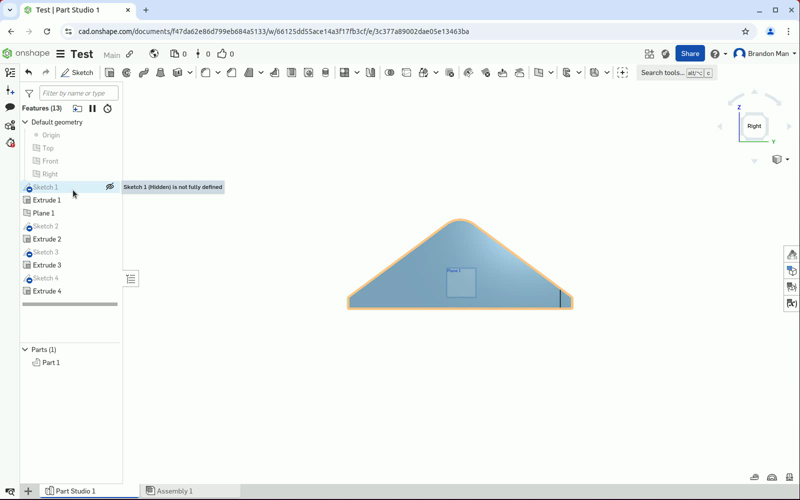
click(73, 189)
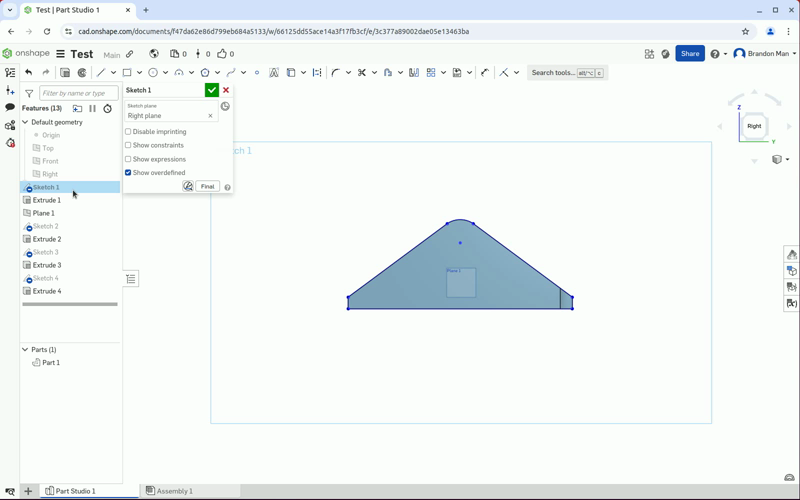
mouse_move(229, 92)
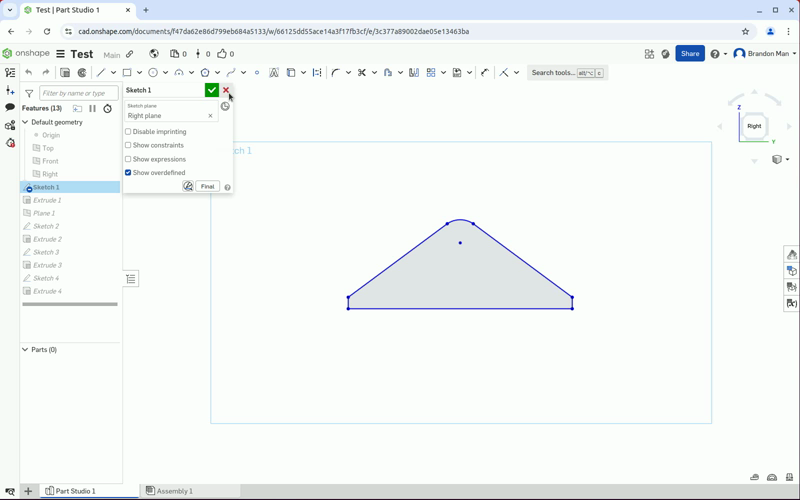
click(229, 92)
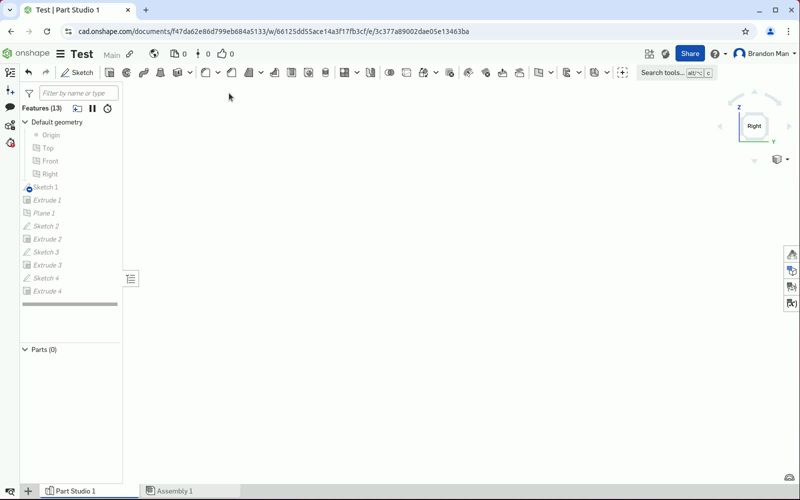
key(shift+s)
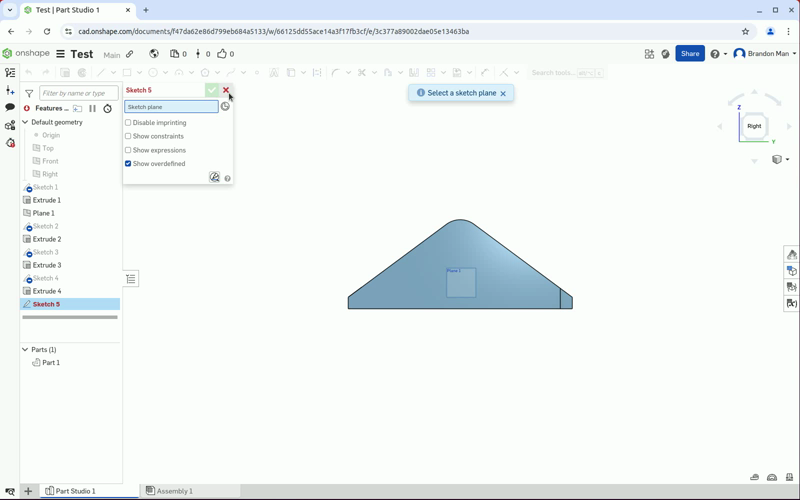
mouse_move(73, 215)
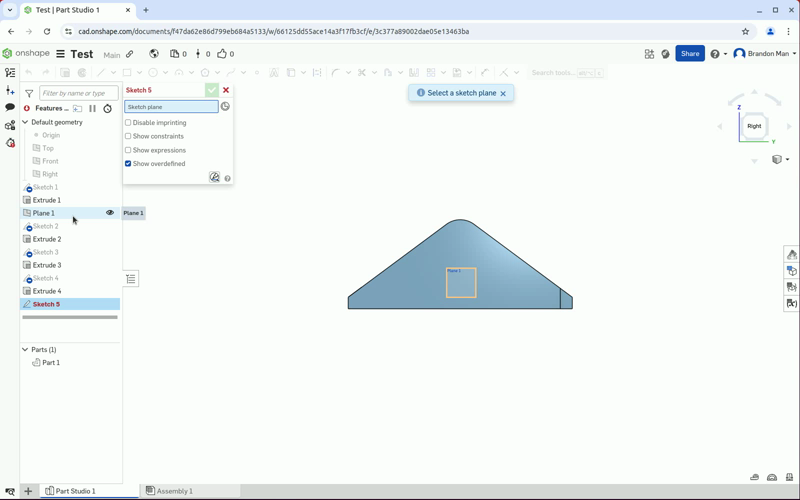
click(73, 215)
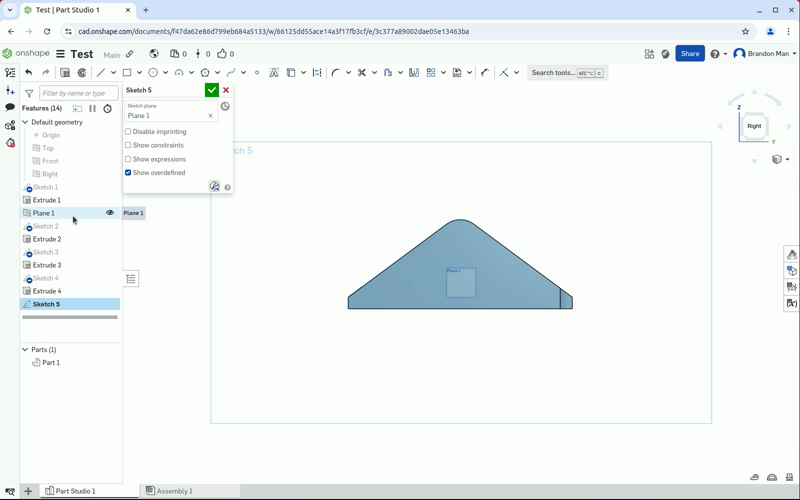
mouse_move(73, 352)
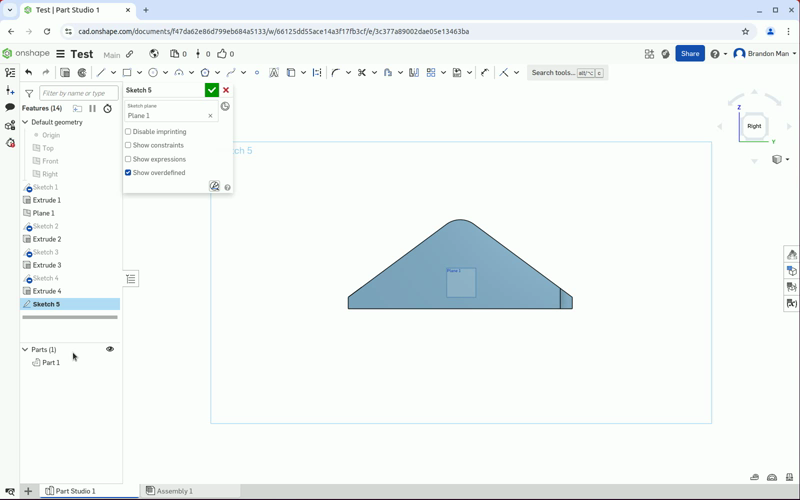
key(y)
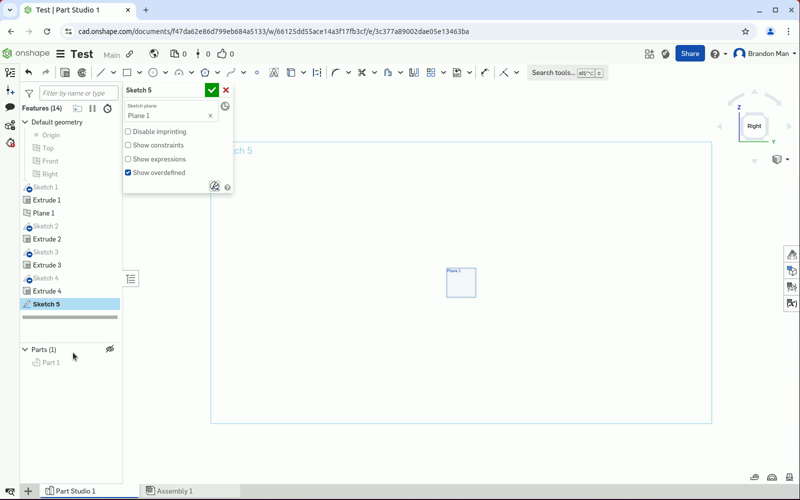
key(l)
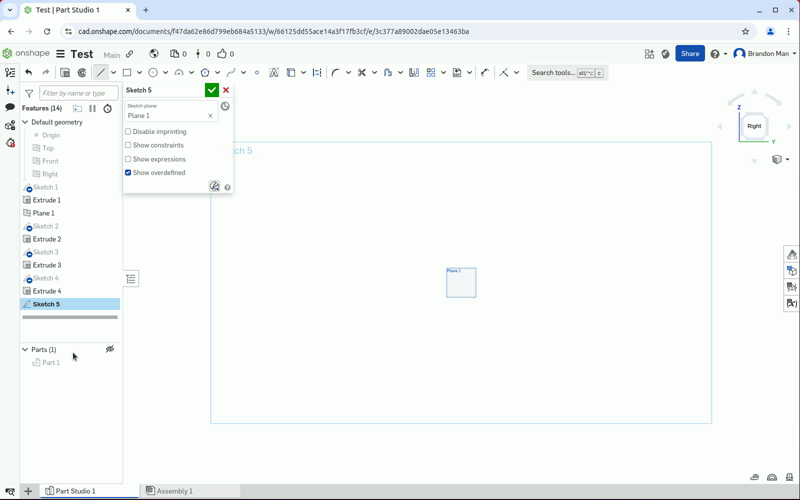
key_down(shift)
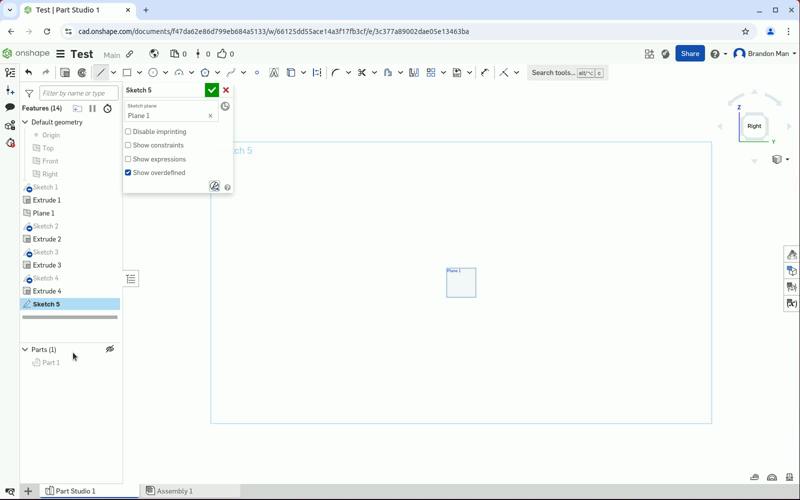
mouse_move(348, 308)
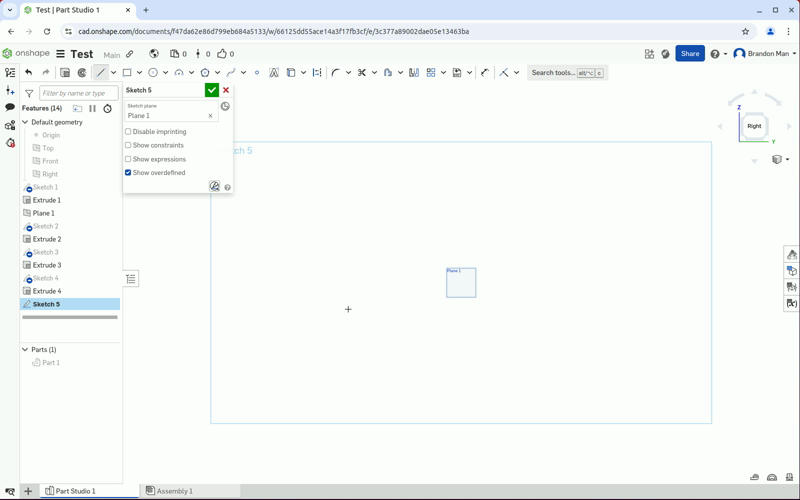
click(348, 308)
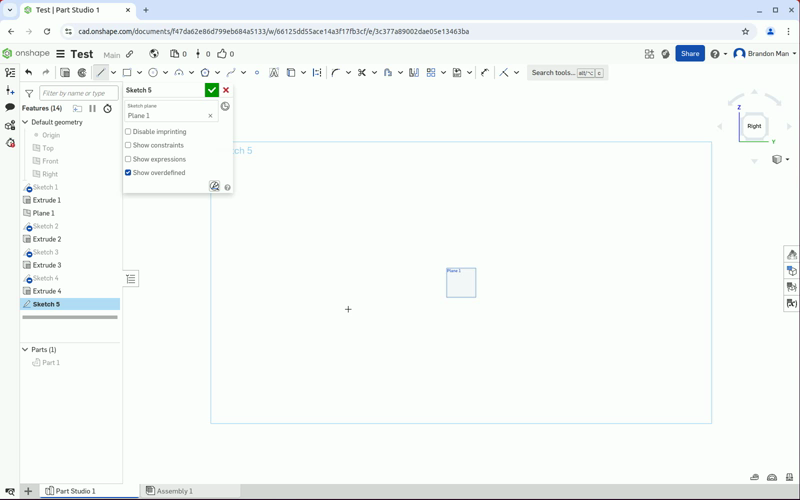
key_up(shift)
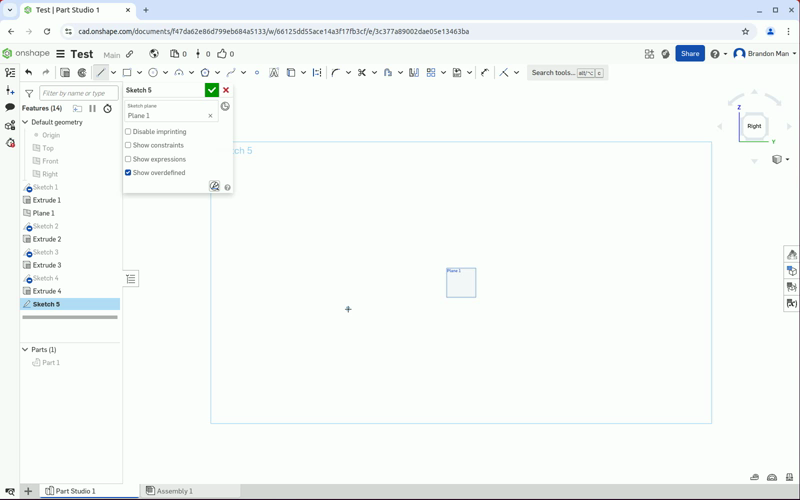
key_down(shift)
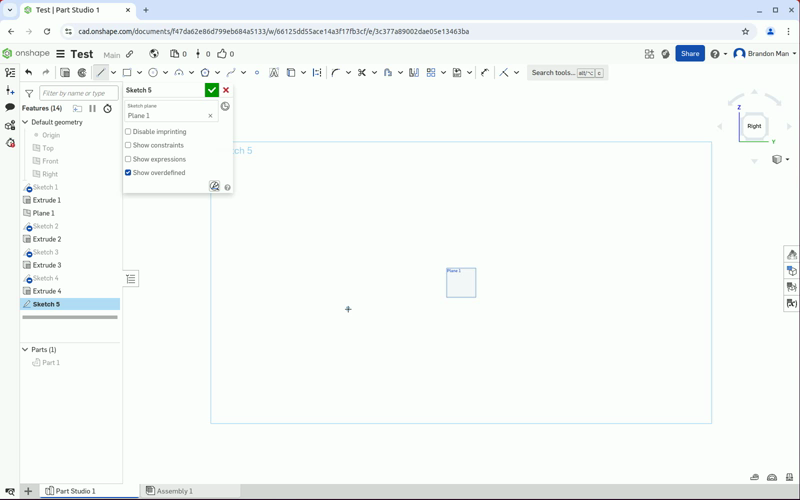
mouse_move(378, 308)
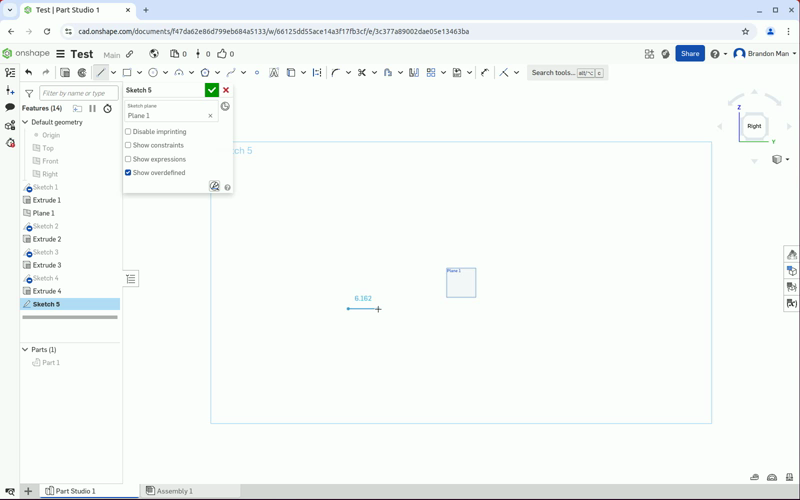
mouse_move(361, 308)
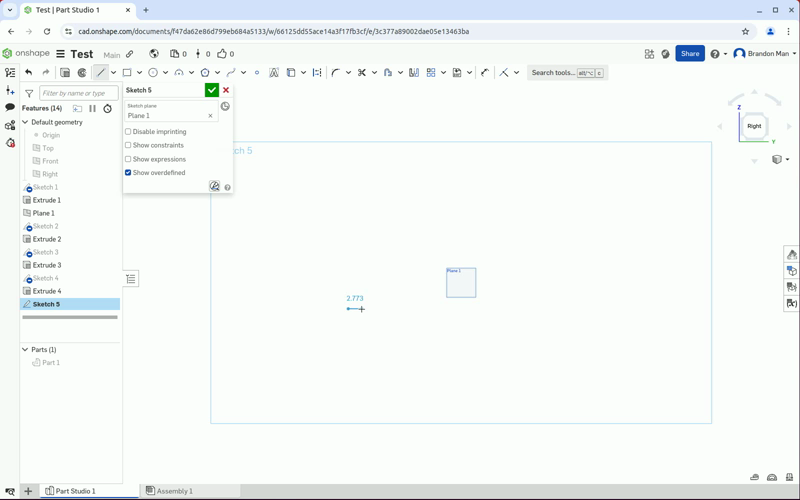
click(361, 308)
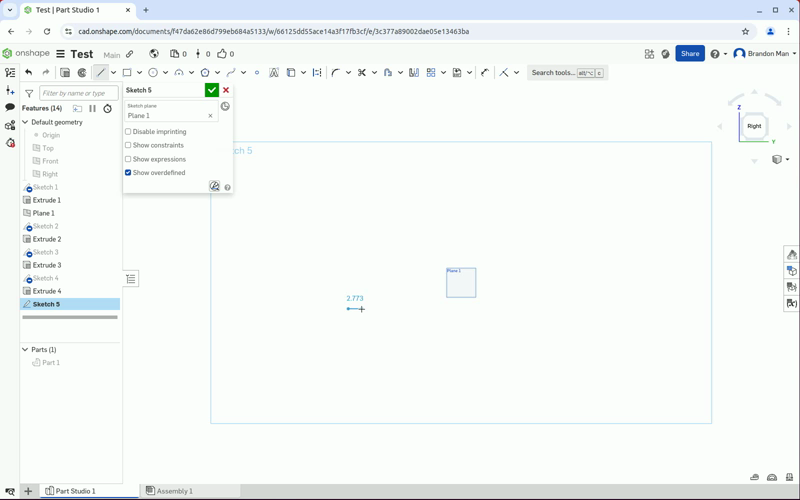
key_up(shift)
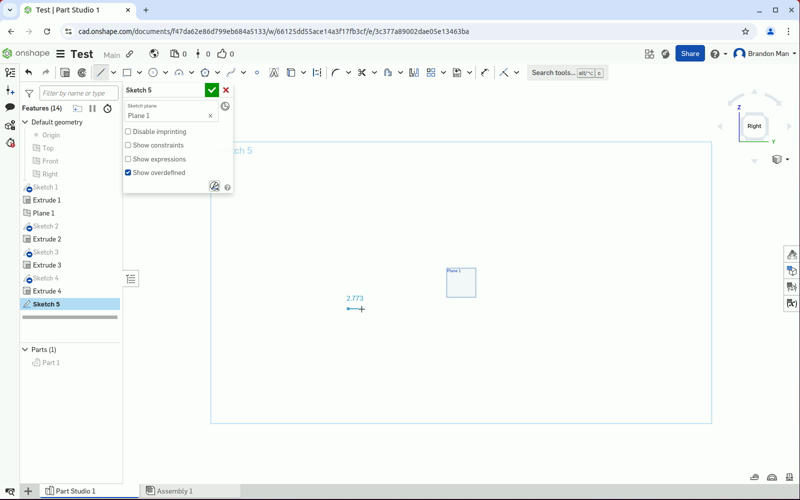
key_down(shift)
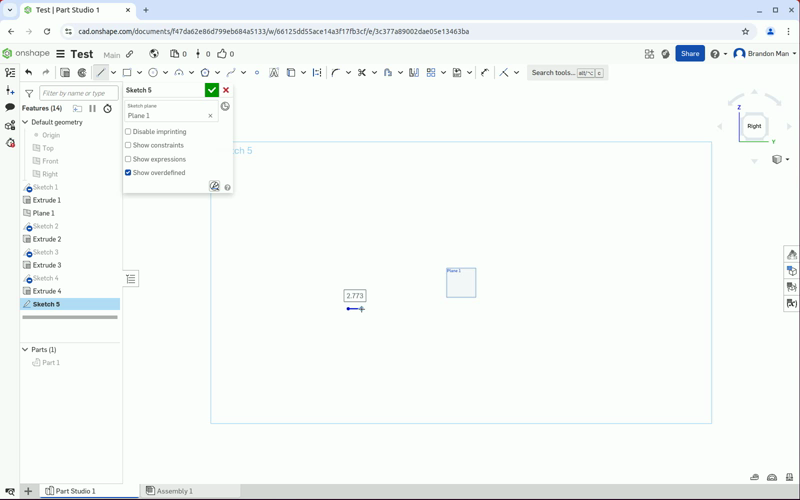
mouse_move(391, 308)
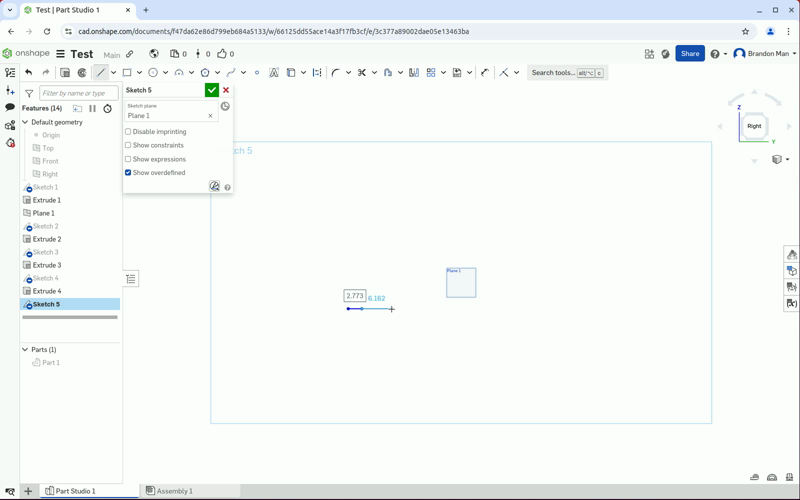
mouse_move(361, 286)
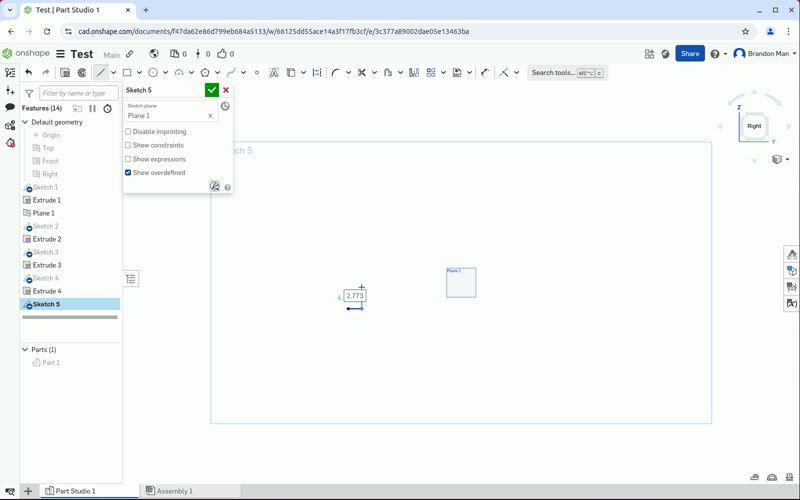
click(361, 286)
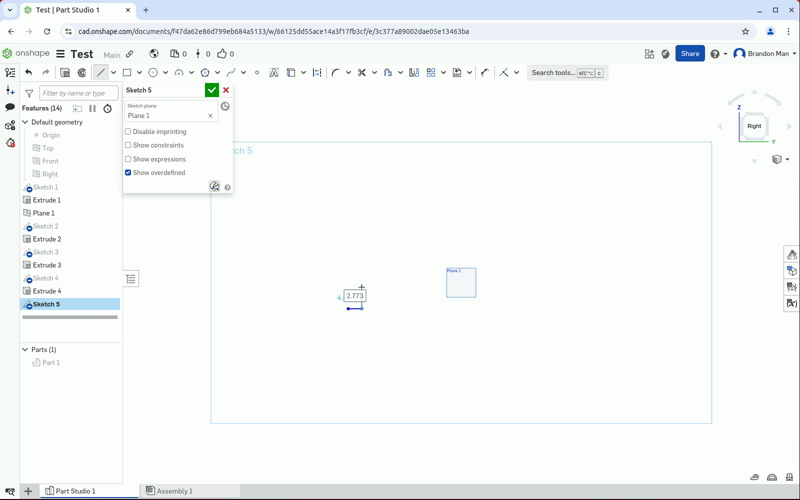
key_up(shift)
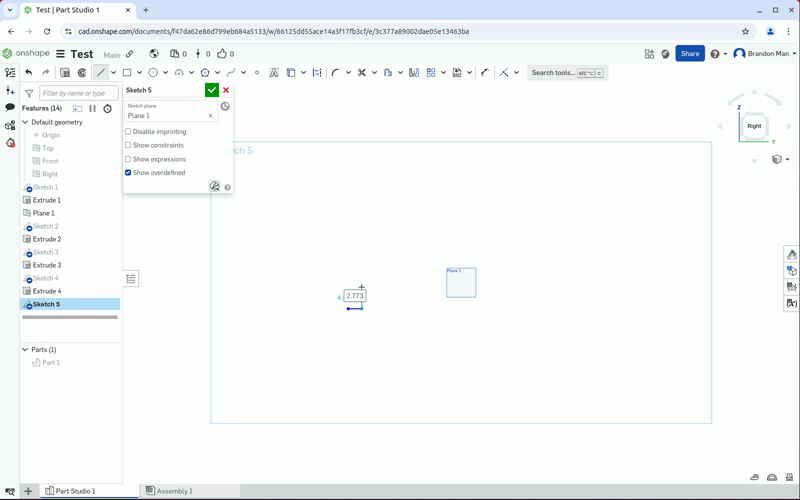
key_down(shift)
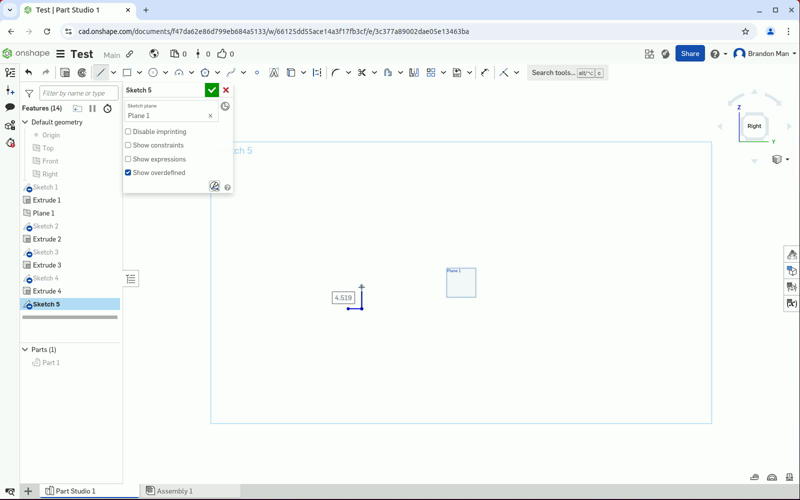
mouse_move(391, 286)
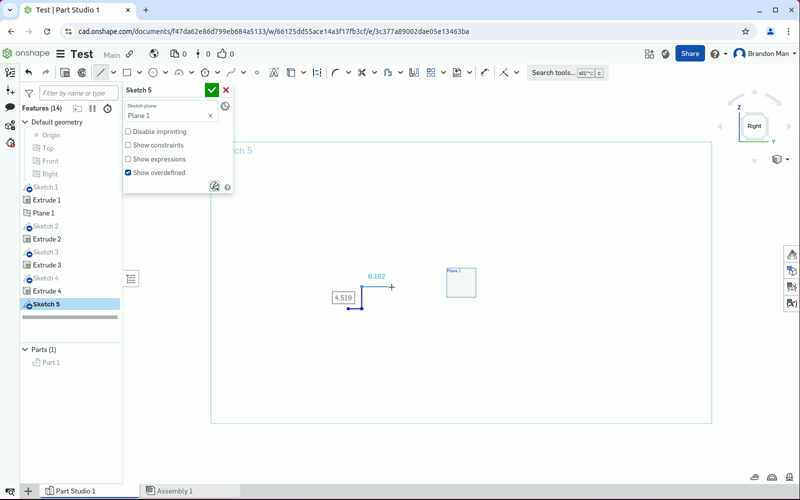
mouse_move(348, 296)
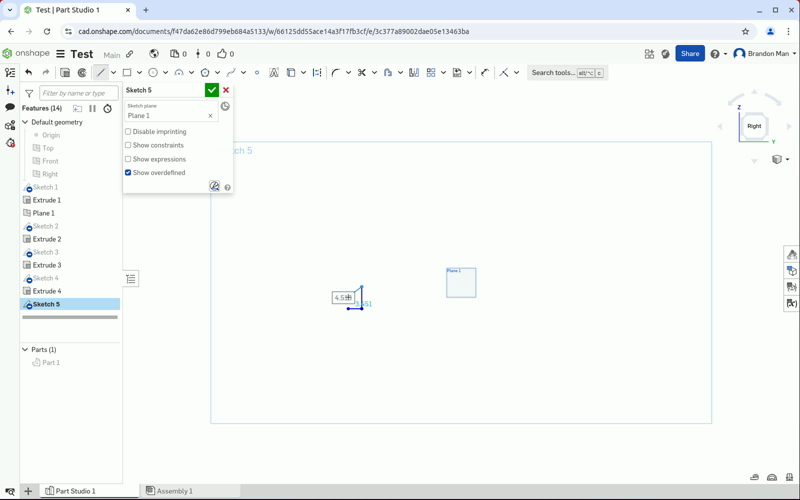
click(348, 296)
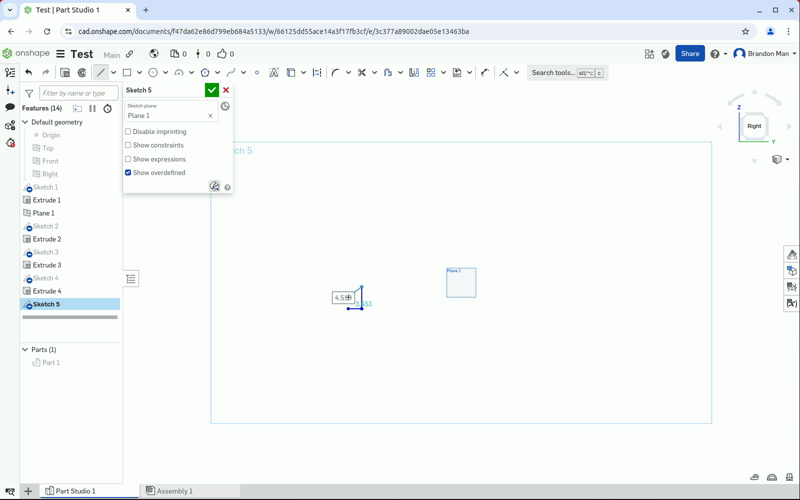
key_up(shift)
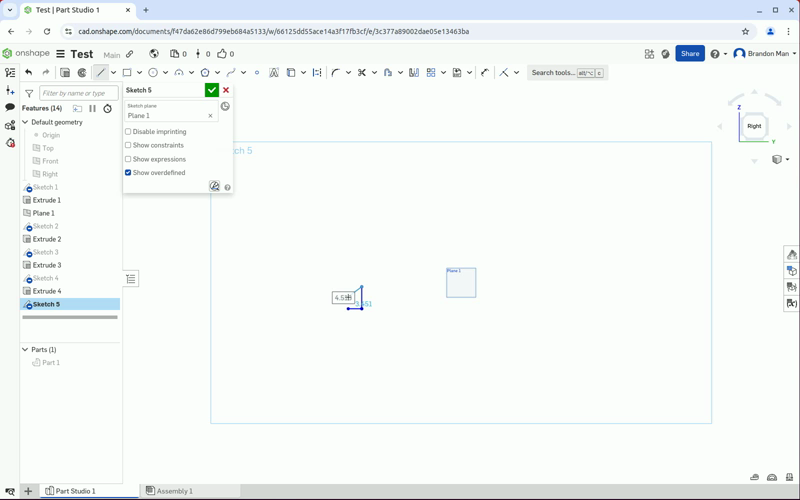
mouse_move(378, 296)
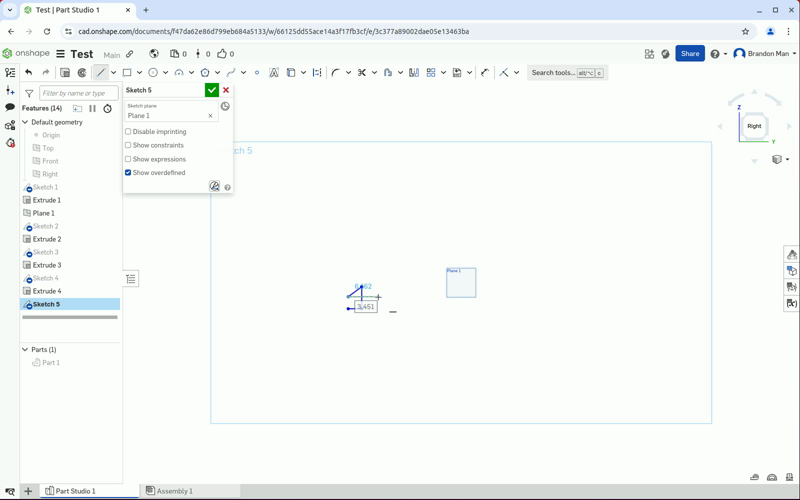
key_down(shift)
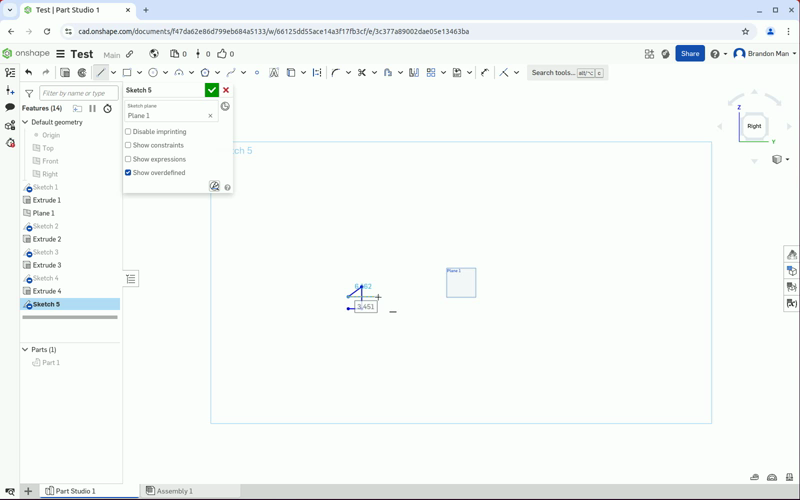
mouse_move(348, 308)
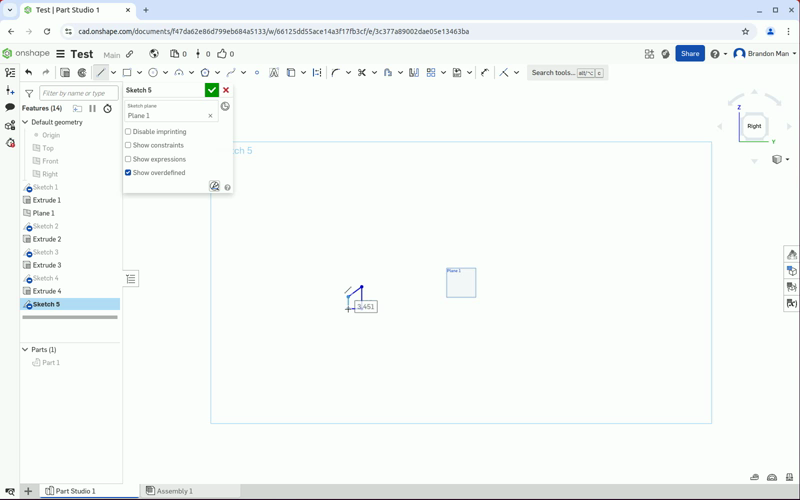
key_up(shift)
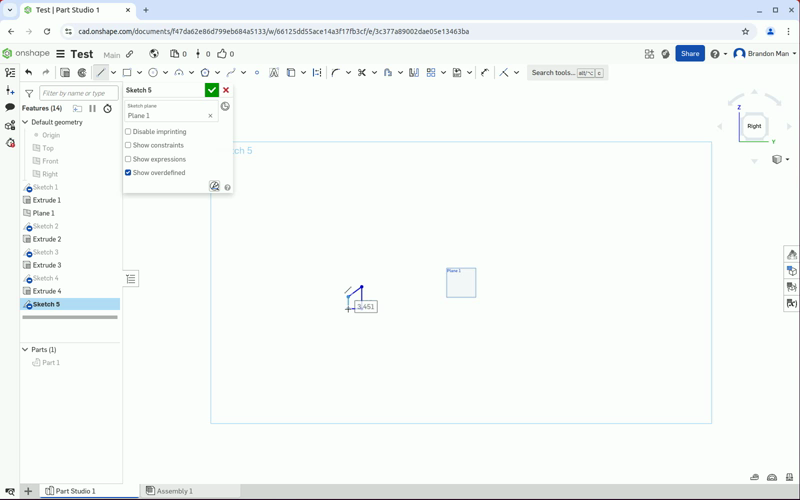
click(348, 308)
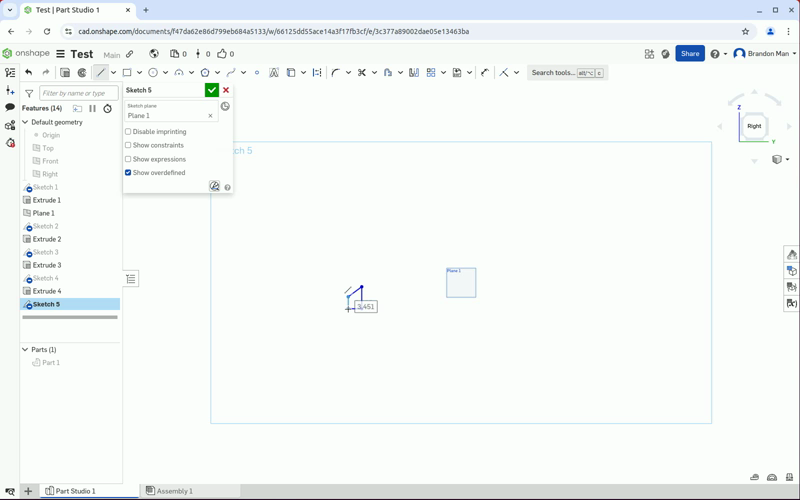
key(esc)
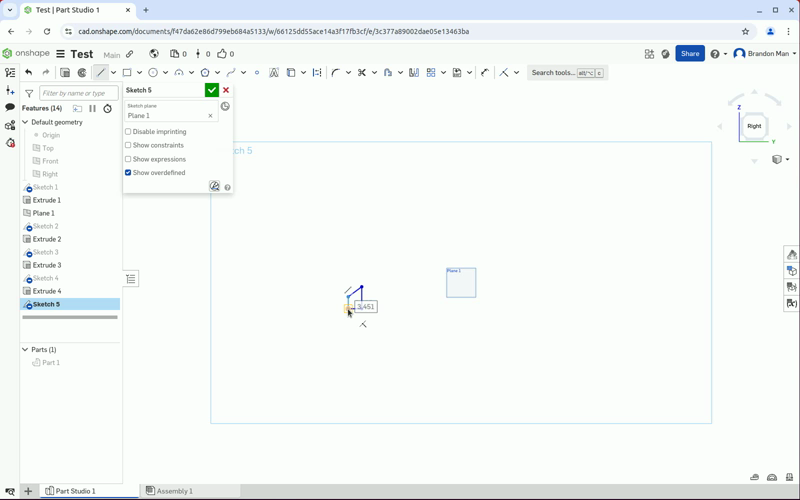
mouse_move(361, 306)
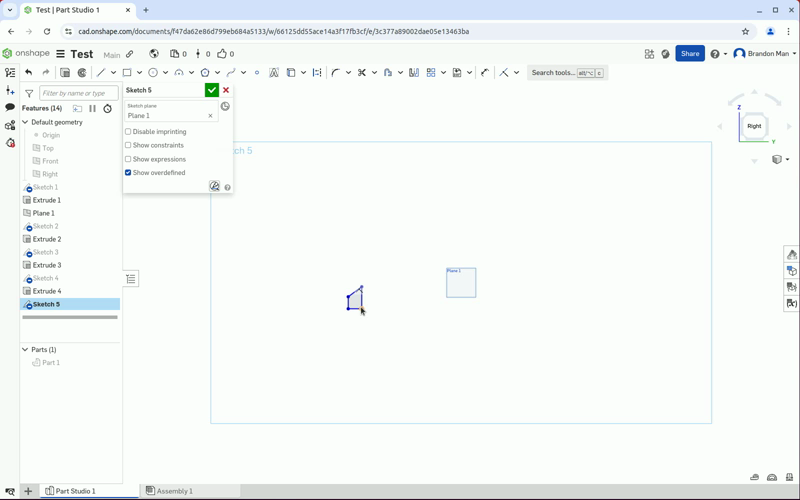
scroll(6)
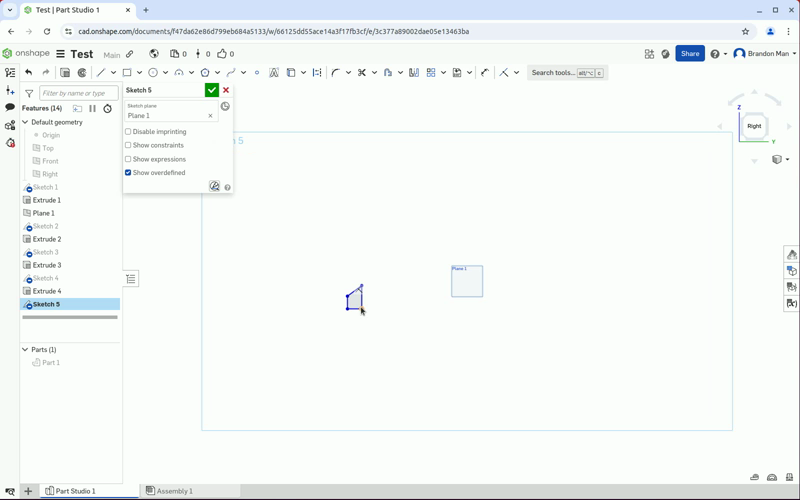
scroll(6)
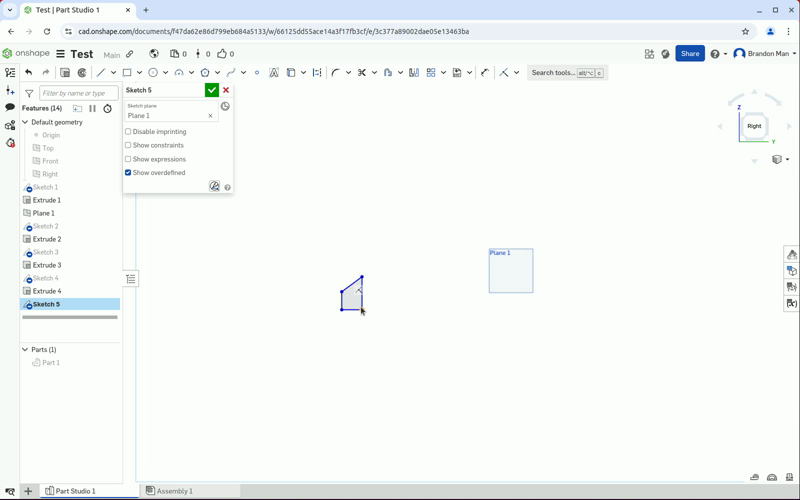
scroll(6)
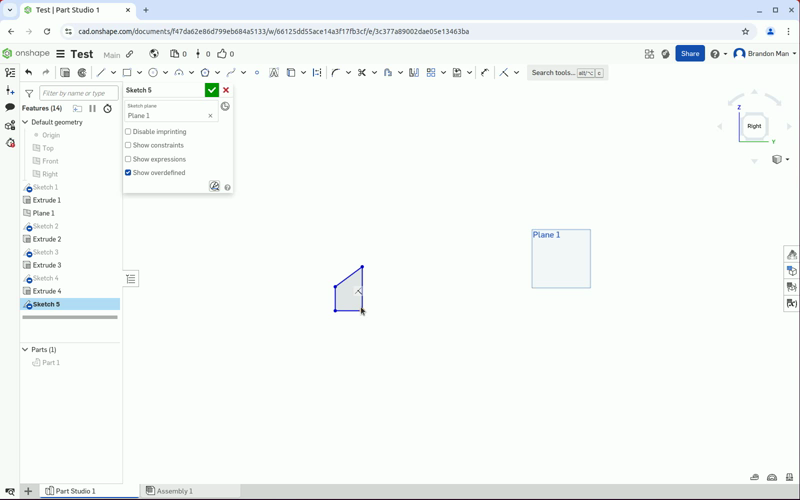
scroll(6)
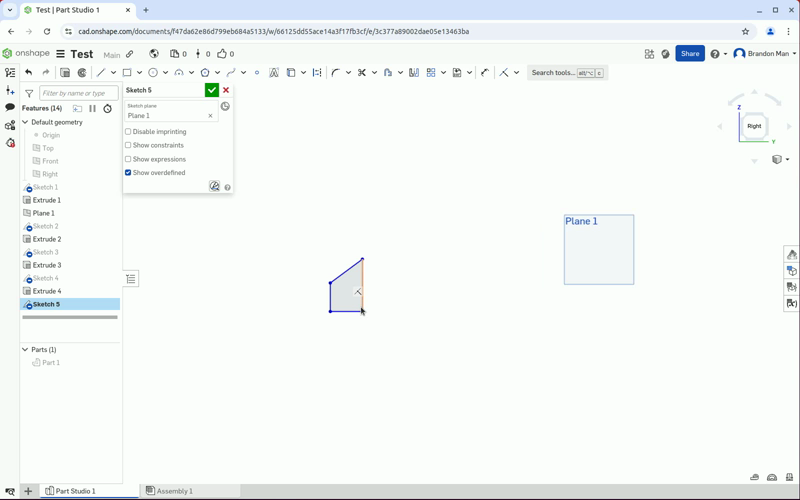
scroll(6)
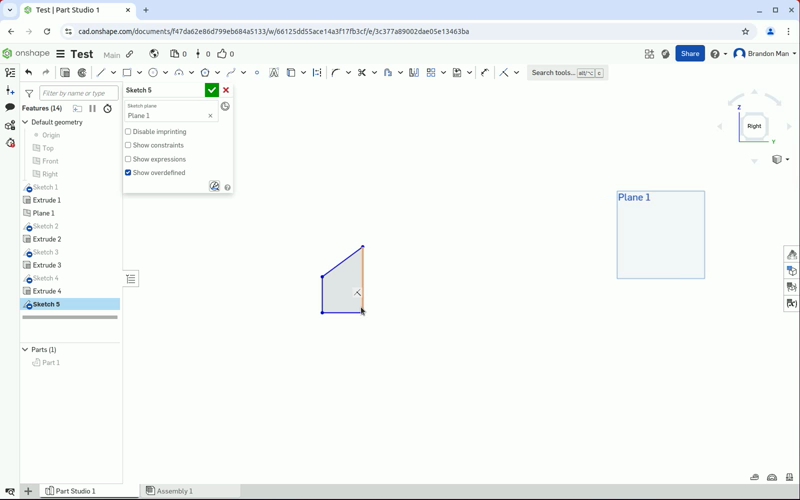
scroll(6)
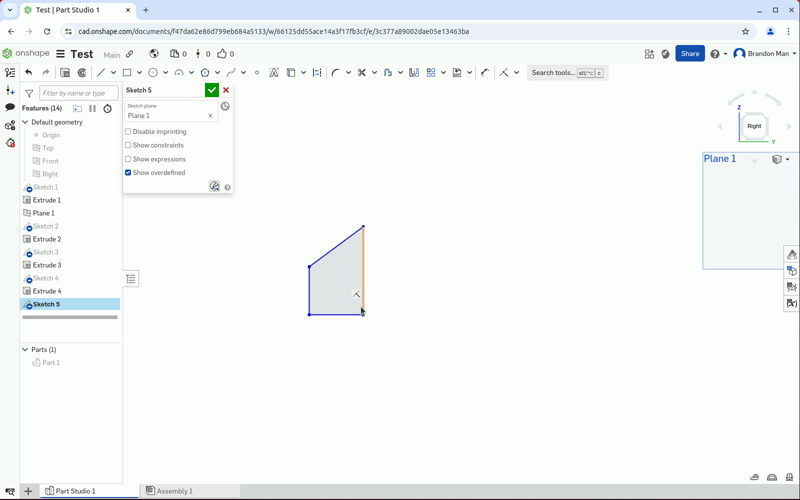
scroll(6)
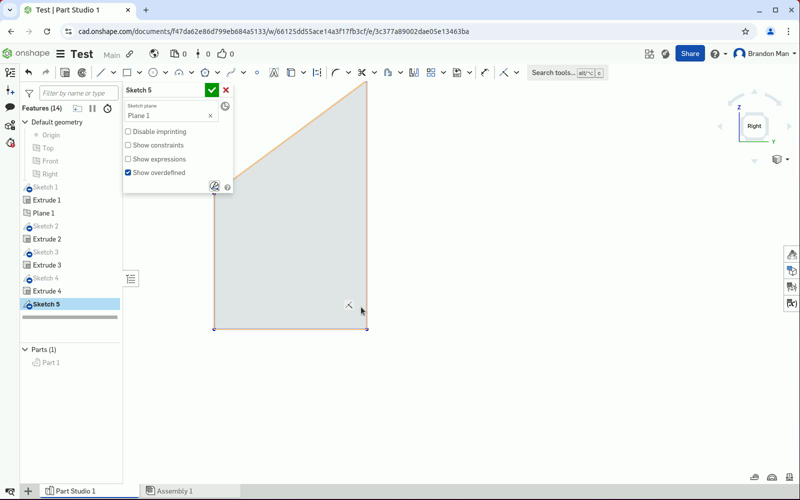
click(361, 306)
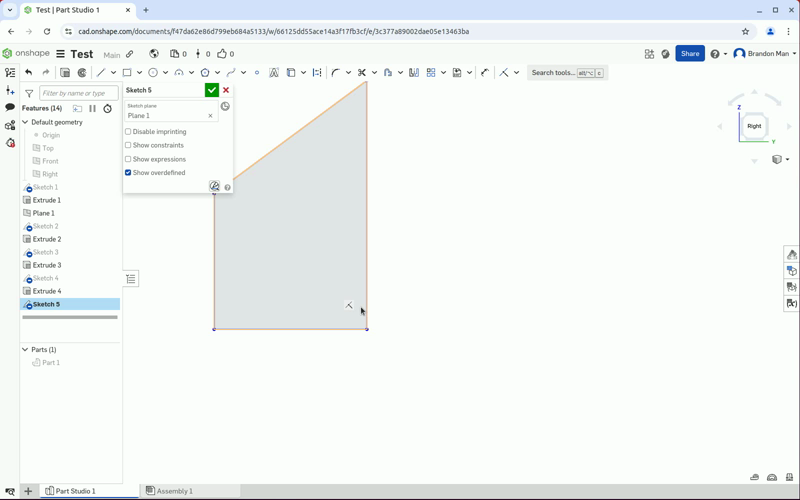
scroll(-6)
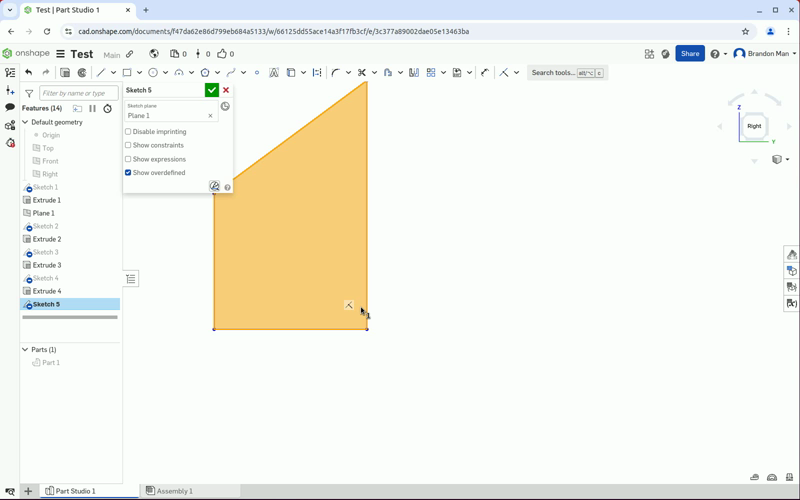
scroll(-6)
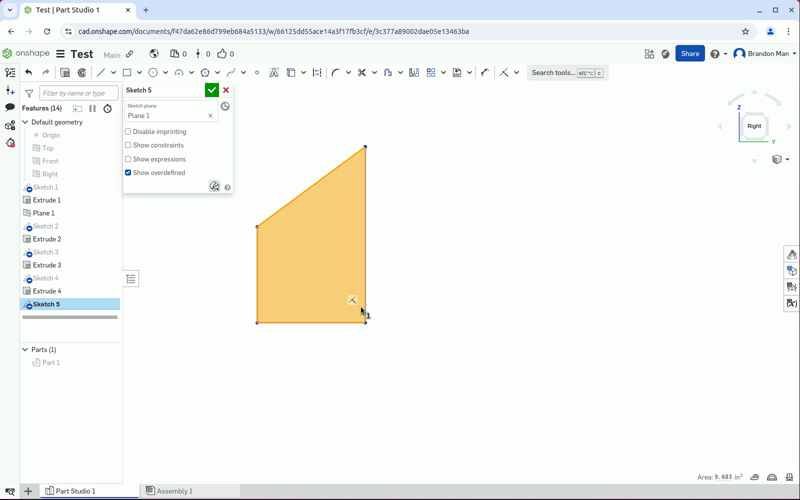
scroll(-6)
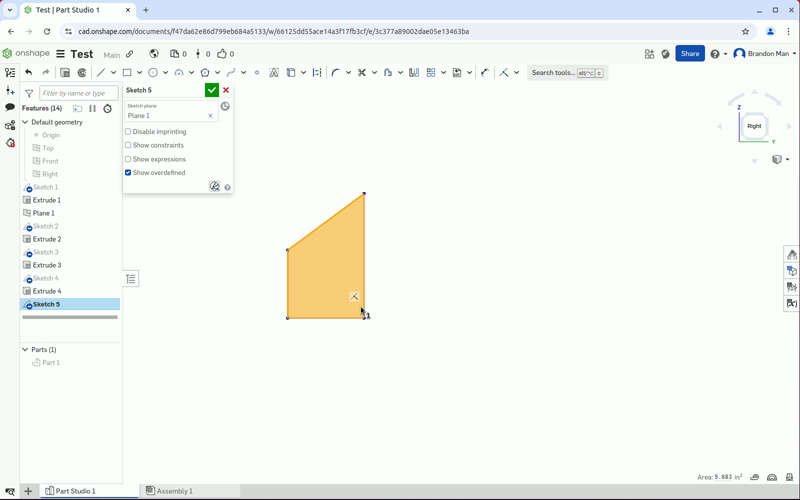
scroll(-6)
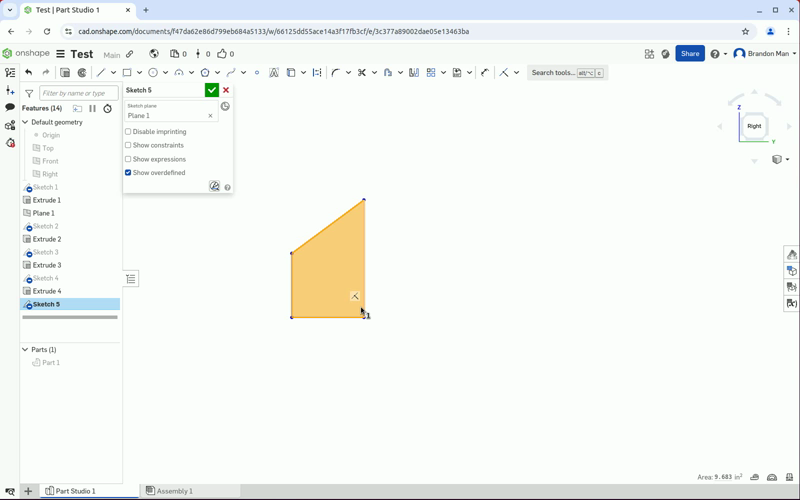
scroll(-6)
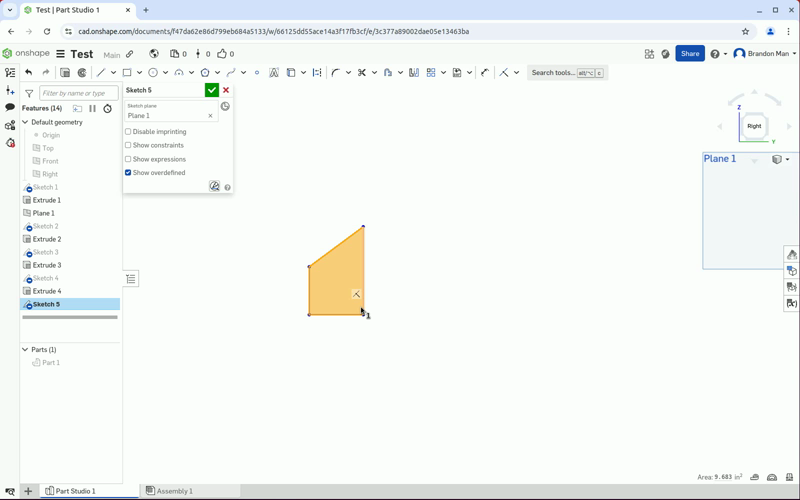
scroll(-6)
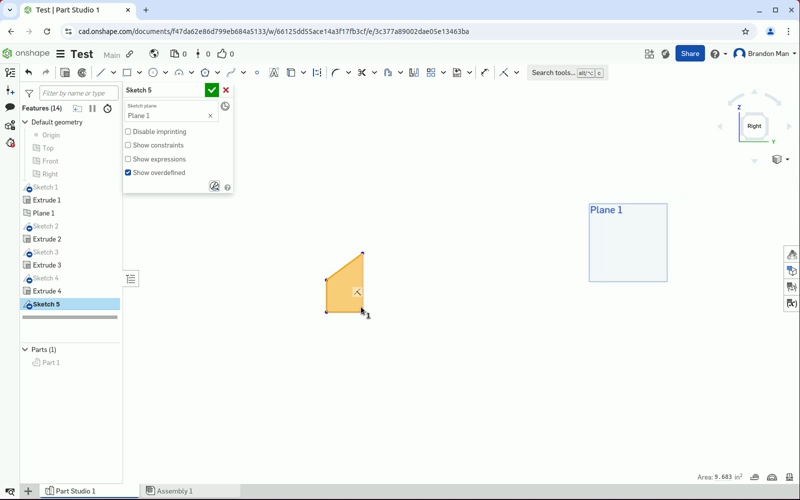
scroll(-6)
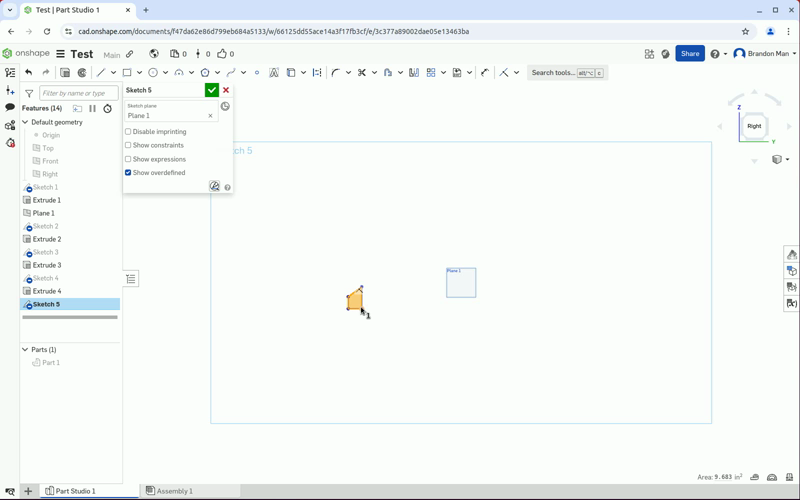
mouse_move(73, 352)
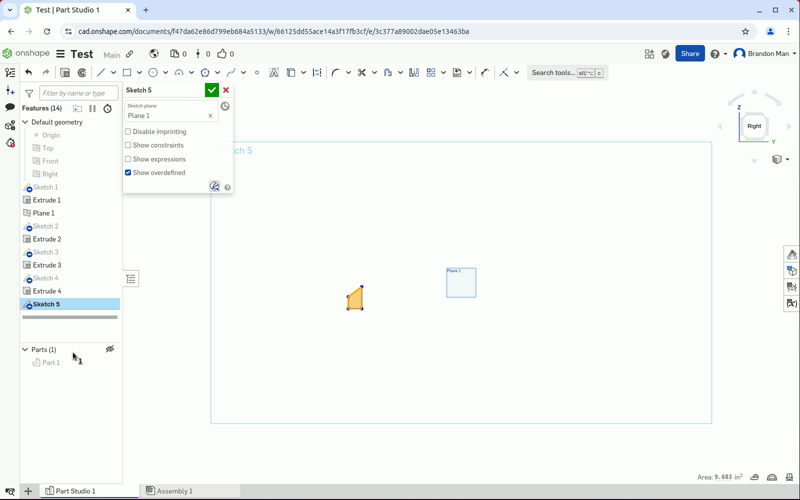
key(shift+y)
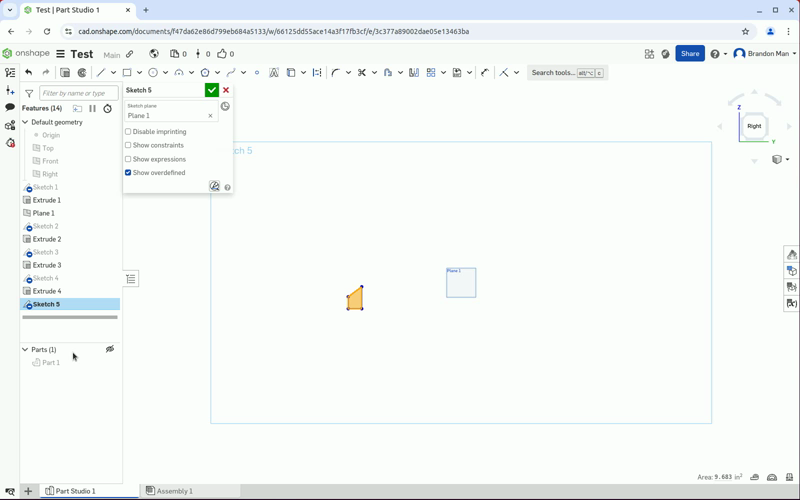
key(shift+e)
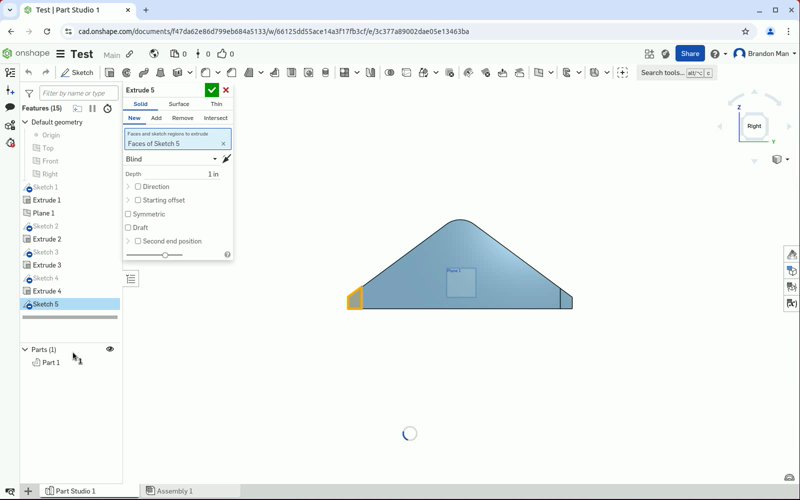
mouse_move(143, 106)
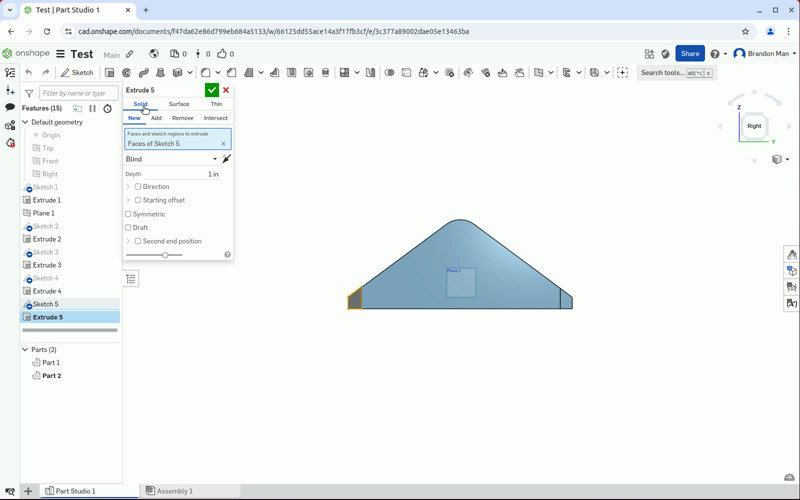
click(143, 106)
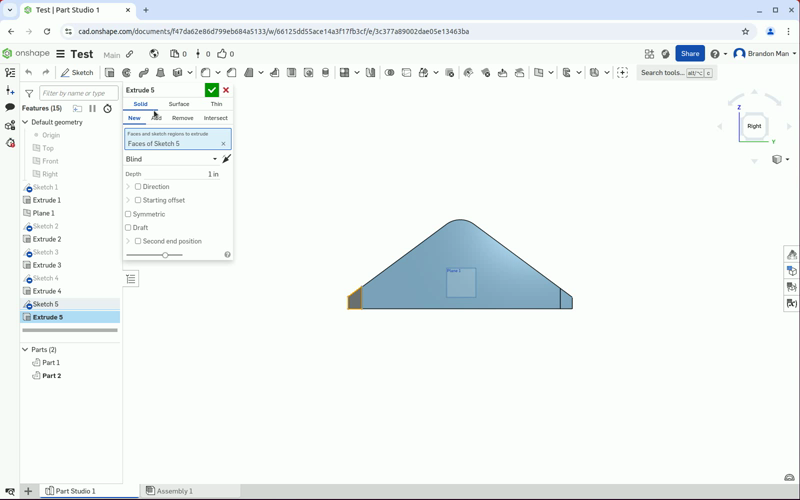
mouse_move(186, 120)
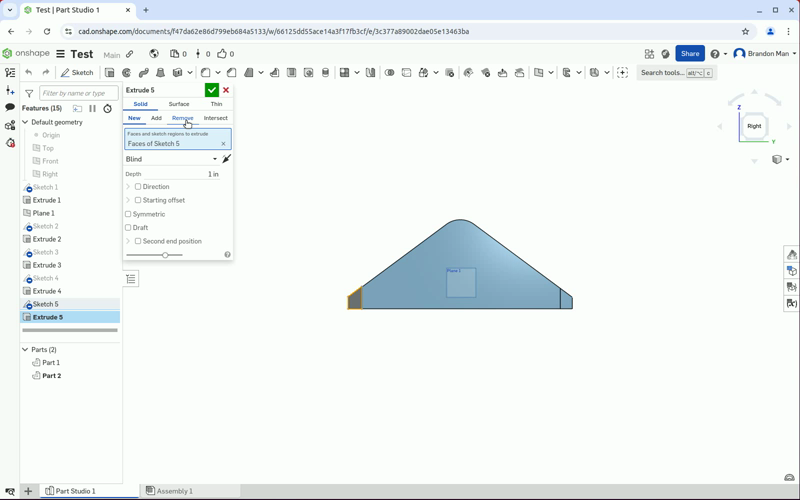
click(186, 120)
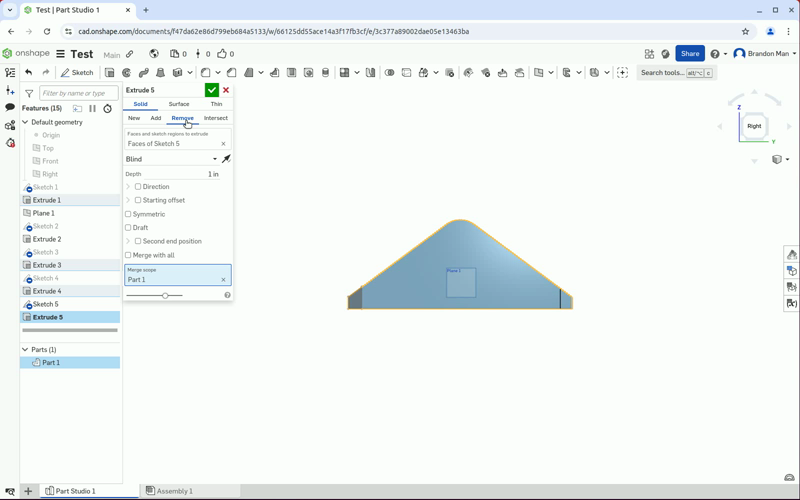
key(tab, 4)
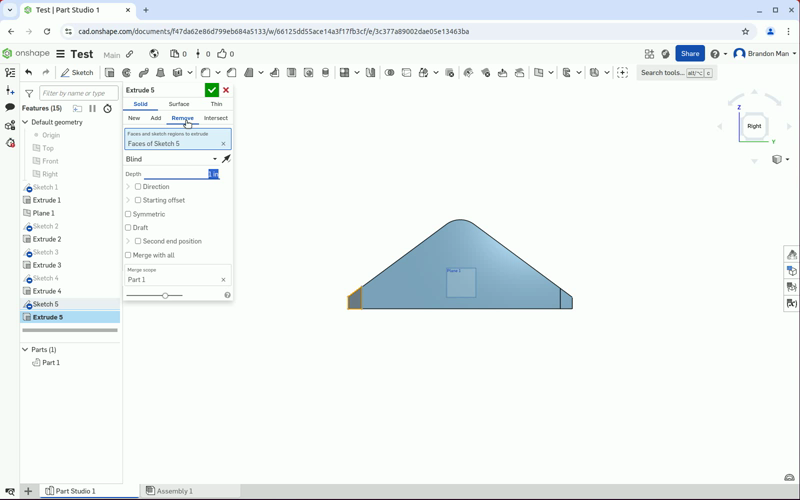
text(3.851)
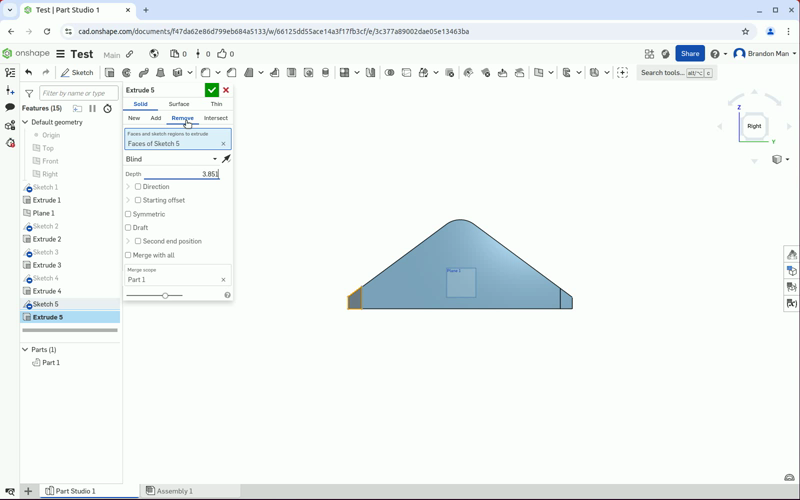
key(tab, 6)
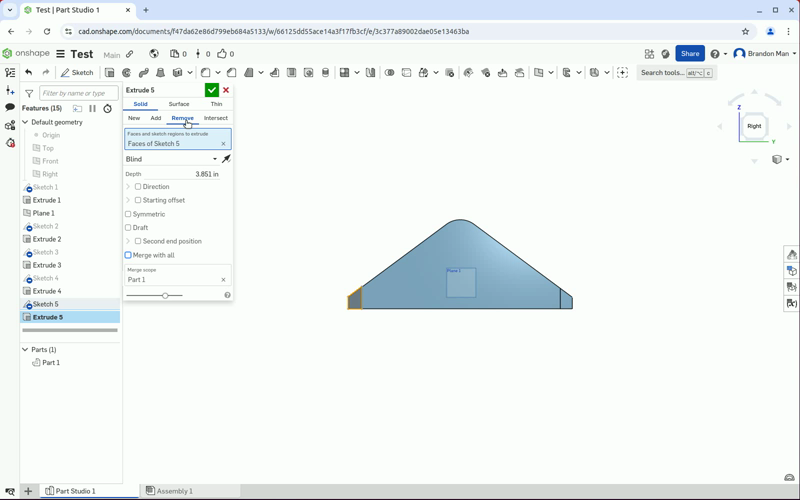
key(space)
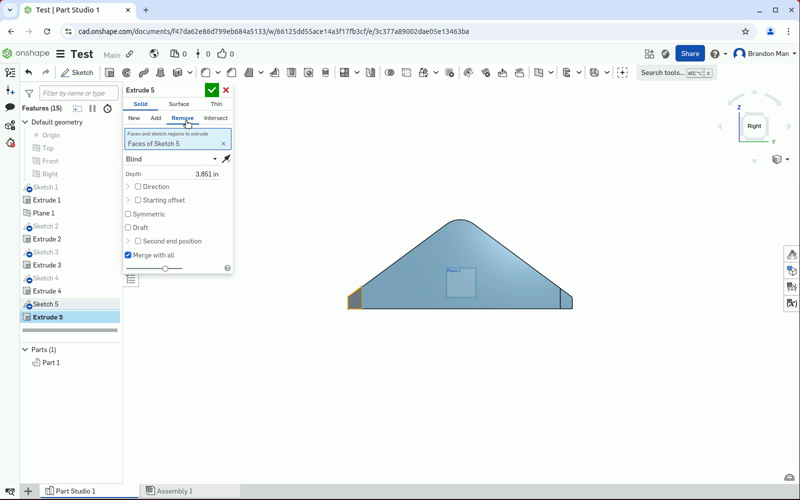
key(enter)
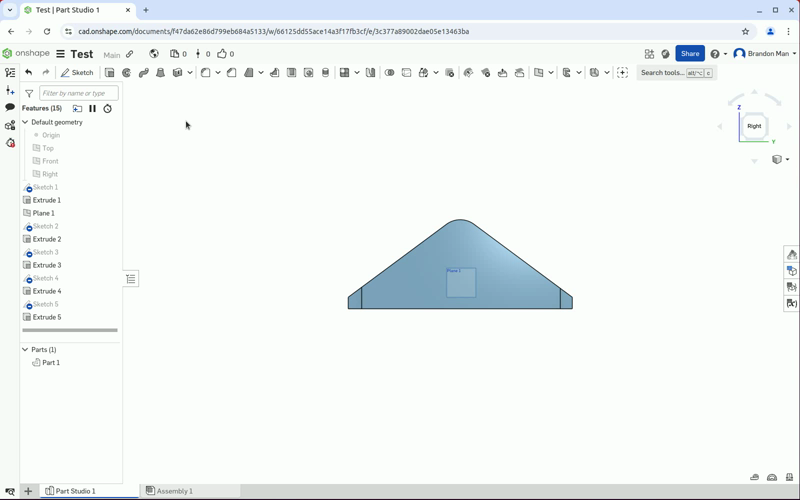
key(shift+h)
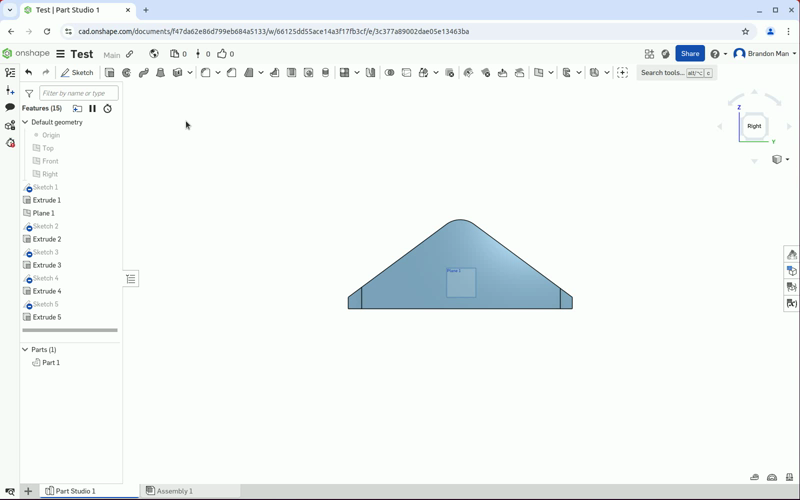
key(shift+h)
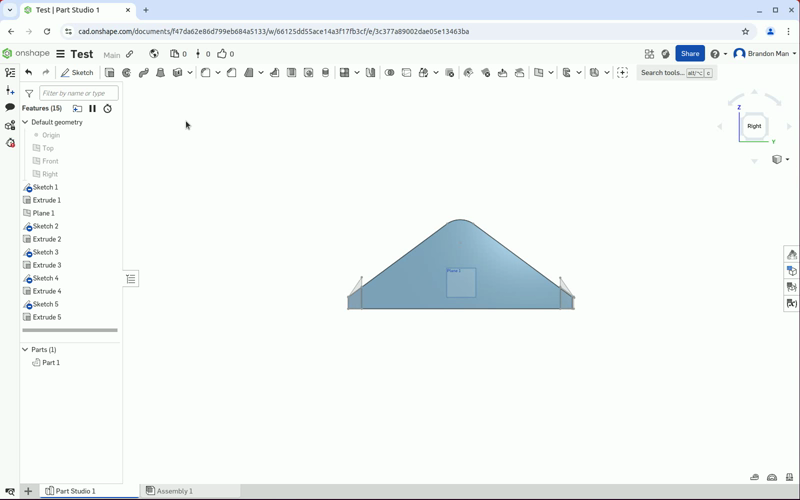
key(shift+7)
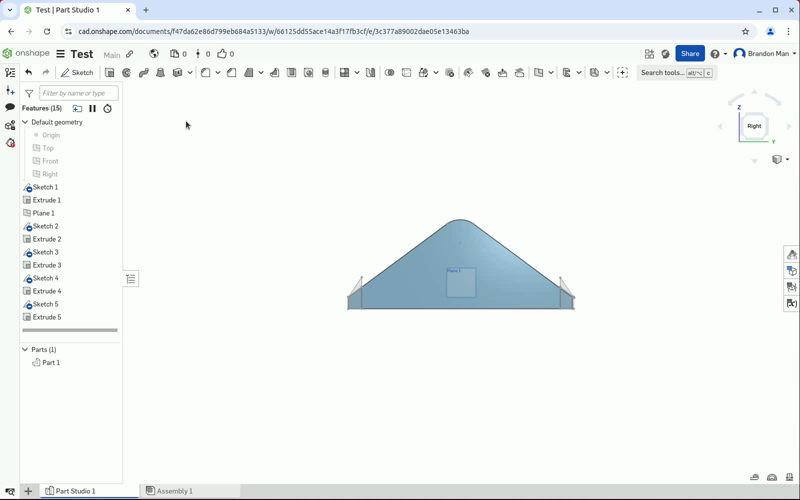
key(right, 2)
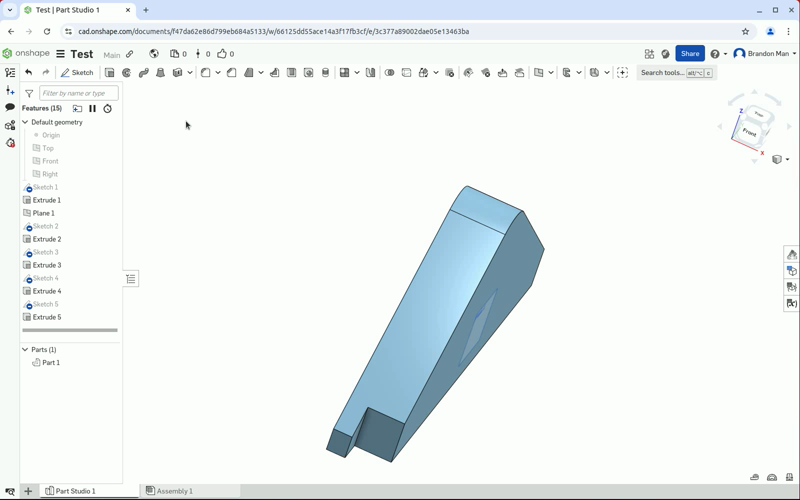
key(down, 2)
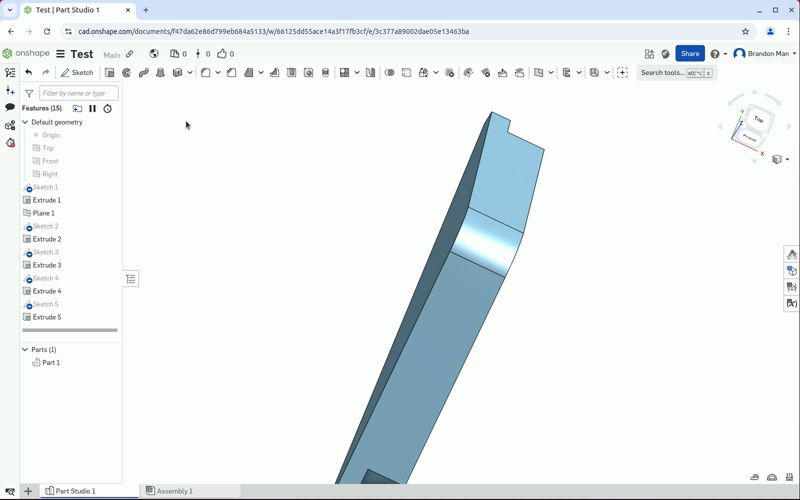
key(up, 2)
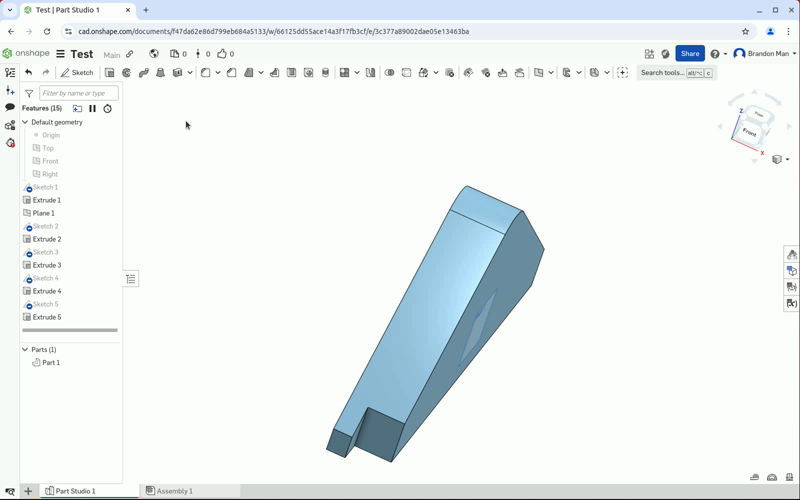
key(left, 2)
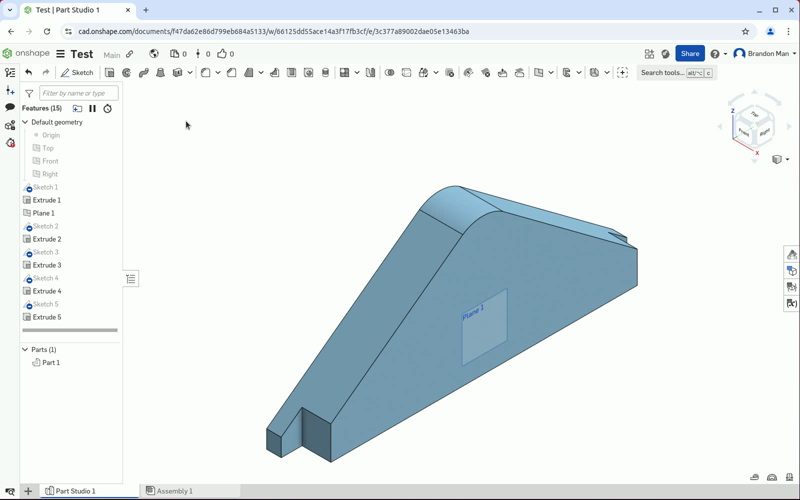
mouse_move(73, 189)
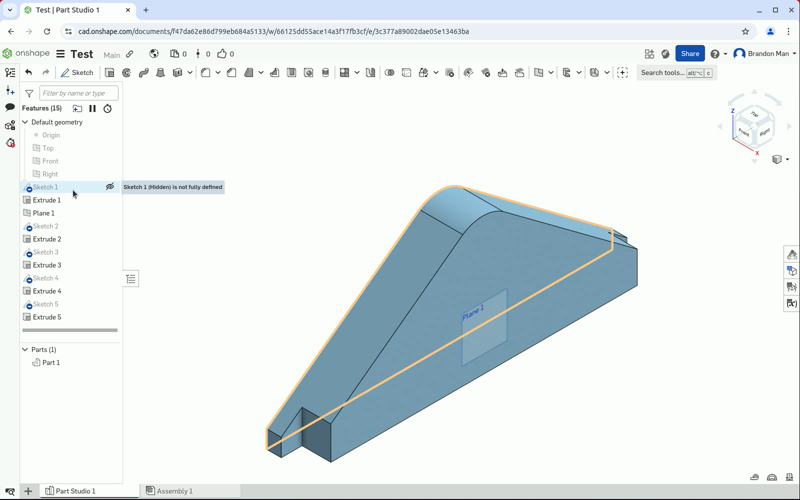
click(73, 189)